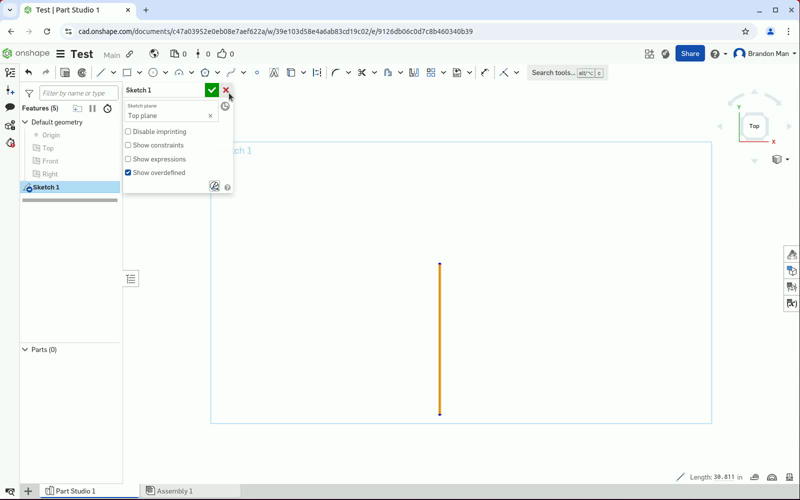
key(shift+h)
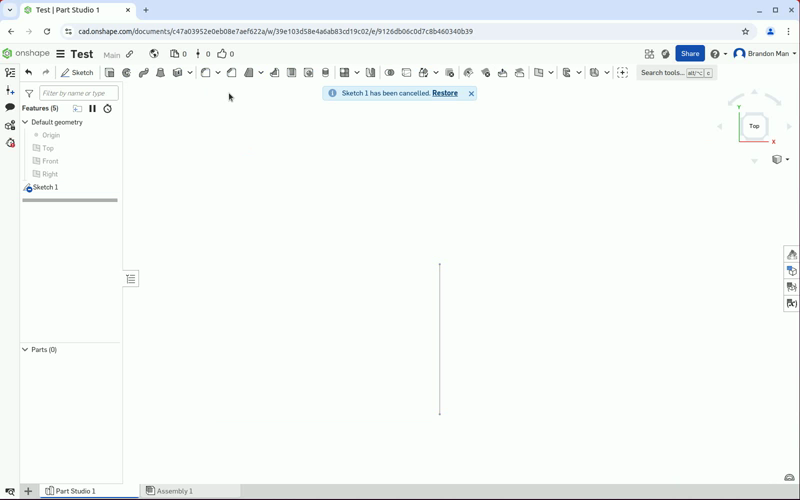
key(shift+s)
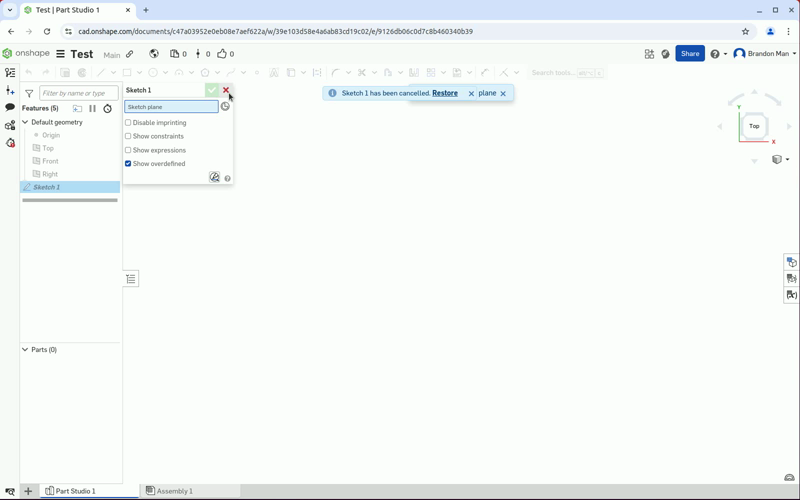
mouse_move(73, 150)
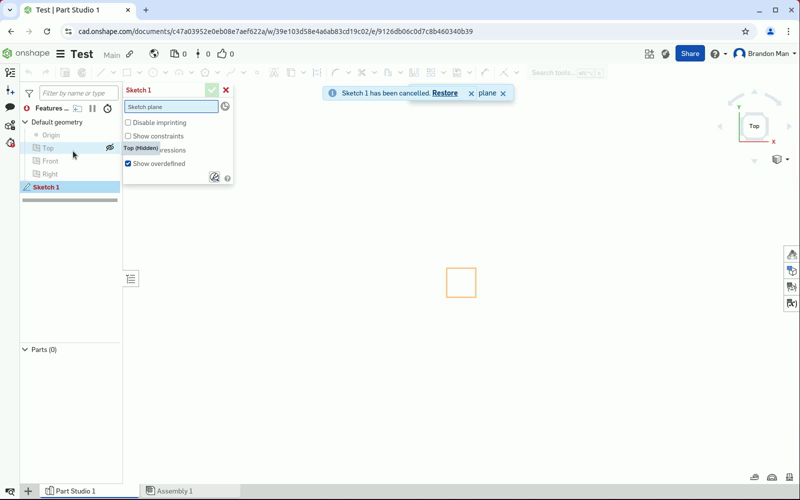
click(73, 150)
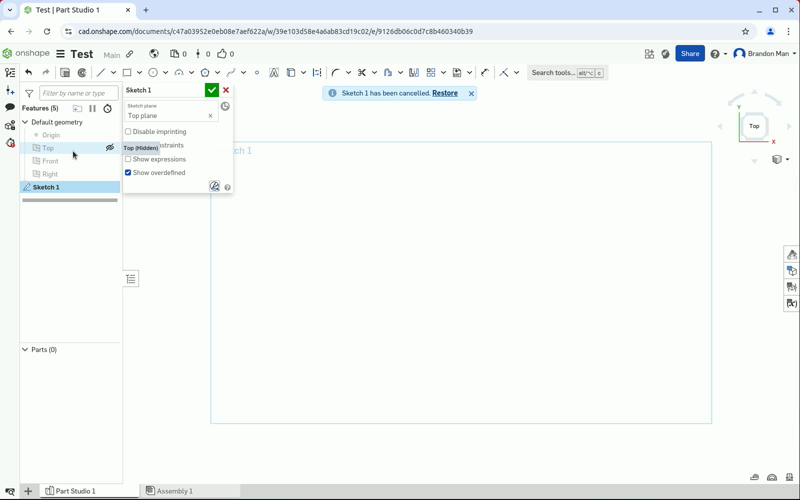
mouse_move(73, 352)
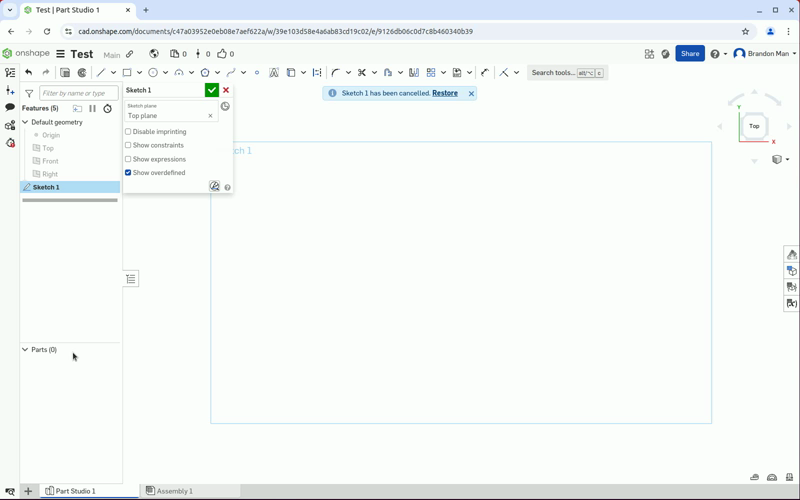
key(y)
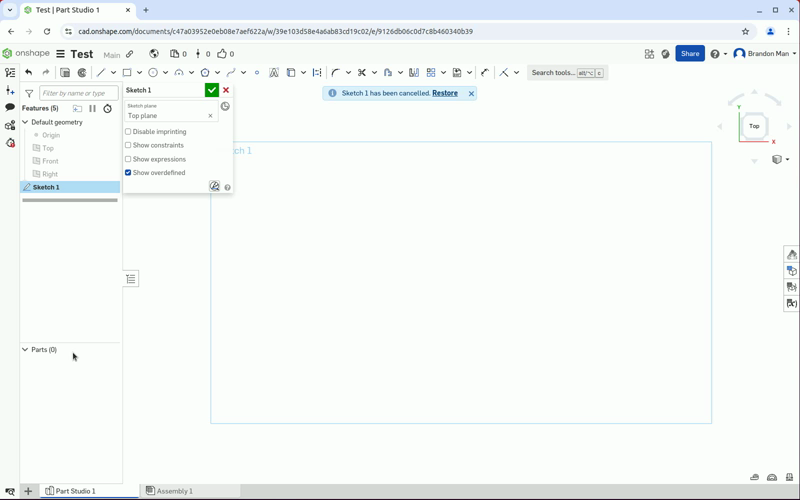
key(l)
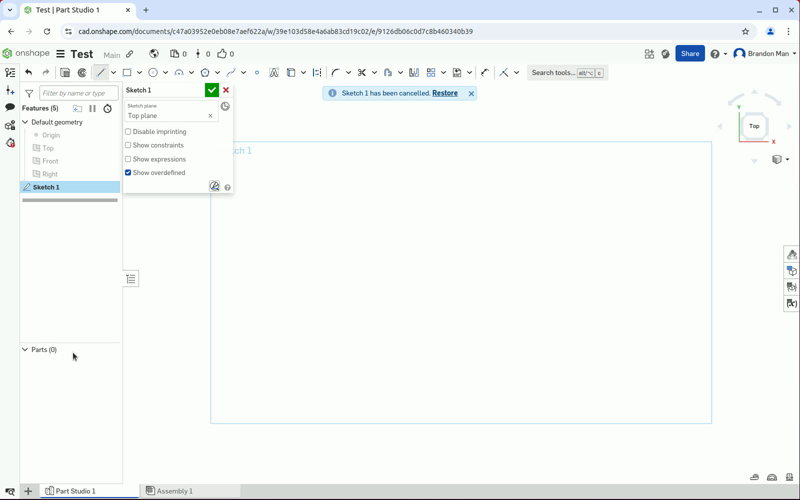
key_down(shift)
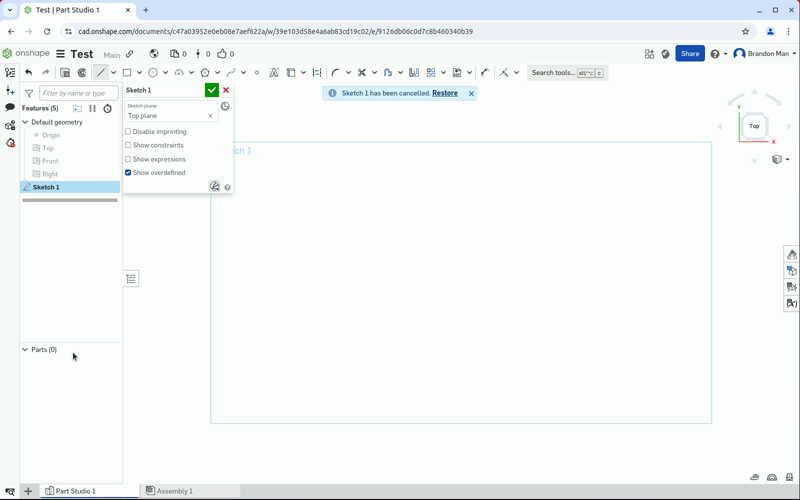
mouse_move(460, 282)
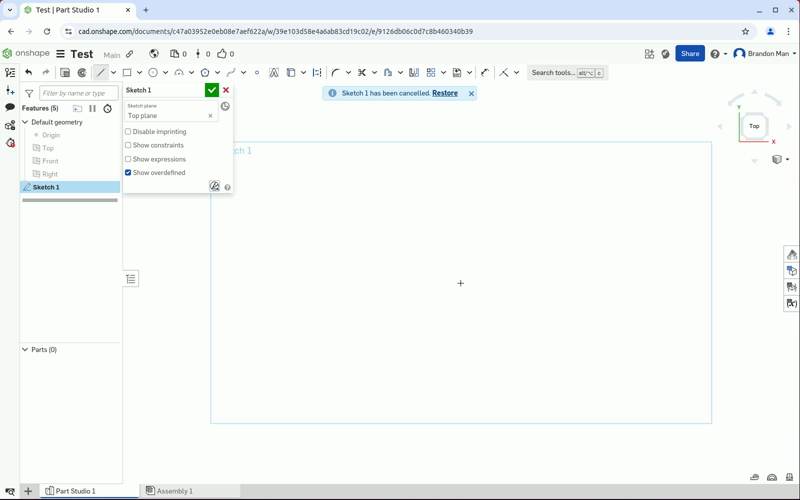
click(460, 282)
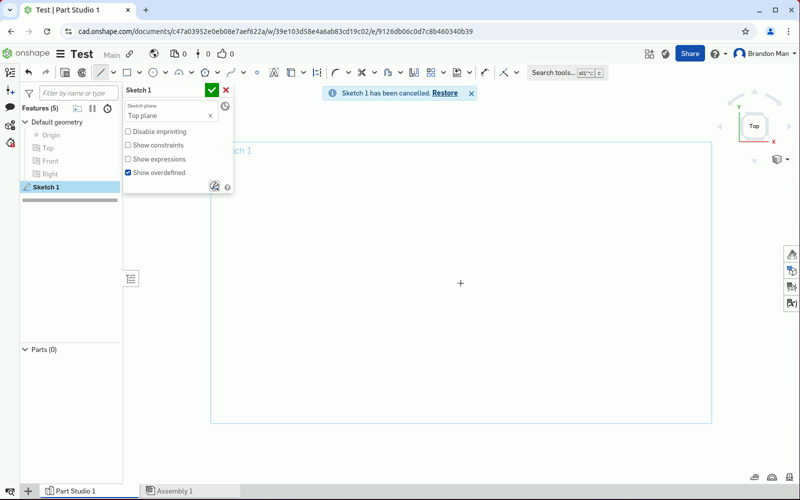
key_up(shift)
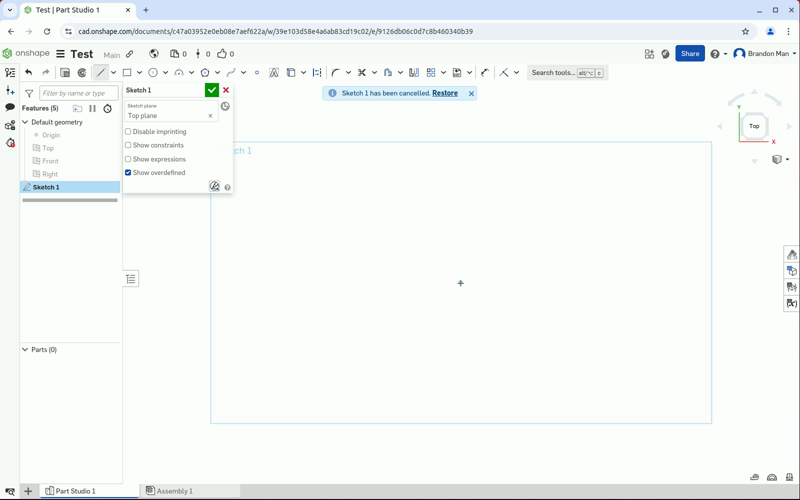
key_down(shift)
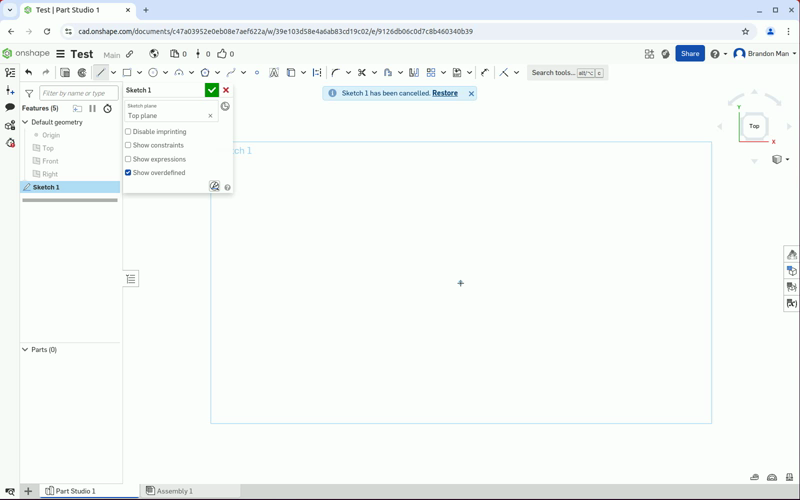
mouse_move(540, 282)
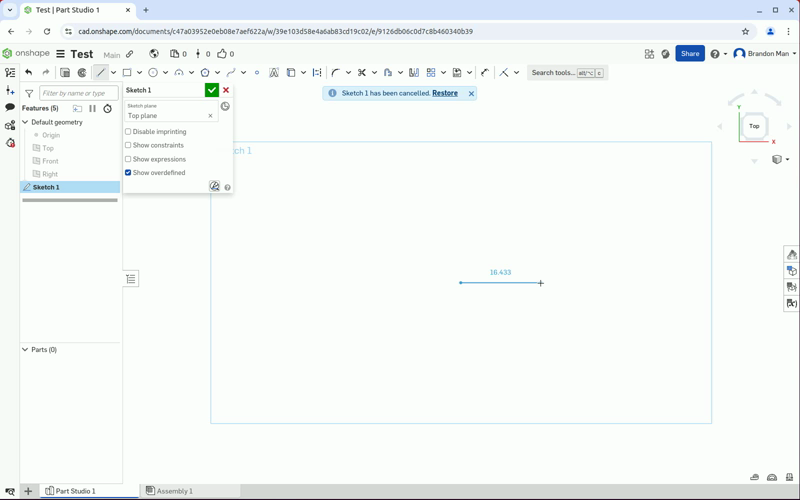
click(540, 282)
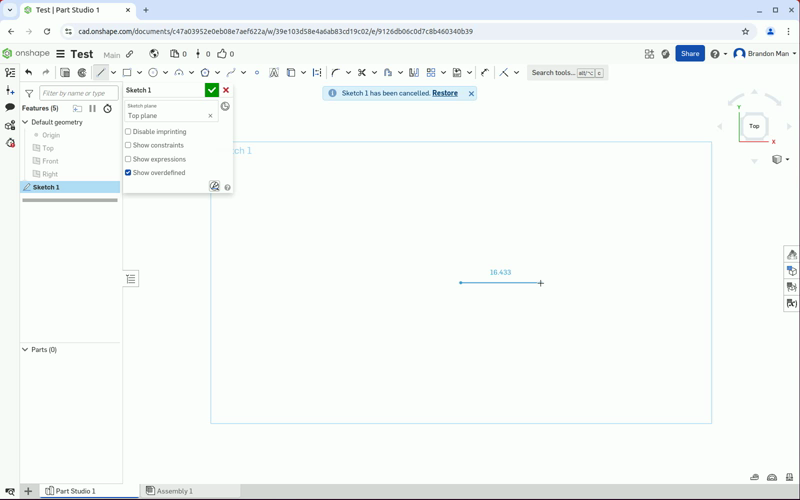
key_up(shift)
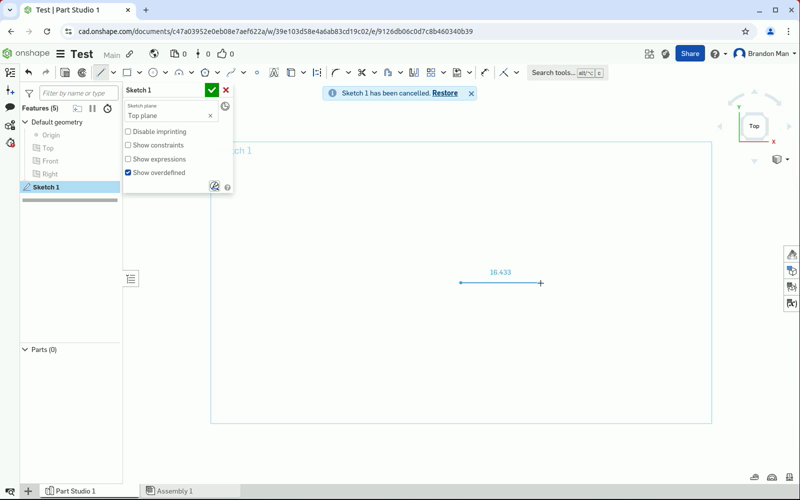
key_down(shift)
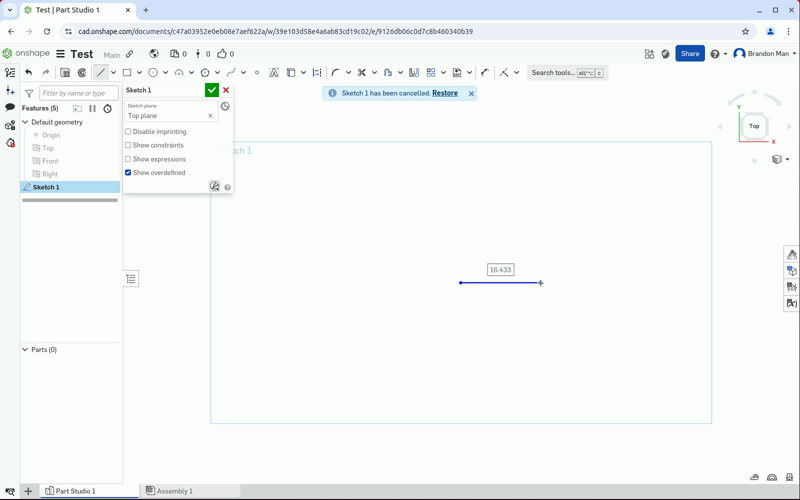
mouse_move(570, 282)
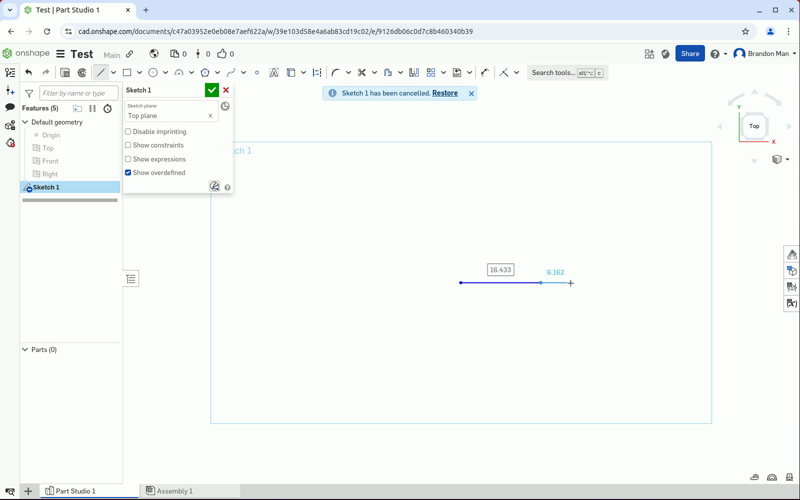
mouse_move(540, 229)
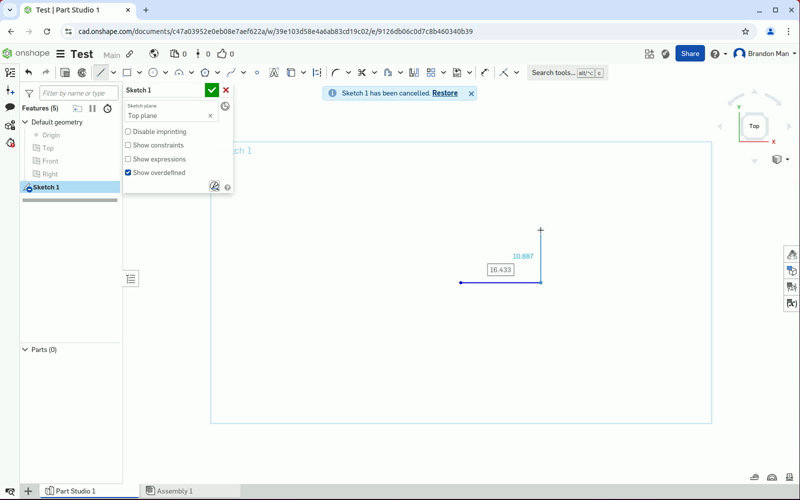
click(540, 229)
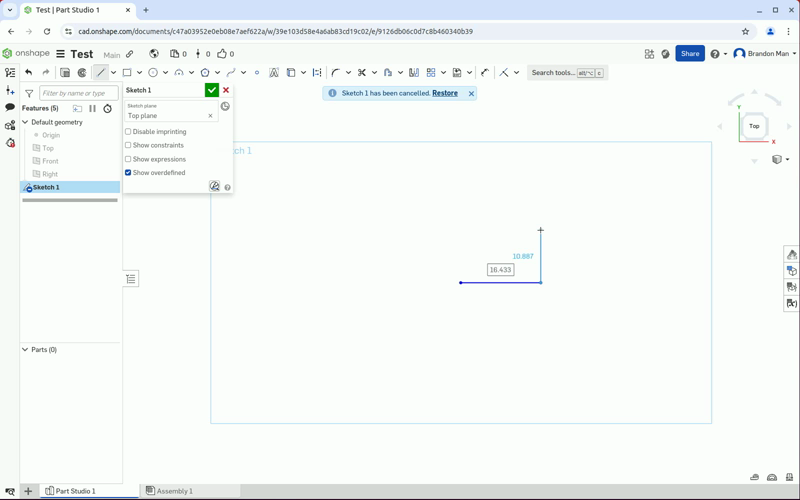
key_up(shift)
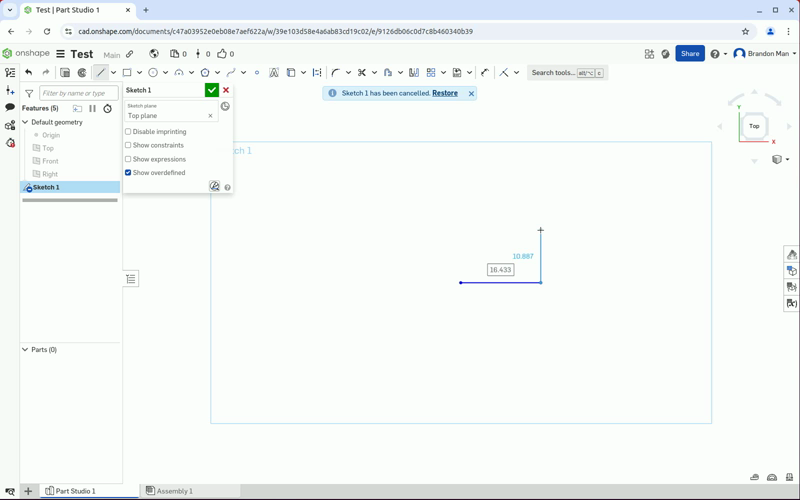
key_down(shift)
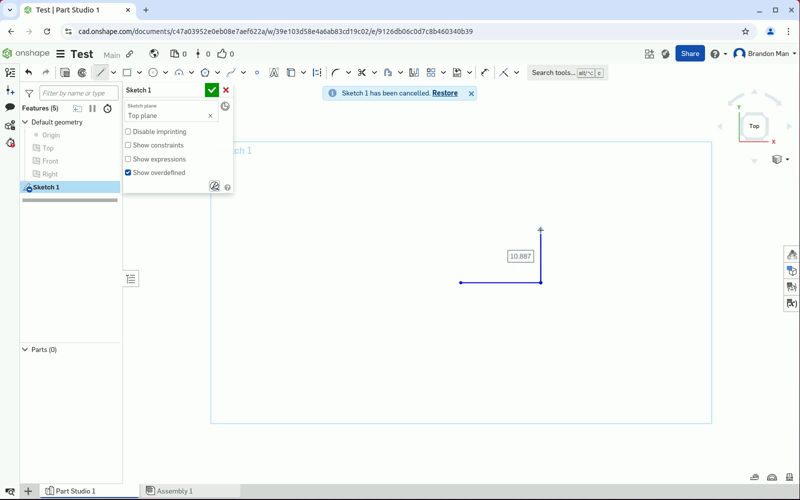
mouse_move(460, 229)
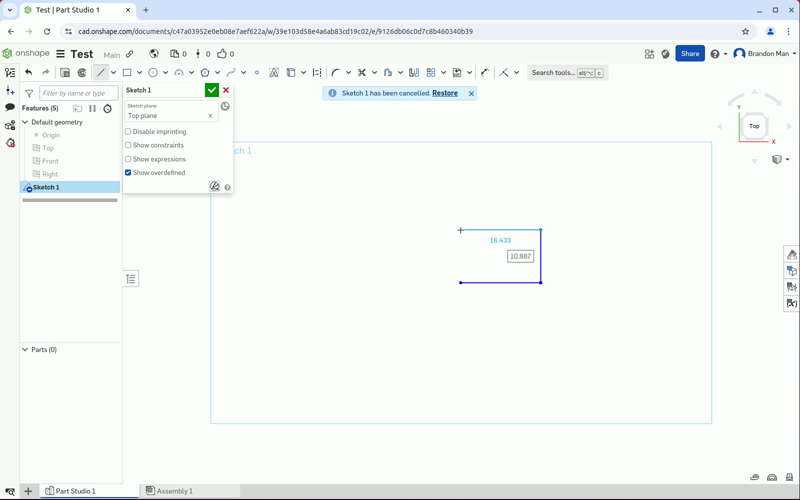
click(460, 229)
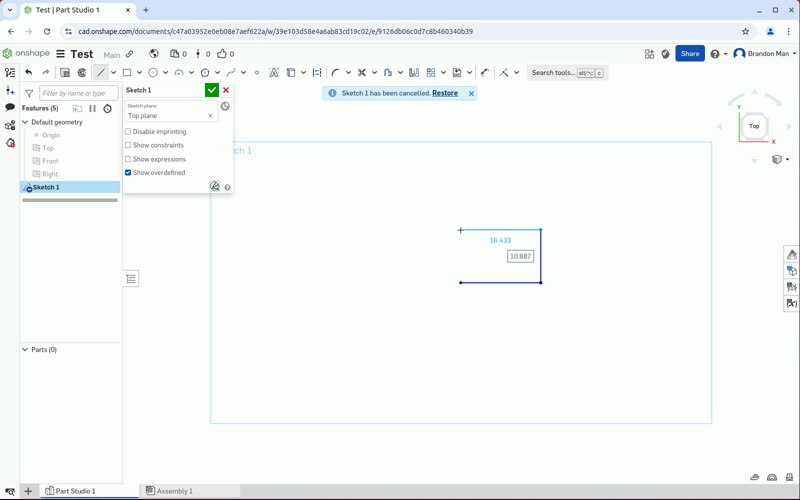
key_up(shift)
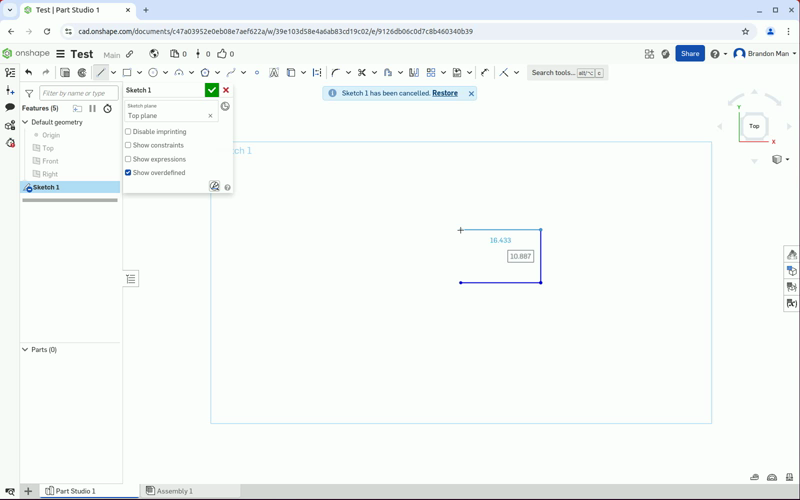
mouse_move(490, 229)
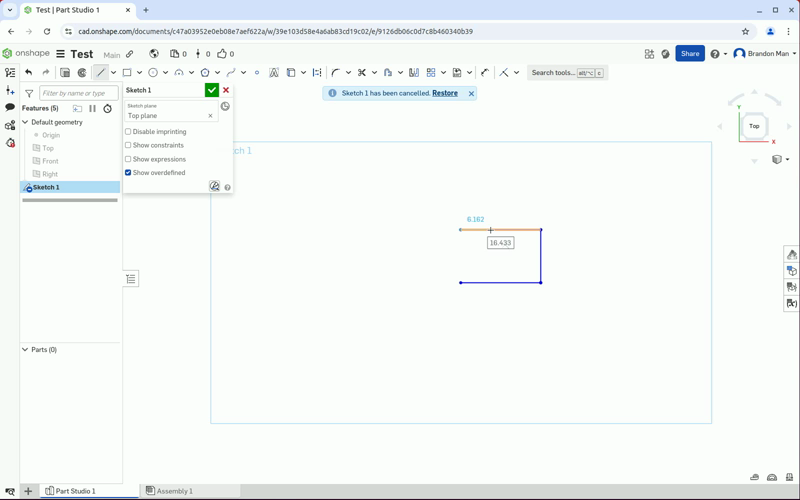
key_down(shift)
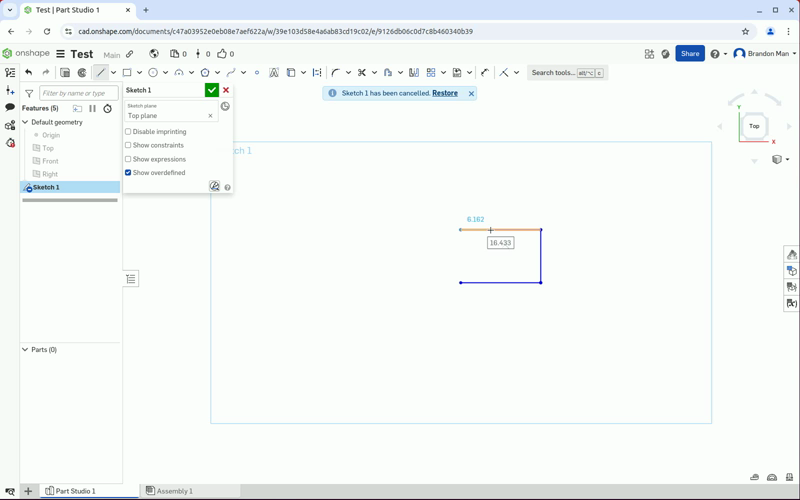
mouse_move(460, 282)
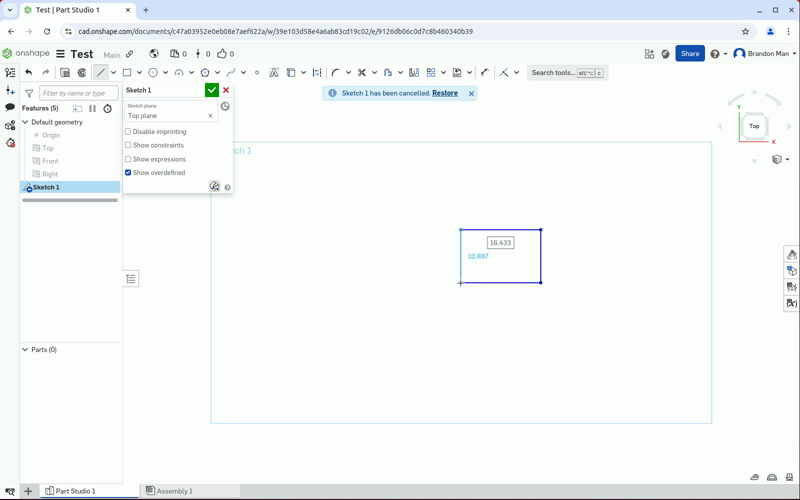
key_up(shift)
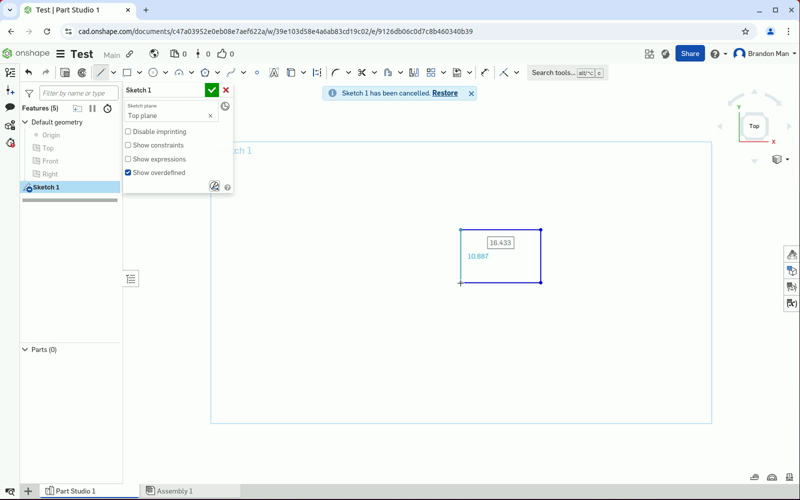
click(460, 282)
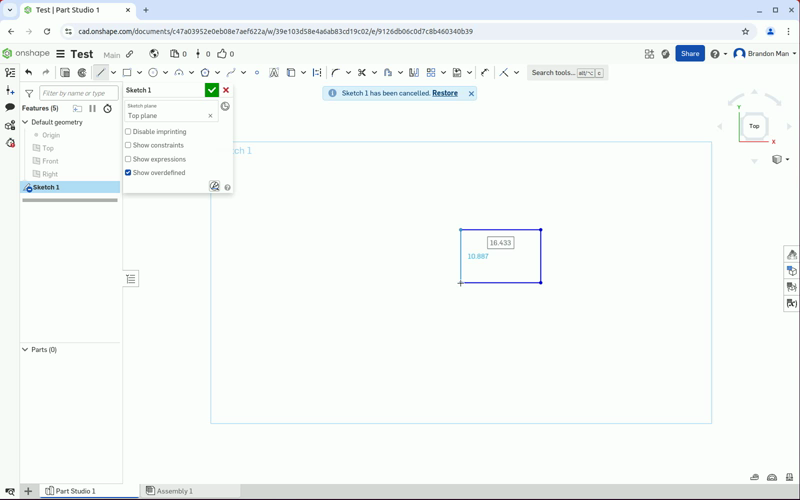
key(esc)
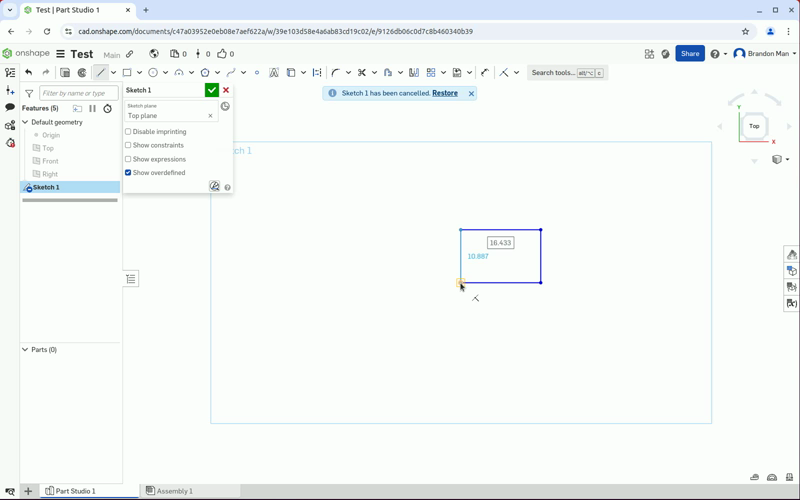
mouse_move(466, 251)
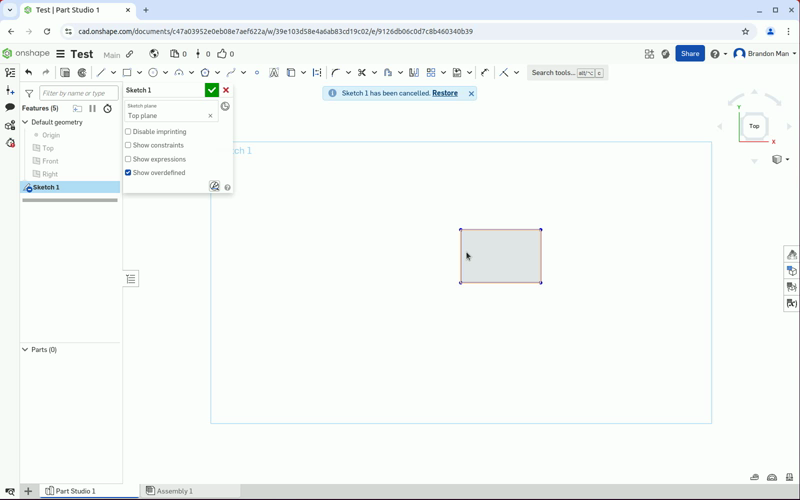
click(466, 251)
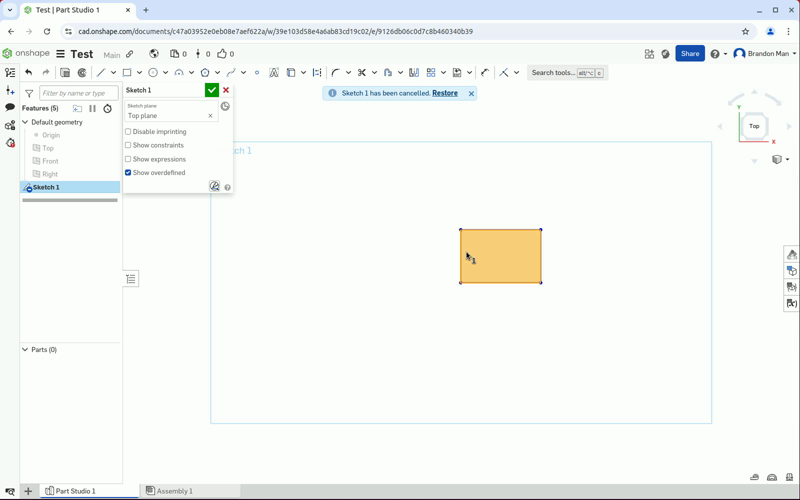
mouse_move(73, 352)
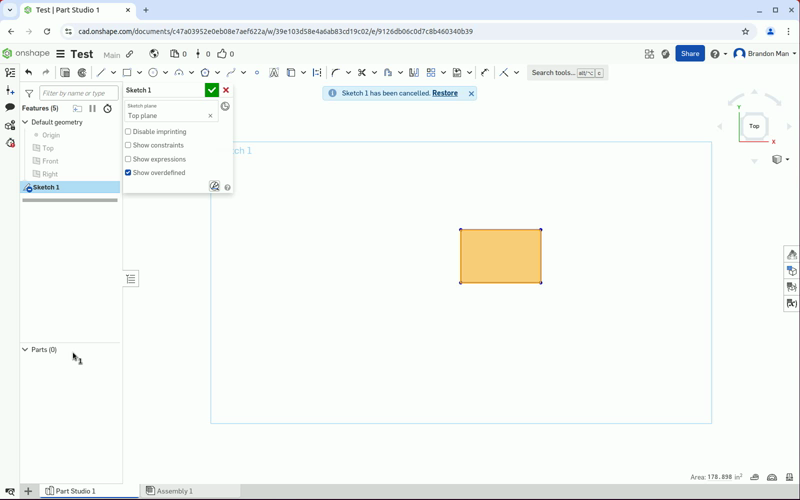
key(shift+y)
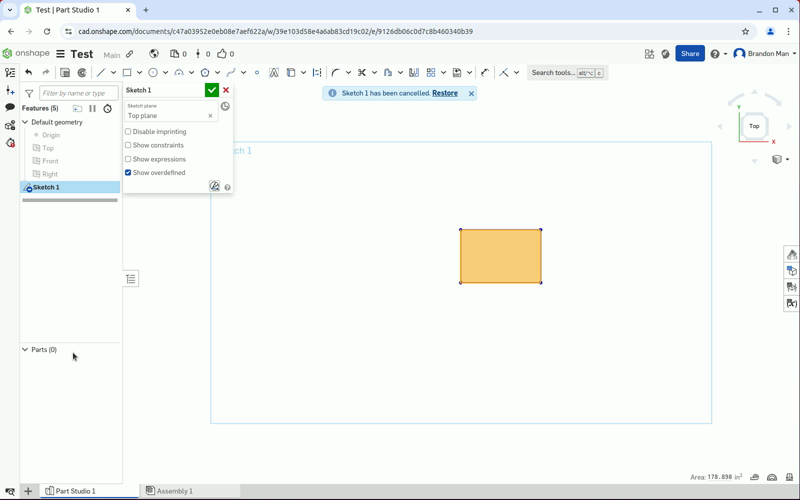
key(shift+e)
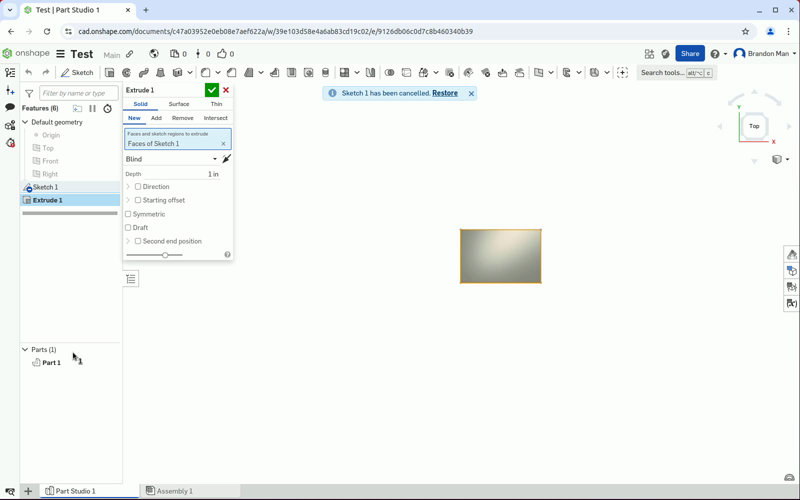
mouse_move(143, 106)
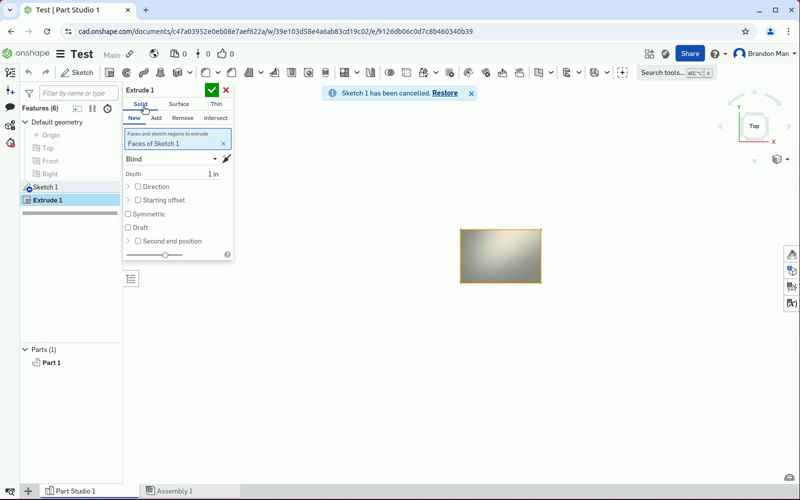
click(143, 106)
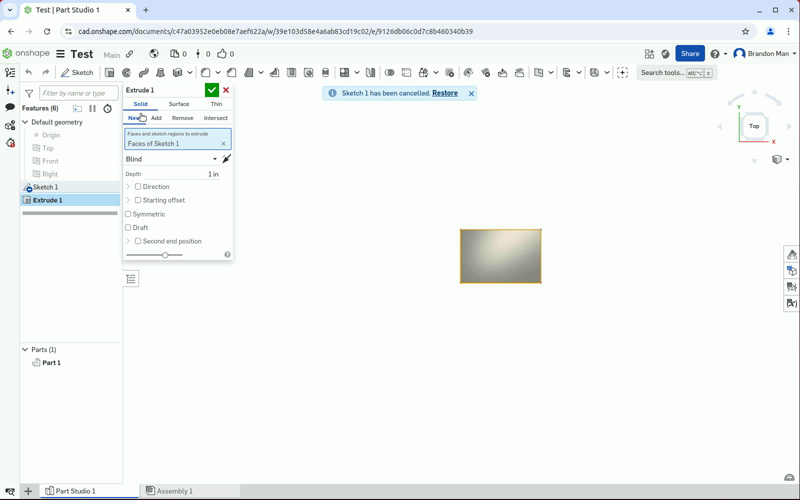
mouse_move(137, 120)
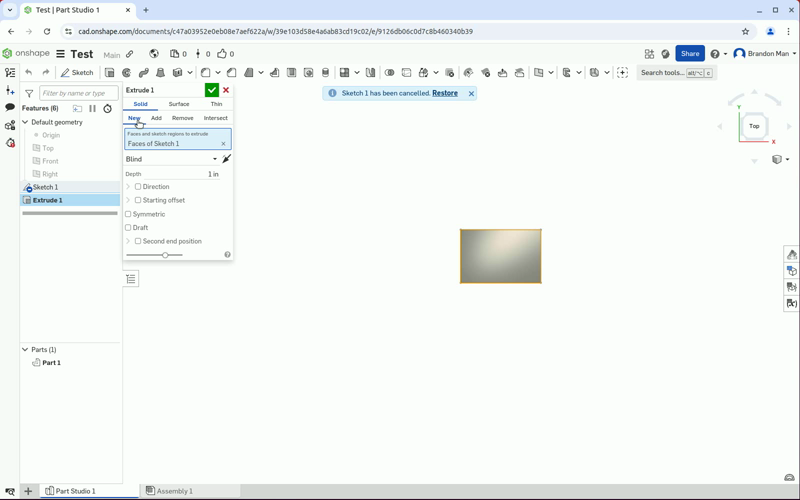
click(137, 120)
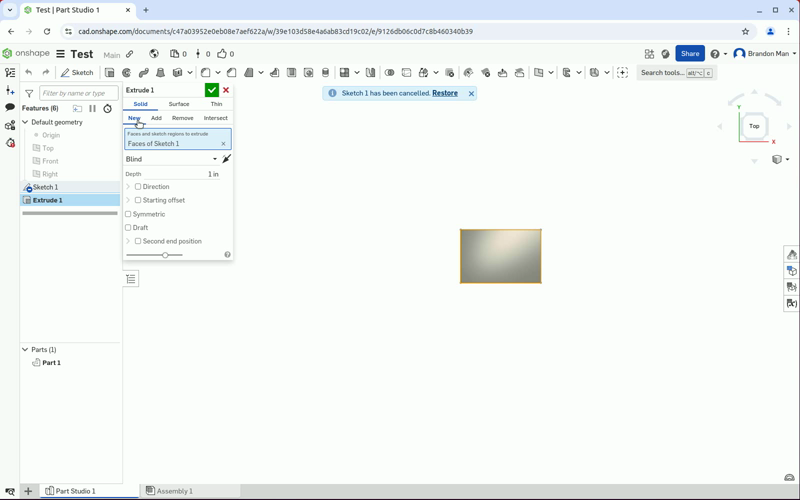
key(tab, 4)
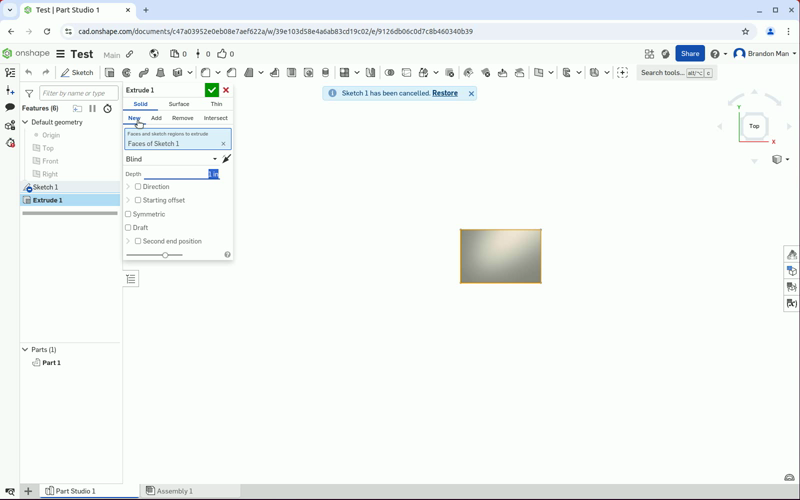
text(0.722)
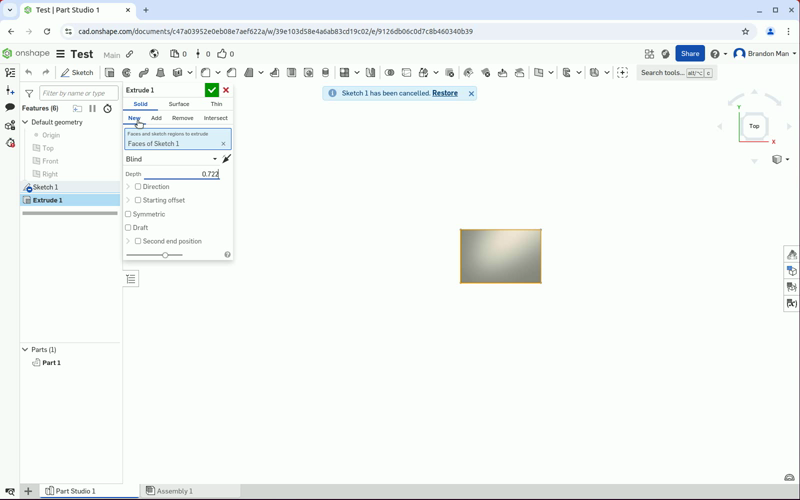
key(enter)
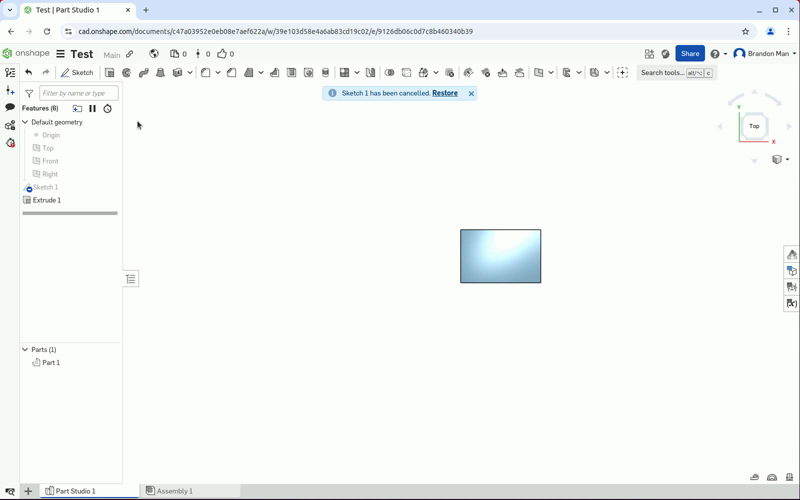
key(shift+h)
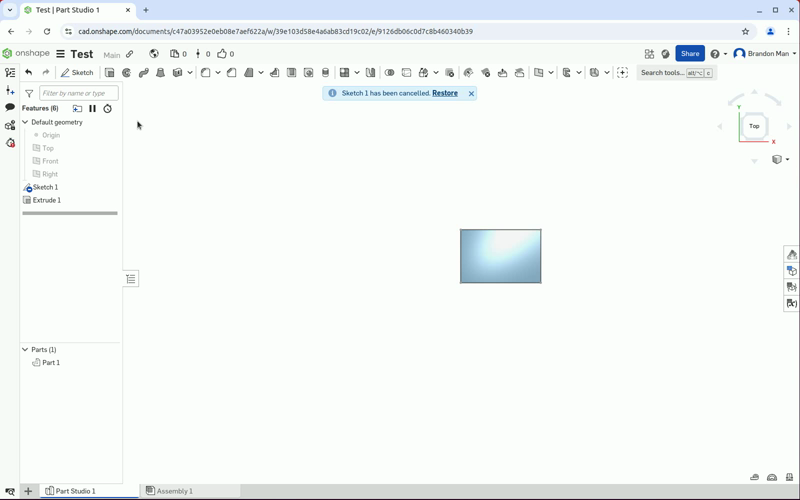
key(shift+h)
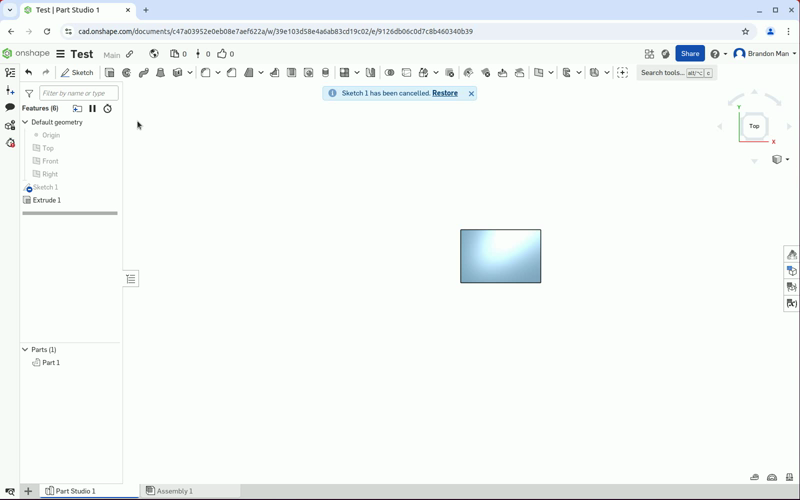
mouse_move(73, 189)
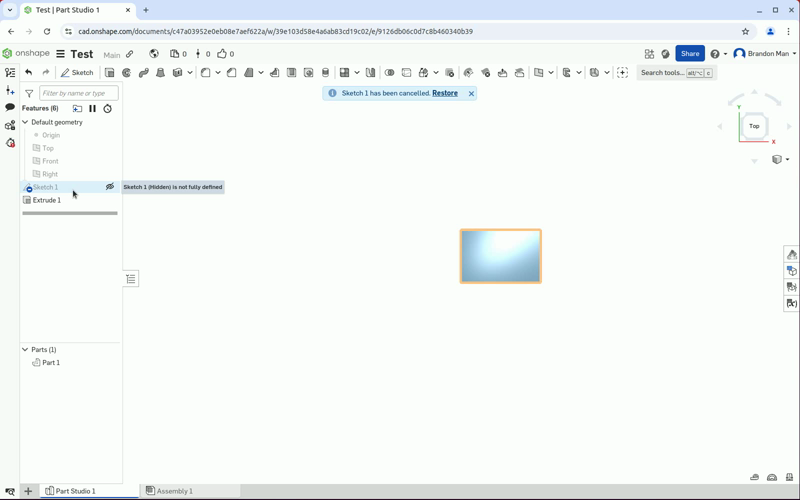
click(73, 189)
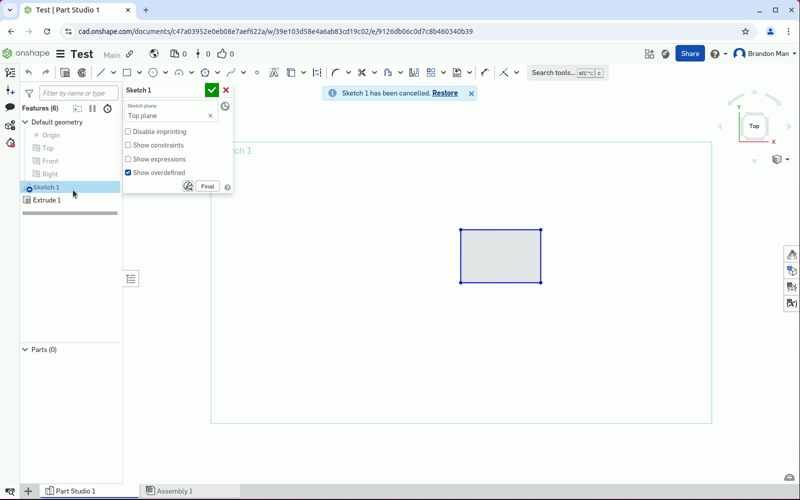
mouse_move(229, 92)
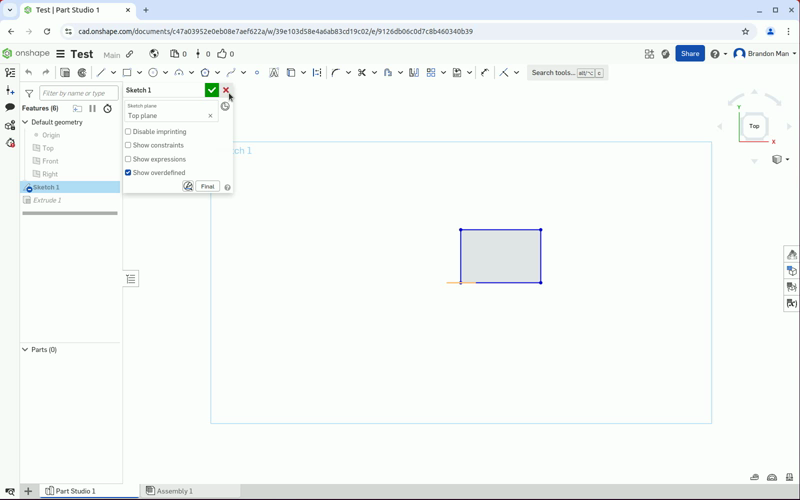
click(229, 92)
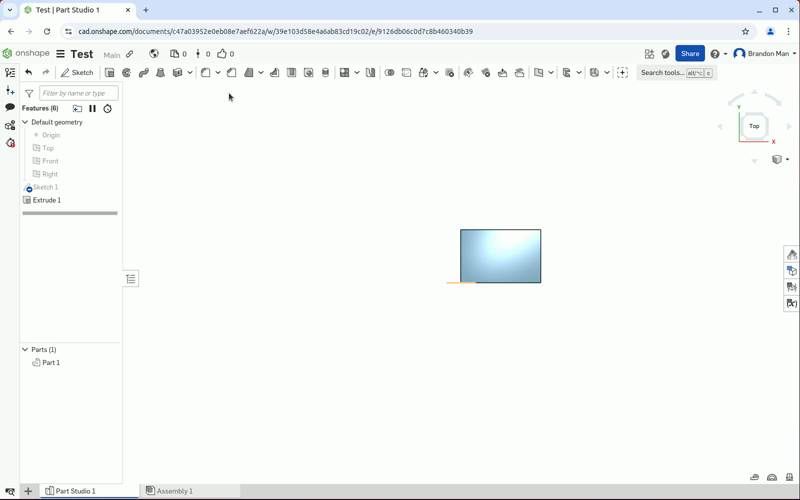
mouse_move(541, 75)
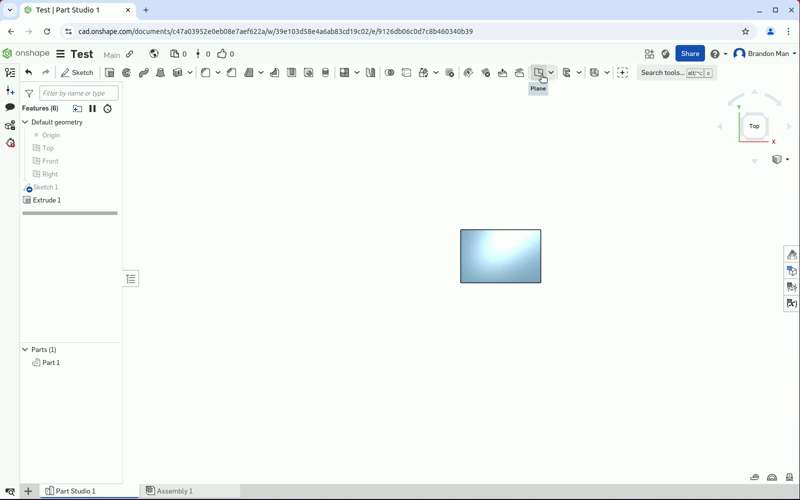
click(541, 75)
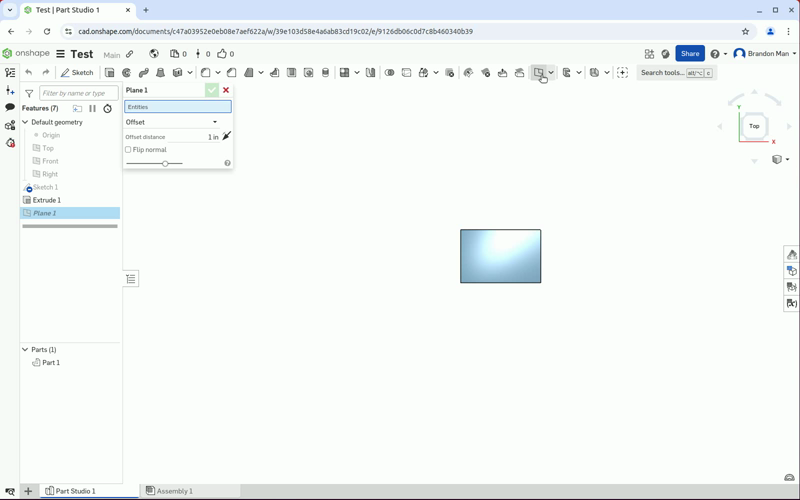
mouse_move(73, 150)
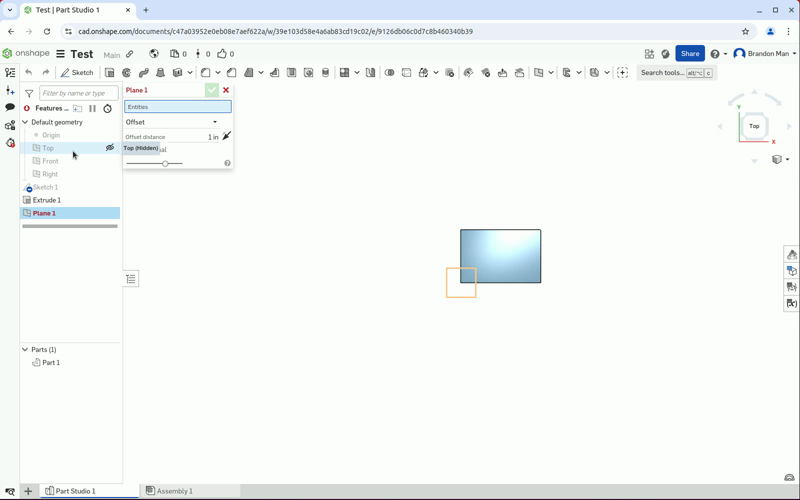
click(73, 150)
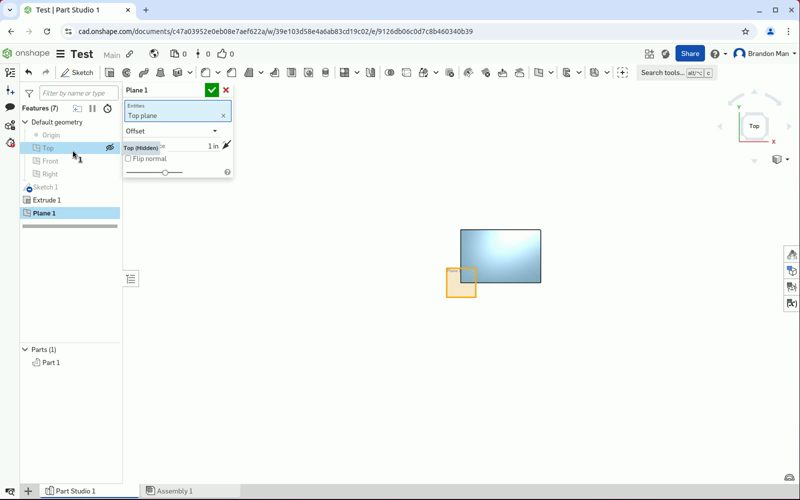
key(tab, 2)
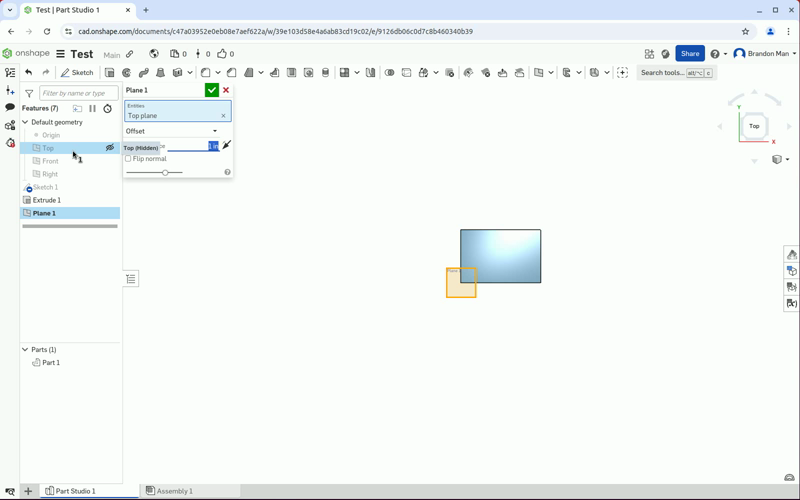
text(0.709)
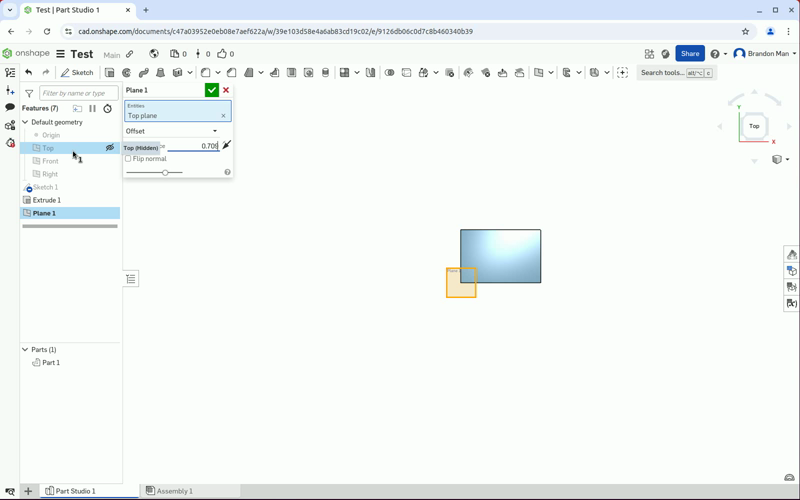
key(enter, 2)
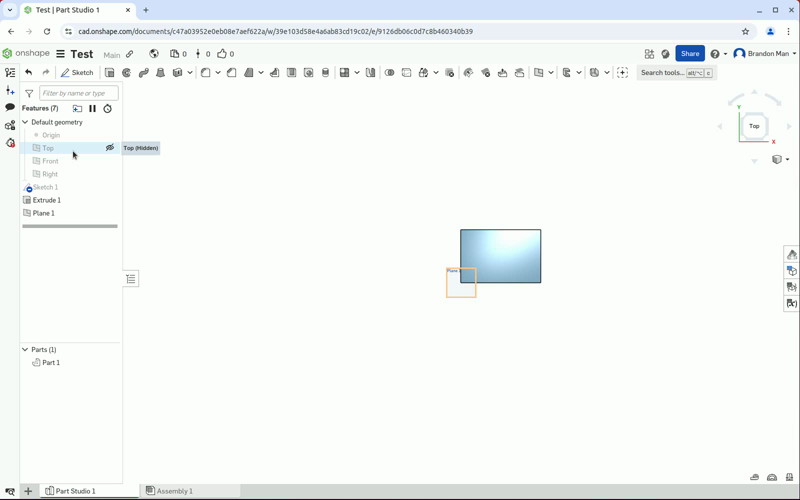
key(shift+s)
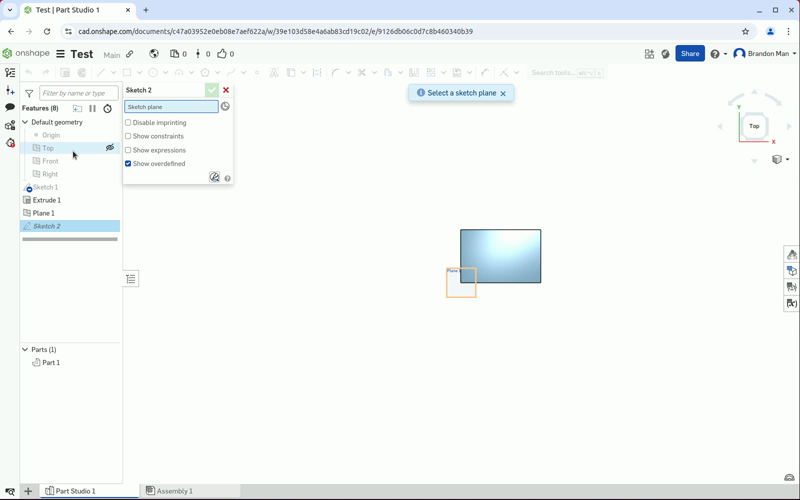
mouse_move(73, 215)
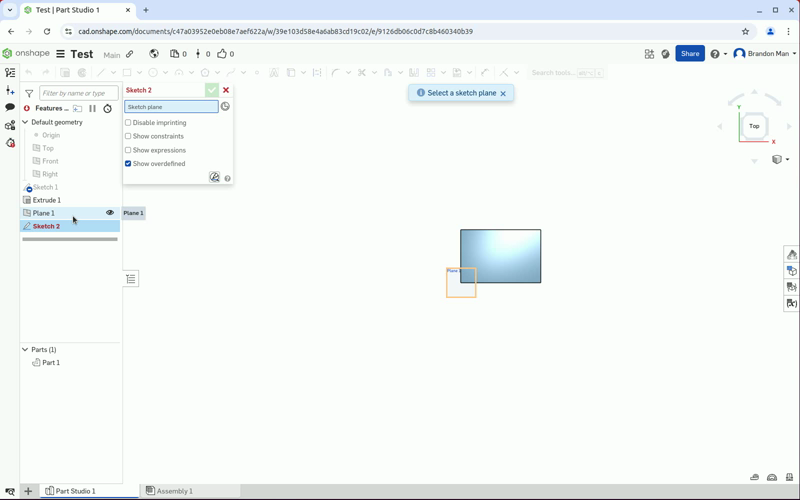
click(73, 215)
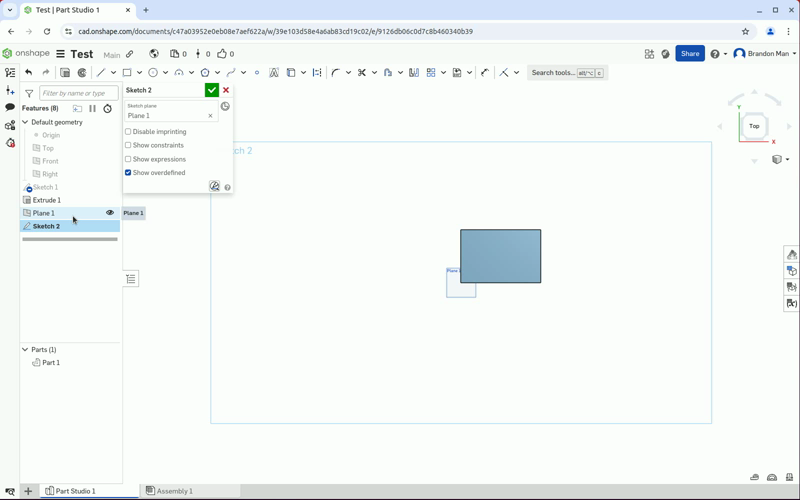
mouse_move(73, 352)
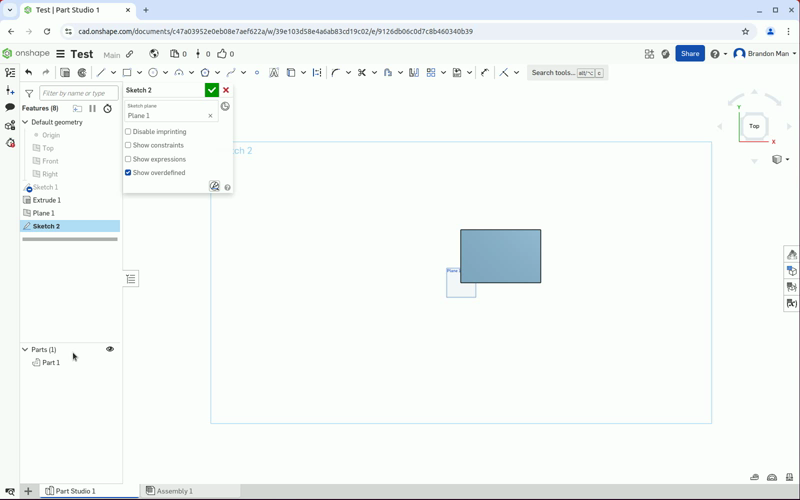
key(y)
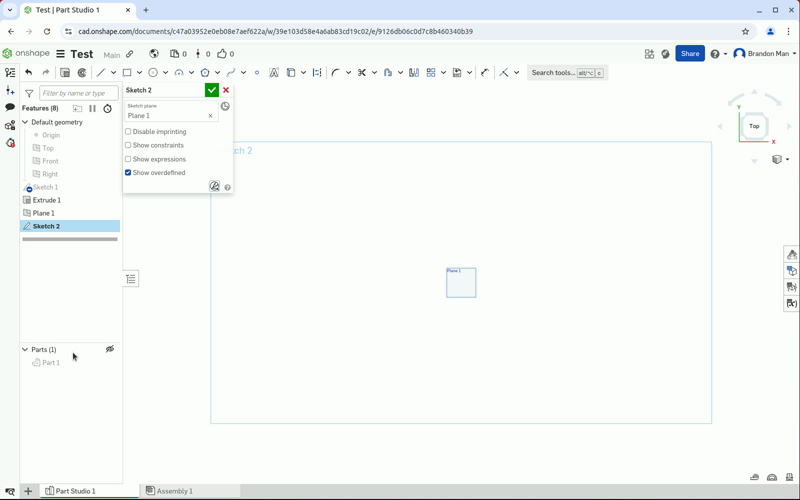
key(l)
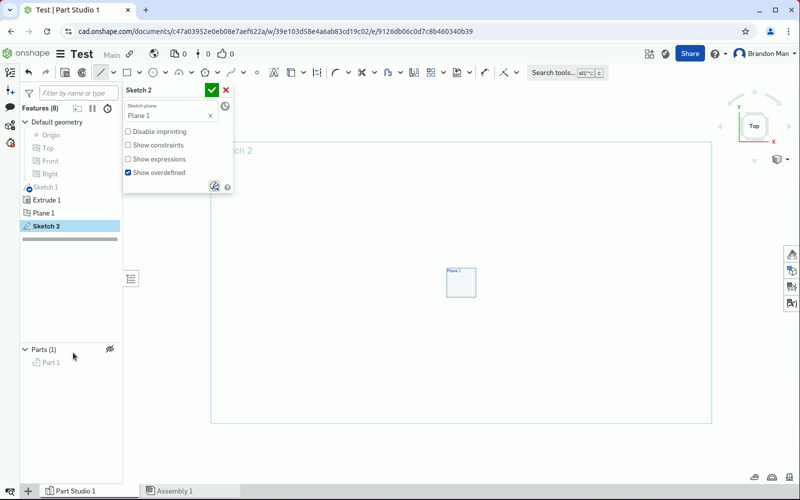
key_down(shift)
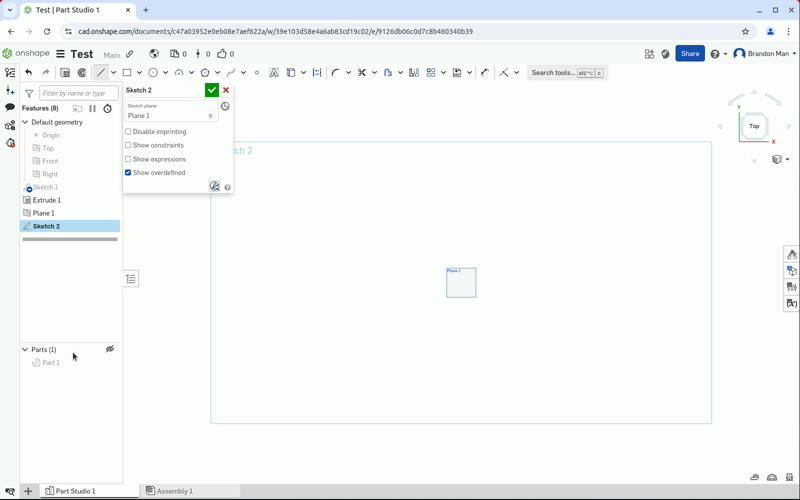
mouse_move(540, 297)
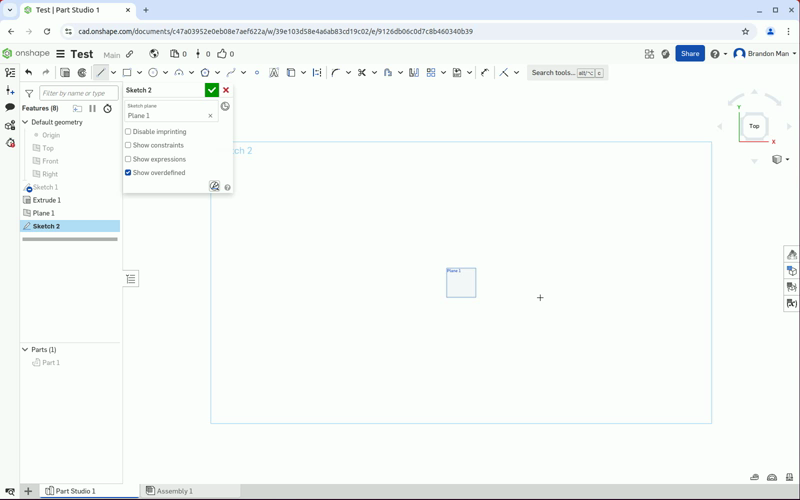
click(540, 297)
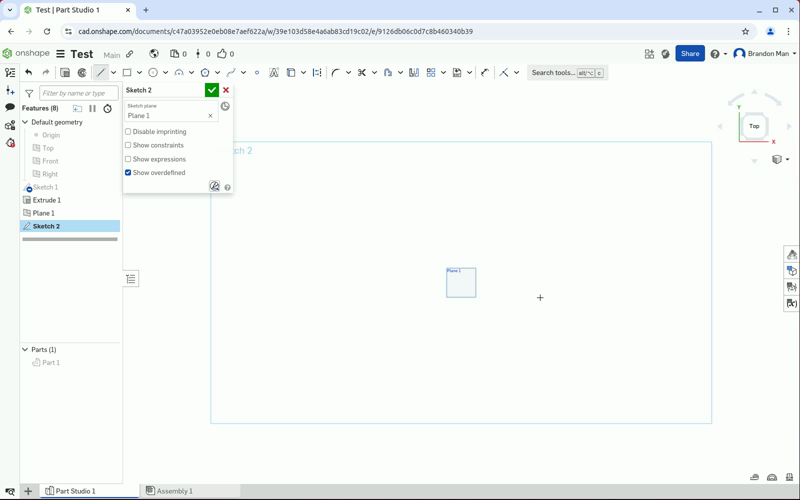
key_up(shift)
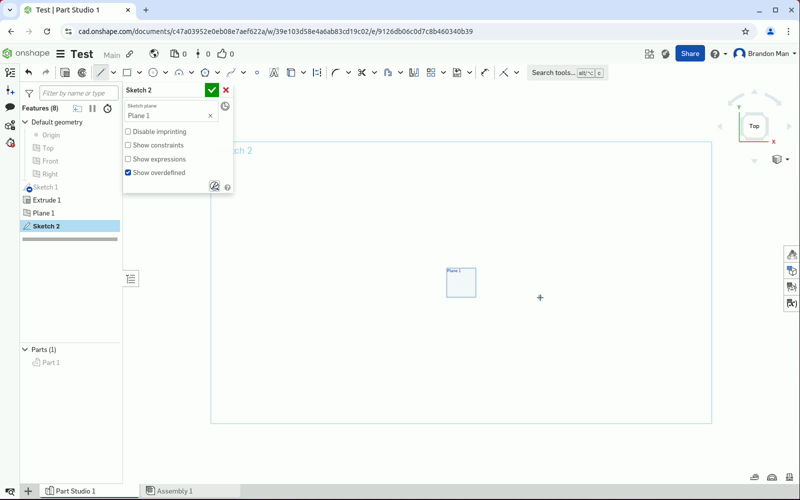
key_down(shift)
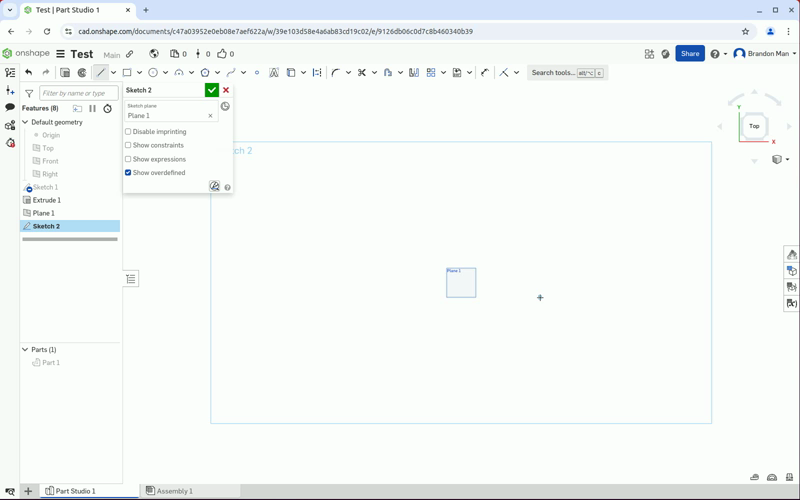
mouse_move(570, 297)
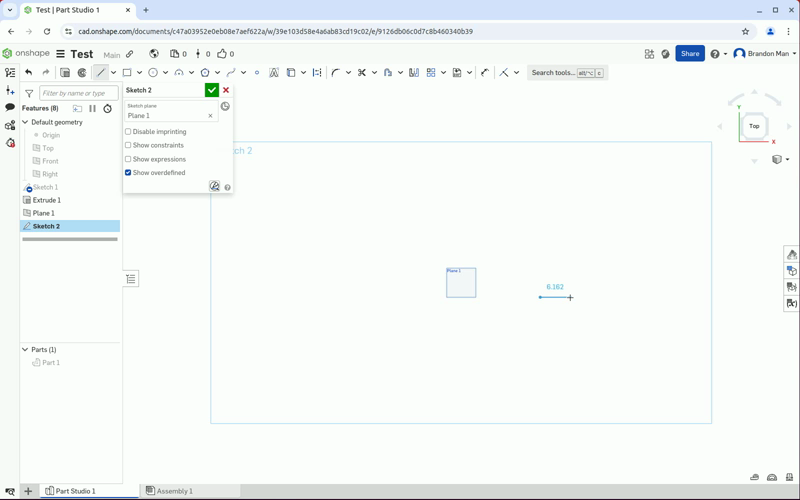
mouse_move(574, 297)
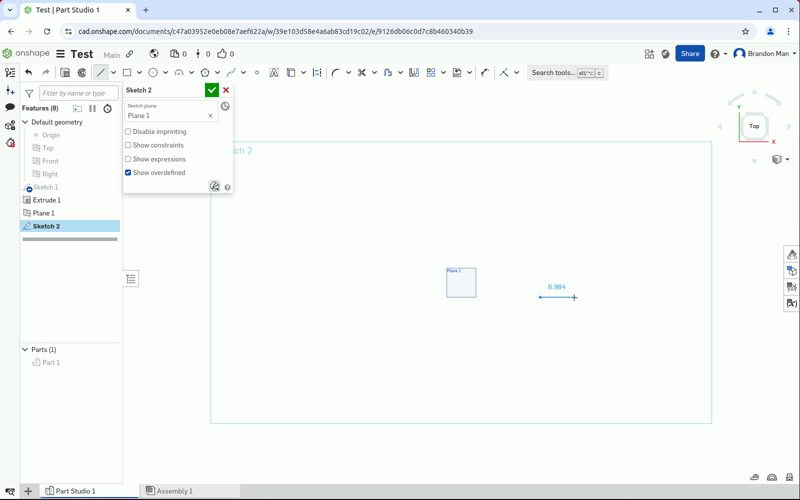
click(574, 297)
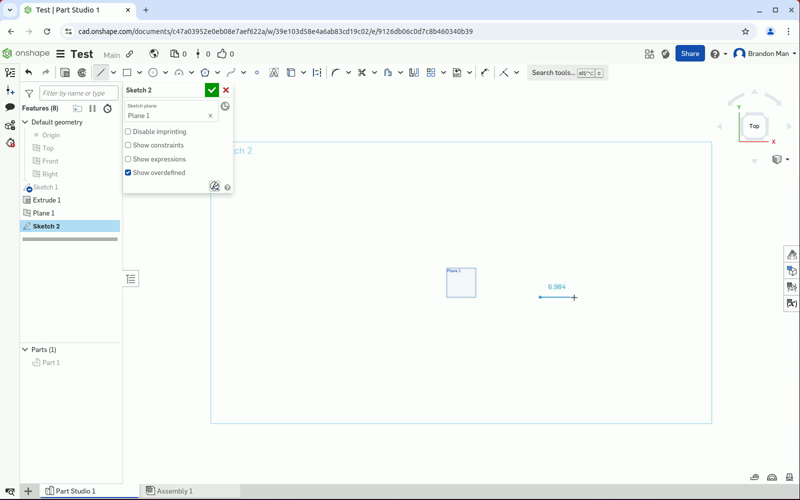
key_up(shift)
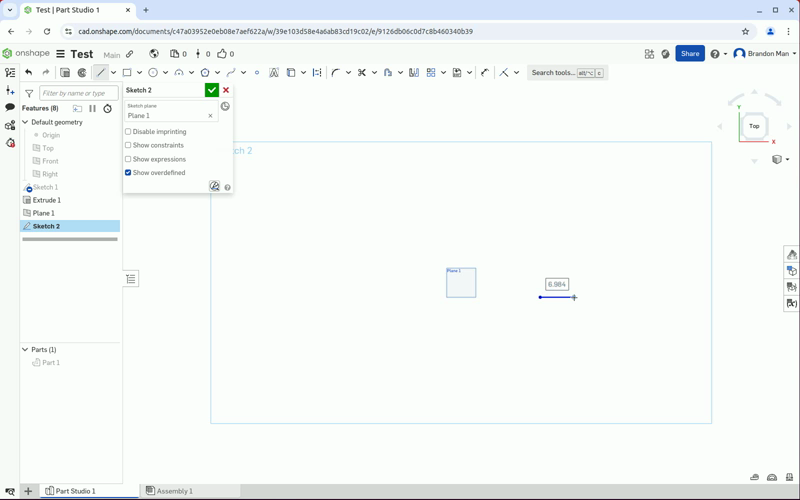
key_down(shift)
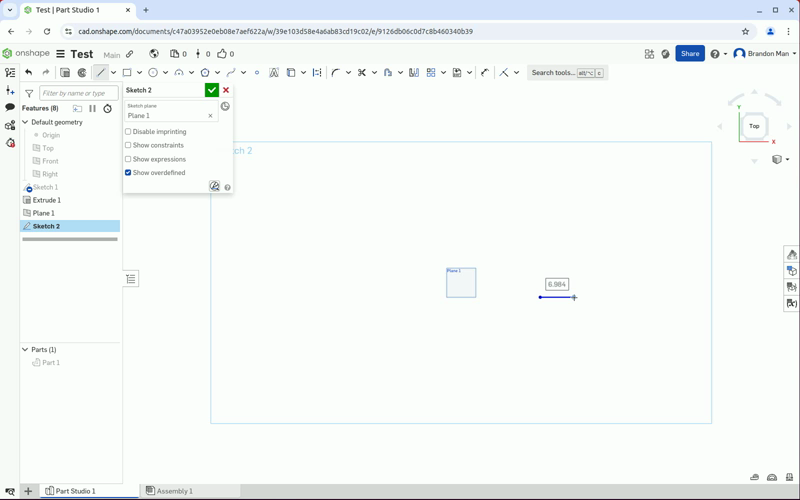
mouse_move(589, 297)
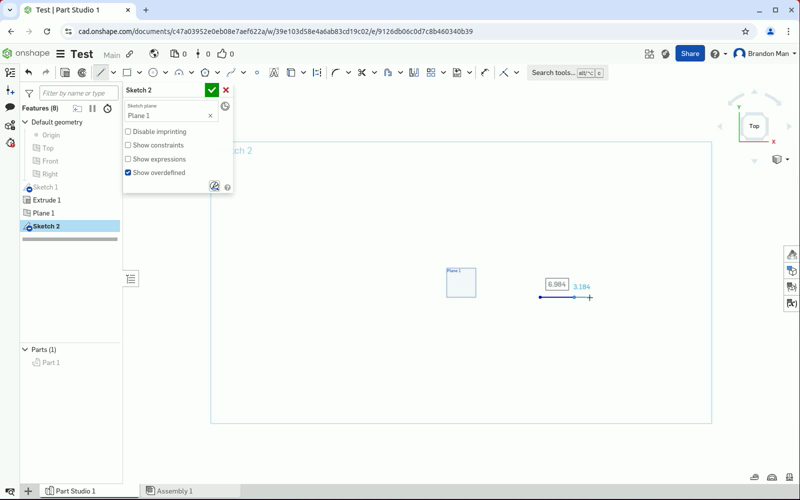
mouse_move(574, 282)
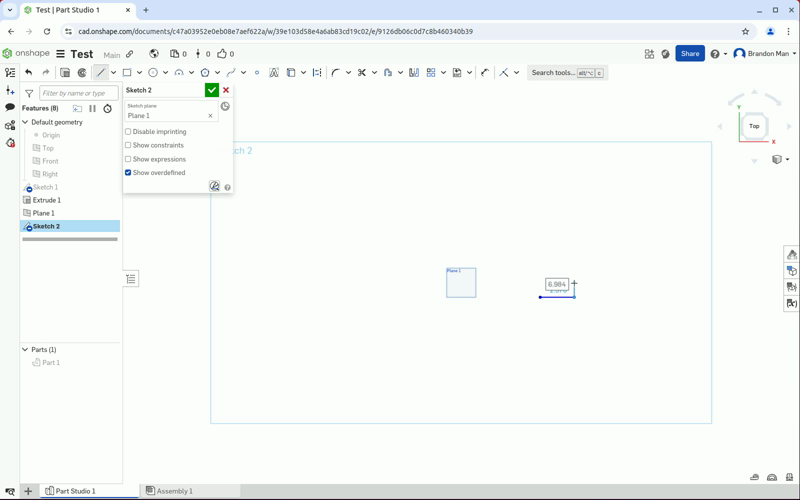
click(574, 282)
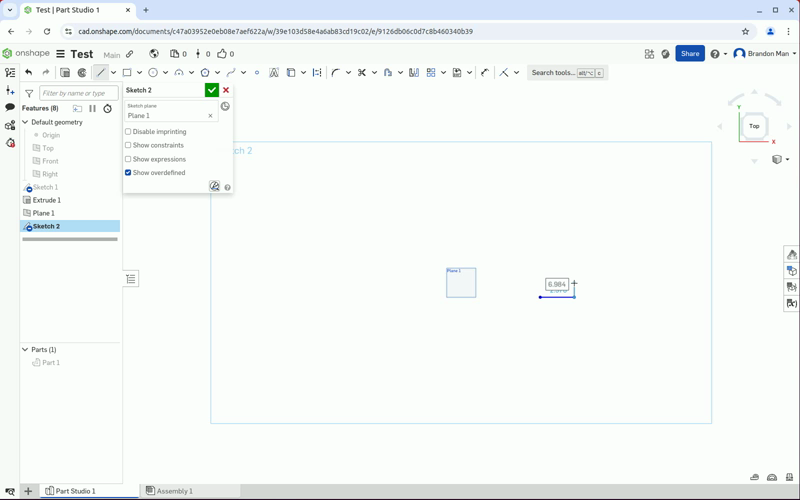
key_up(shift)
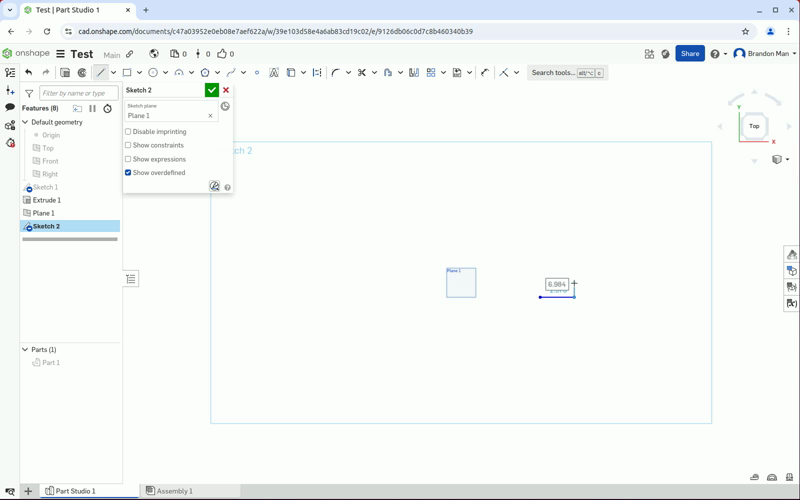
key_down(shift)
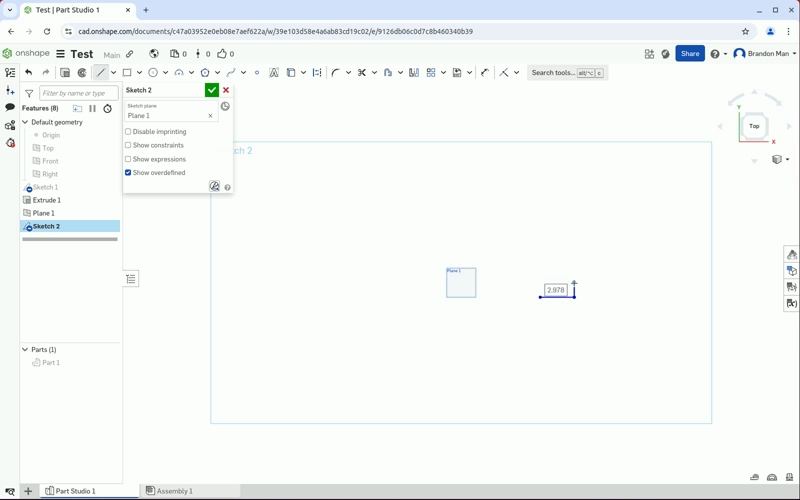
mouse_move(589, 282)
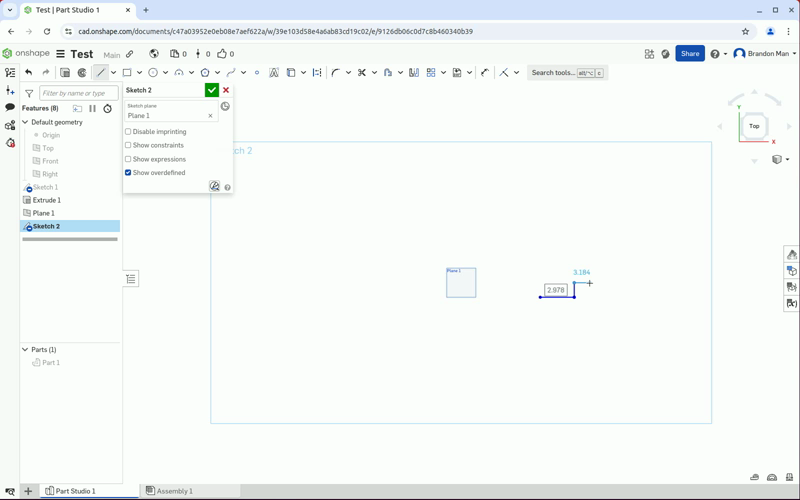
mouse_move(540, 282)
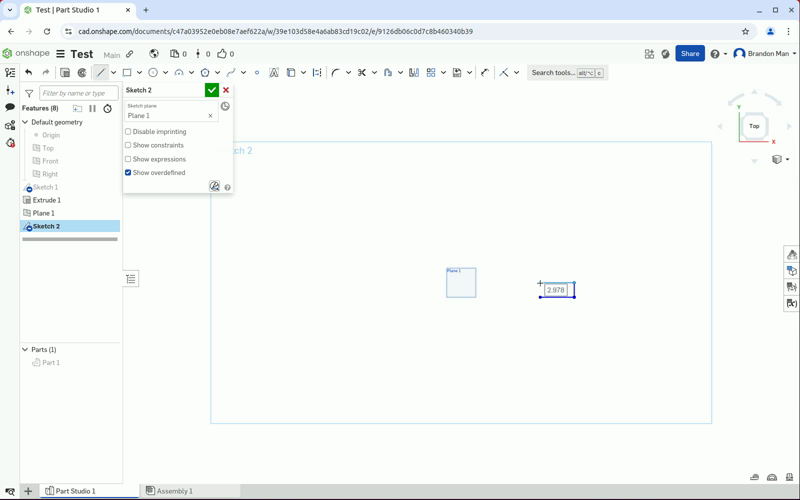
click(540, 282)
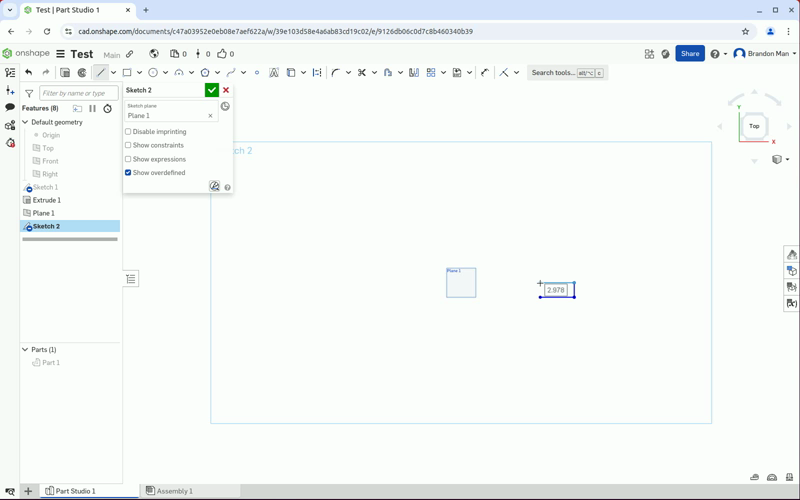
key_up(shift)
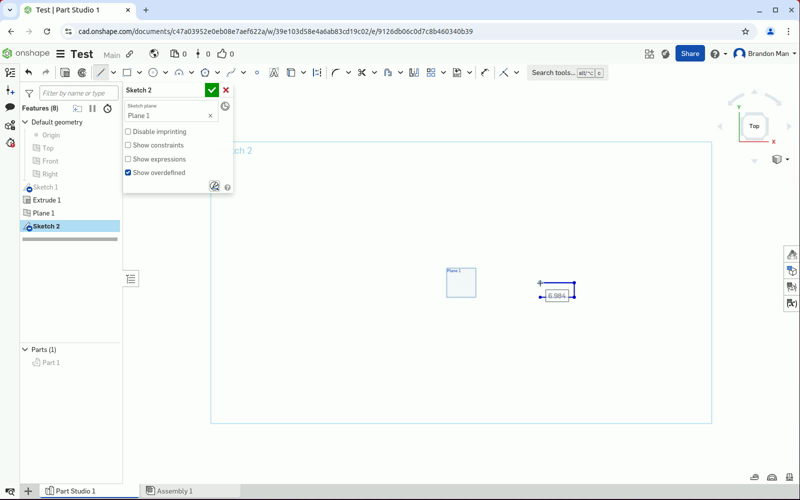
mouse_move(570, 282)
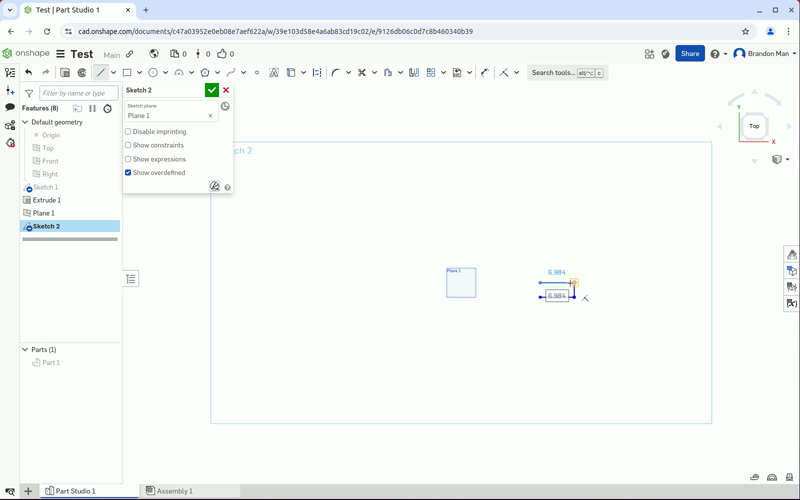
key_down(shift)
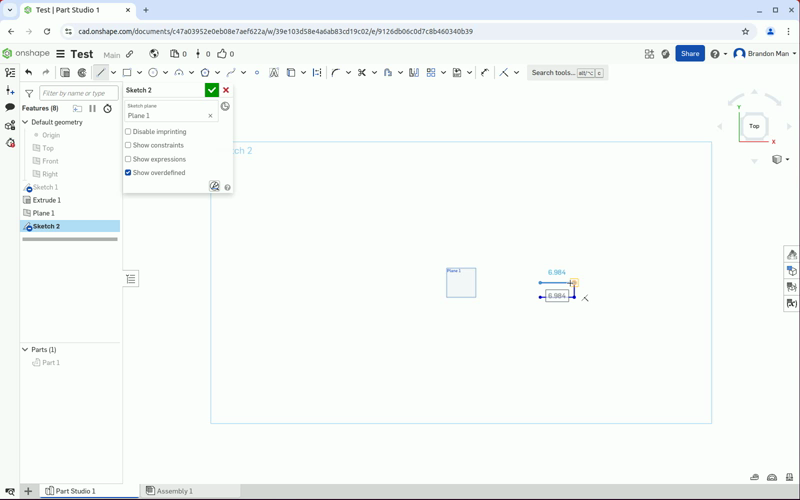
mouse_move(540, 297)
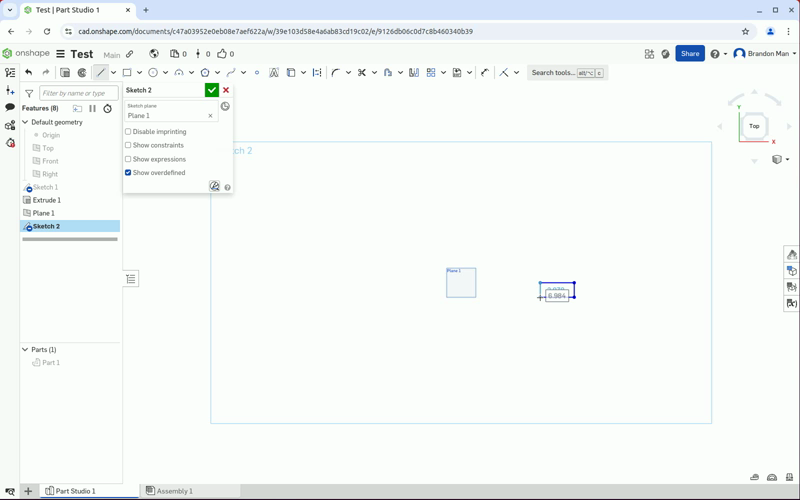
key_up(shift)
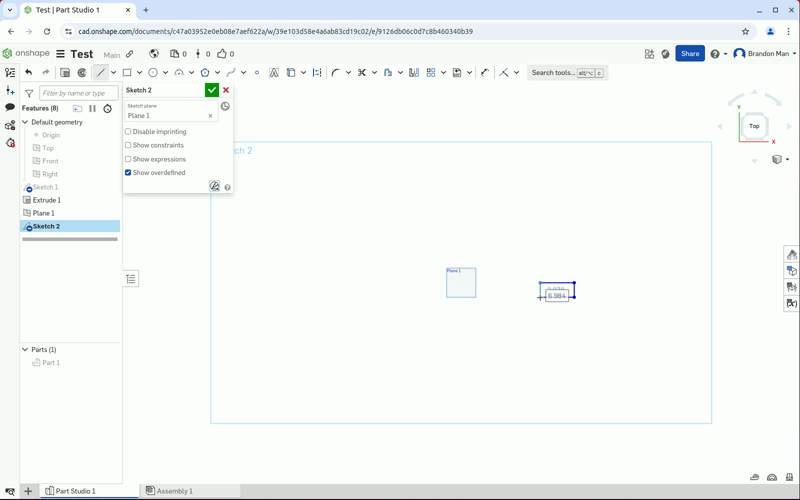
click(540, 297)
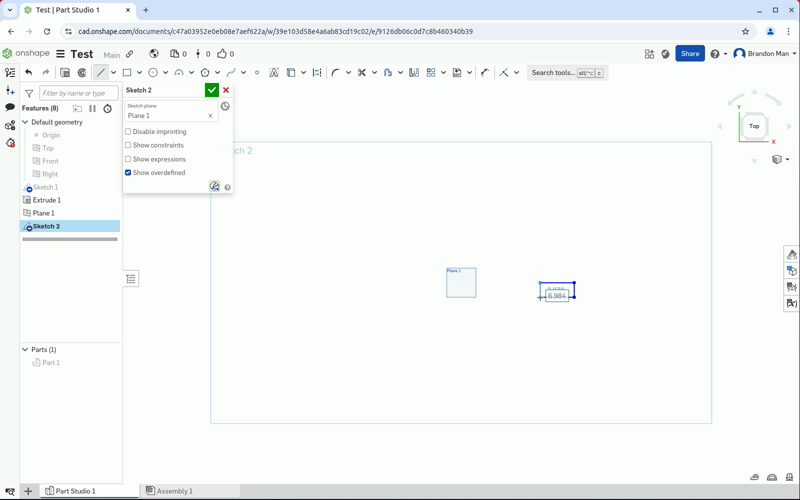
key(esc)
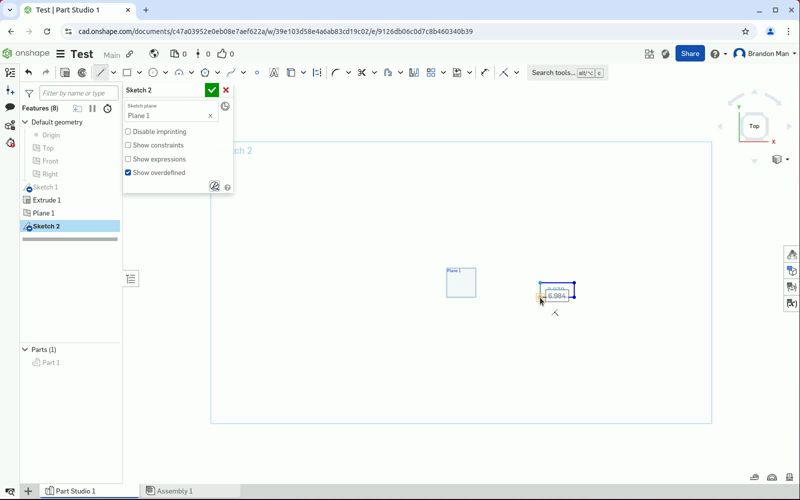
mouse_move(573, 285)
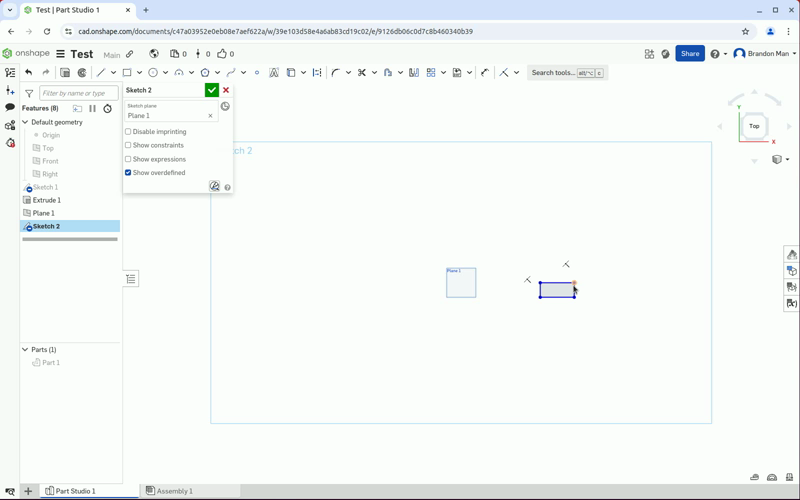
scroll(6)
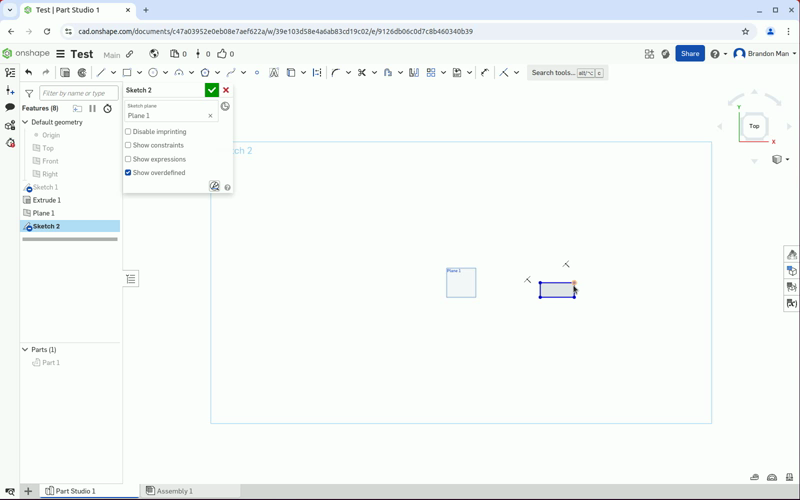
scroll(6)
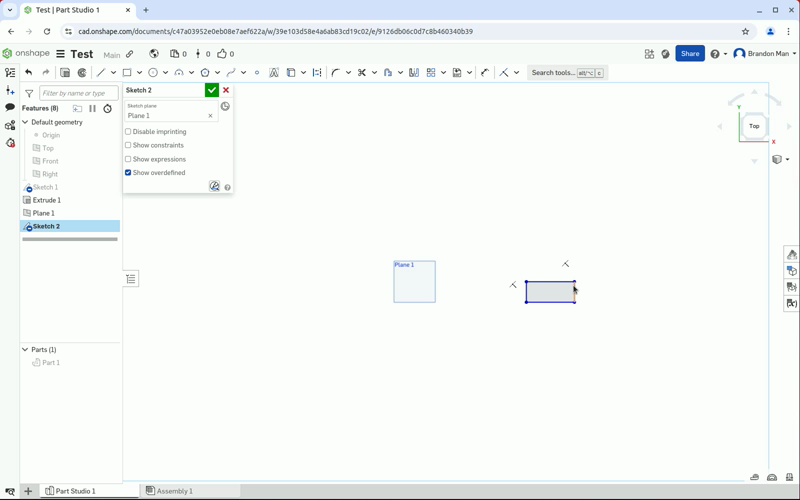
scroll(6)
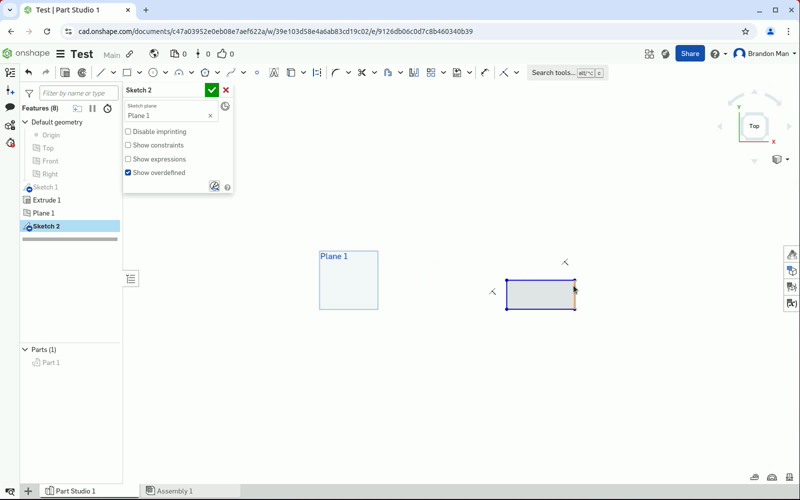
scroll(6)
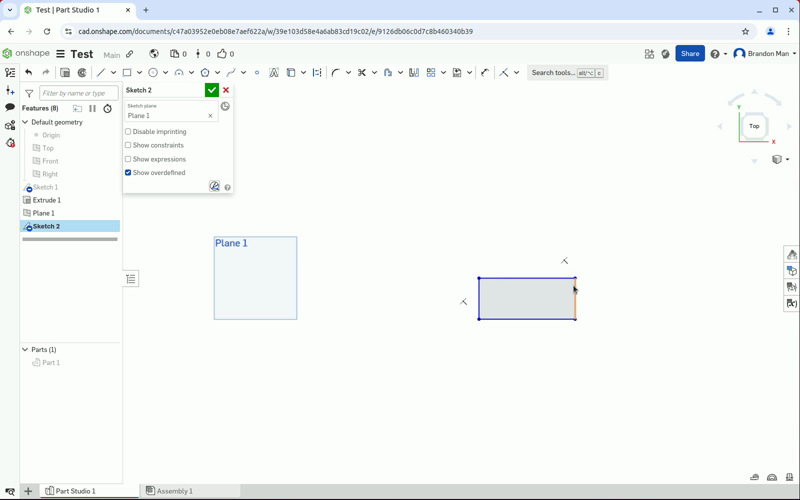
scroll(6)
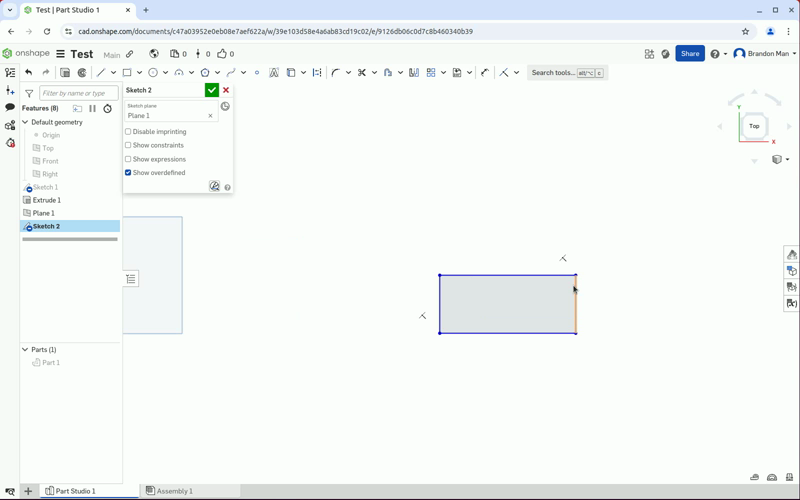
scroll(6)
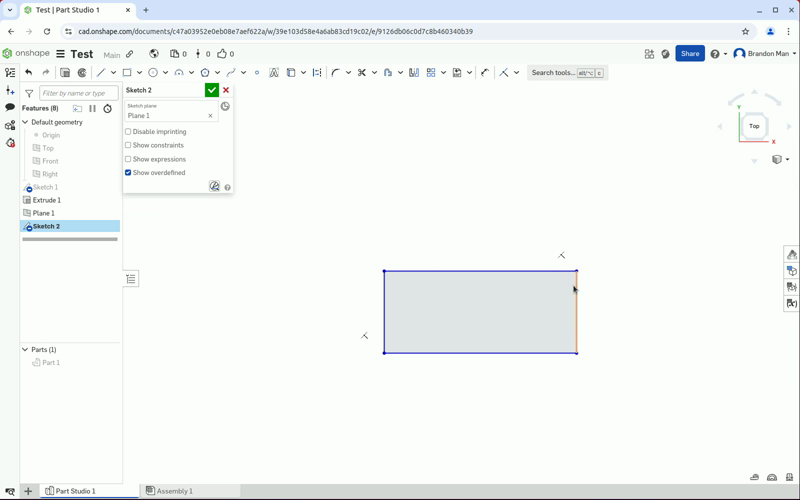
scroll(6)
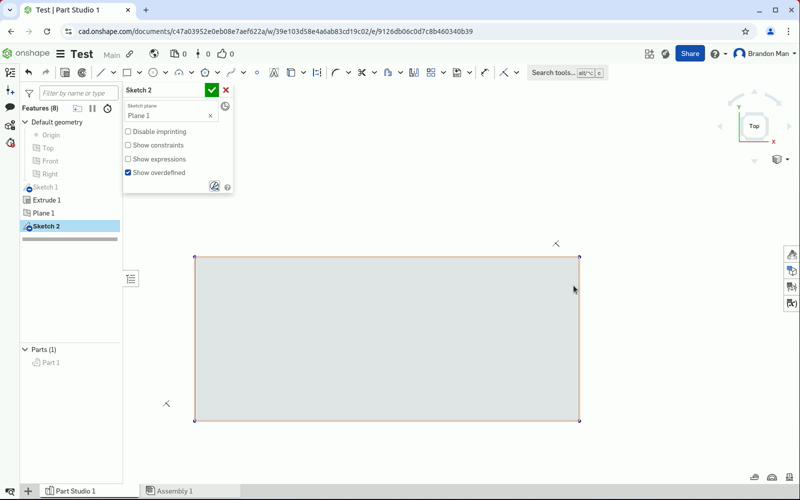
click(573, 285)
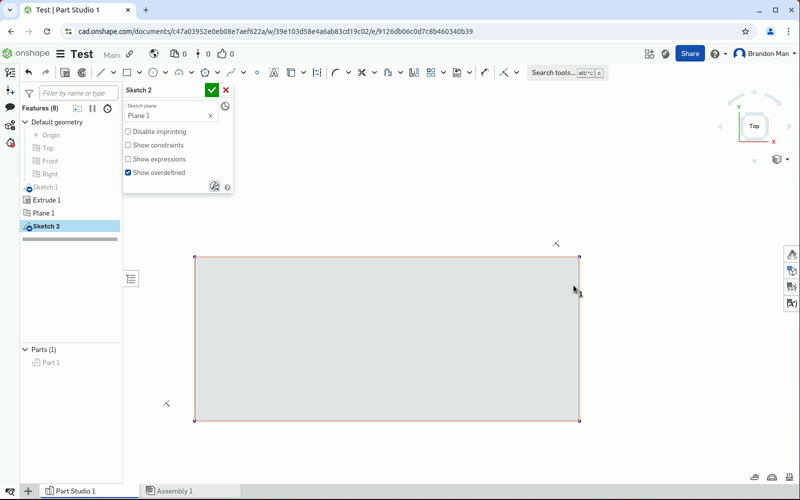
scroll(-6)
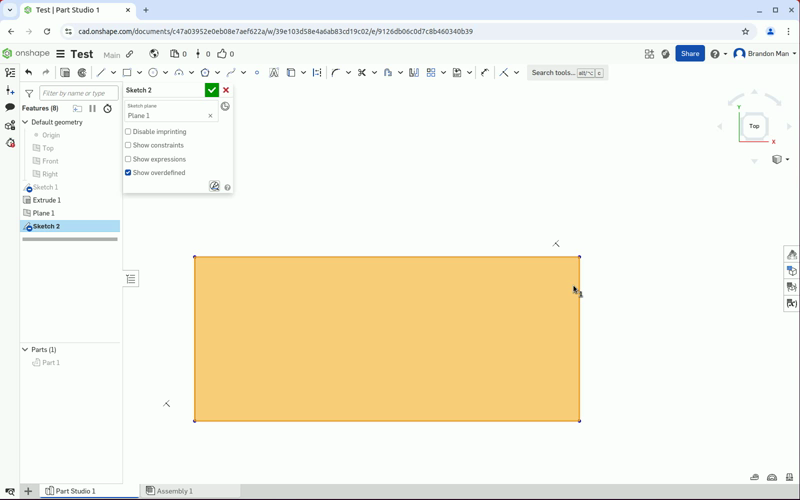
scroll(-6)
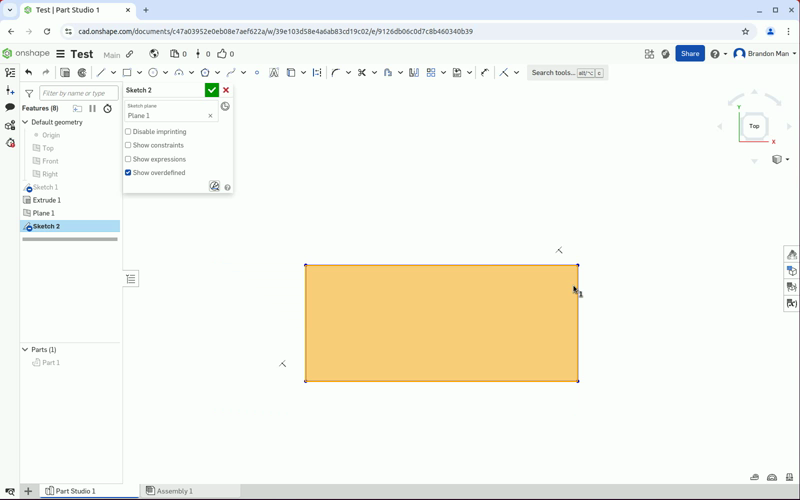
scroll(-6)
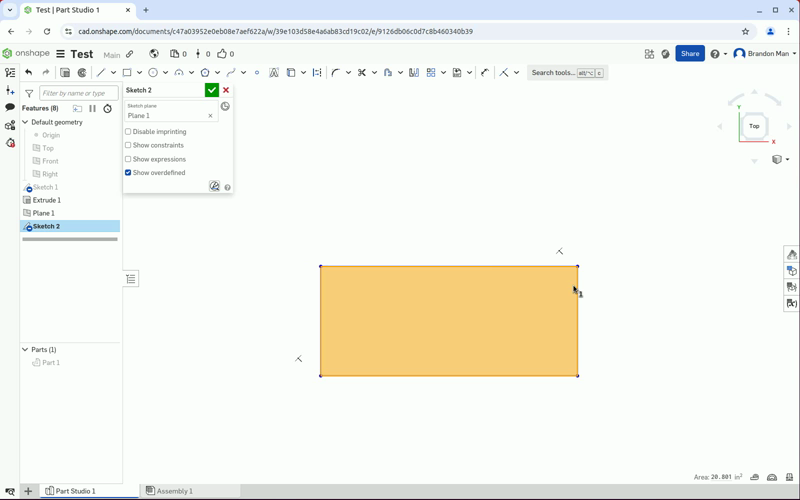
scroll(-6)
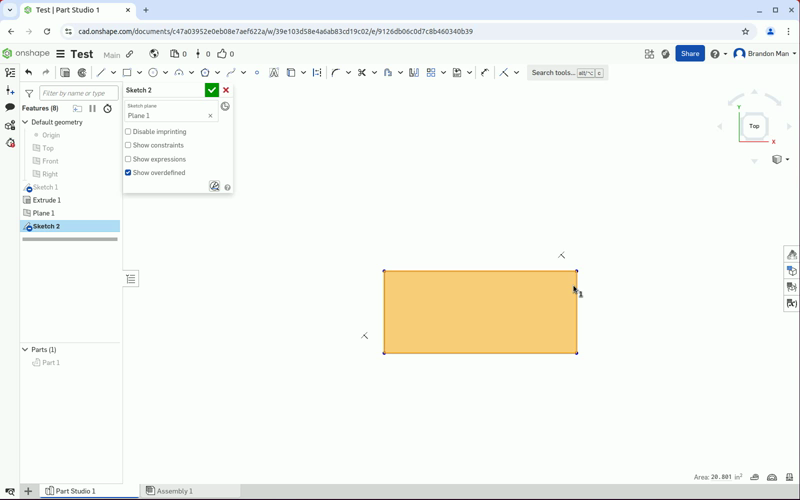
scroll(-6)
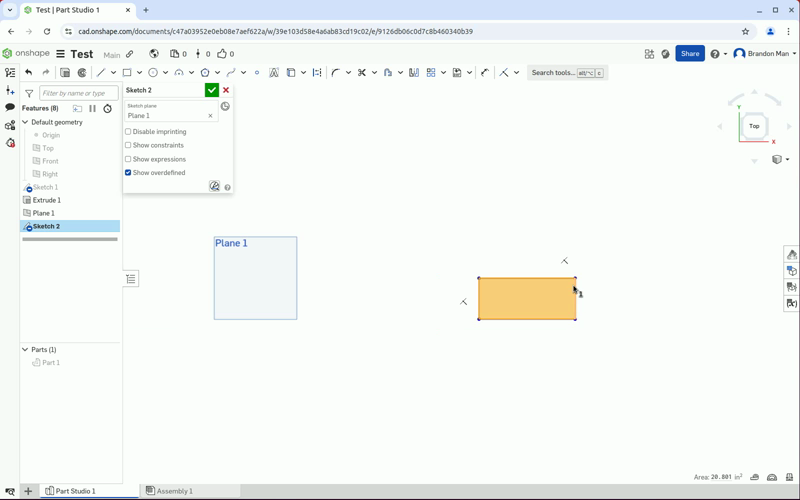
scroll(-6)
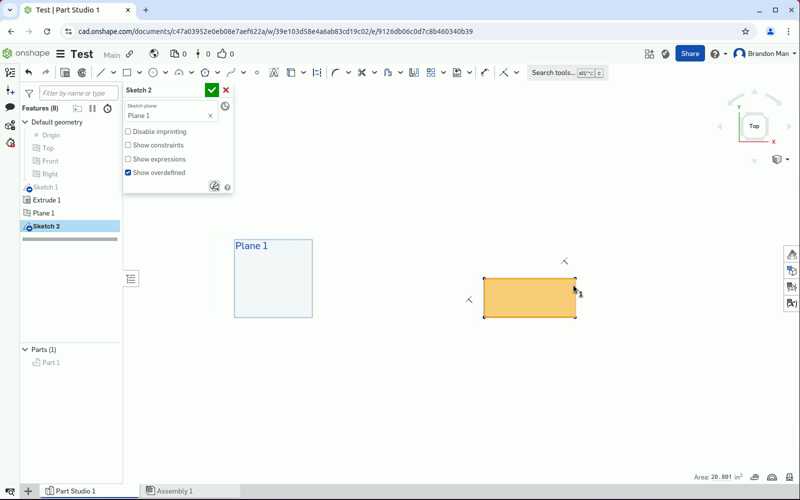
scroll(-6)
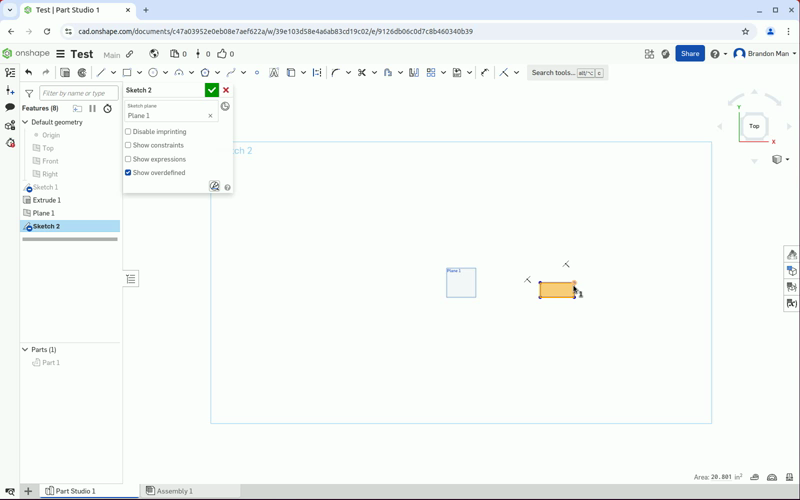
mouse_move(73, 352)
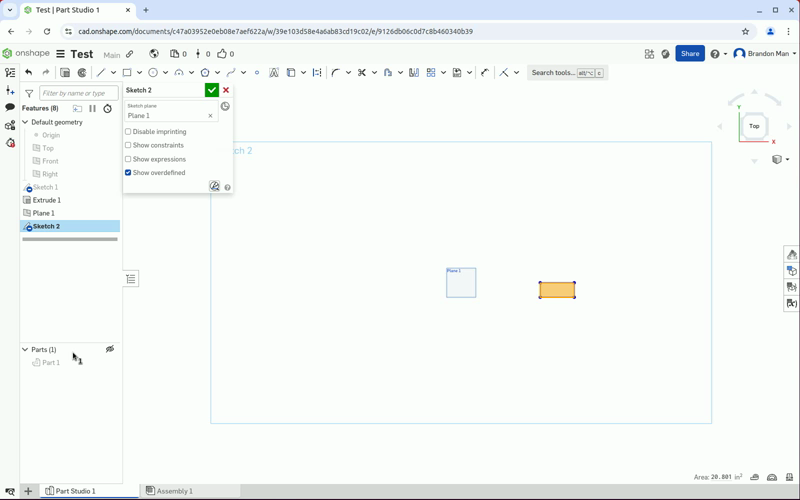
key(shift+y)
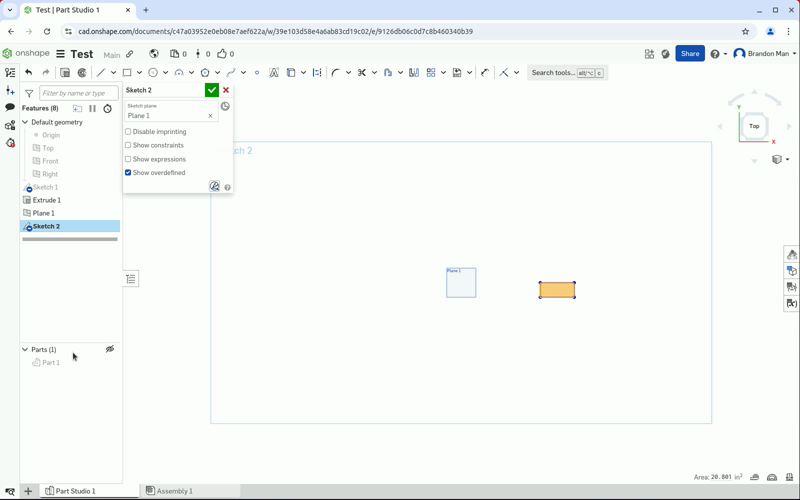
key(shift+e)
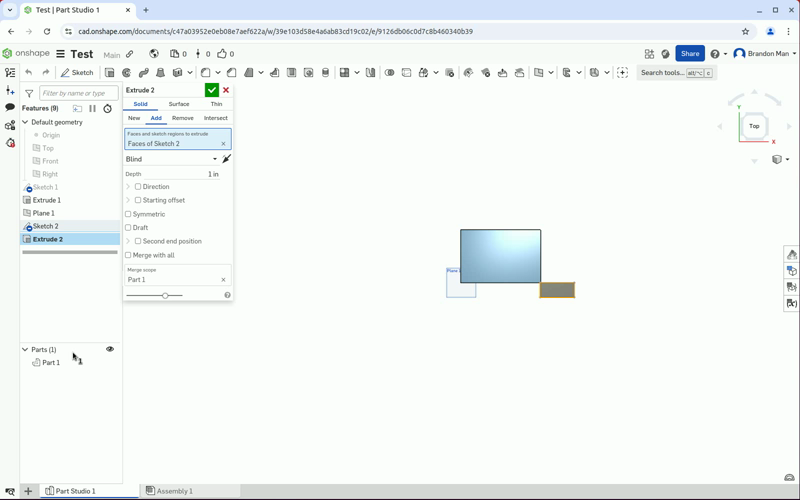
mouse_move(143, 106)
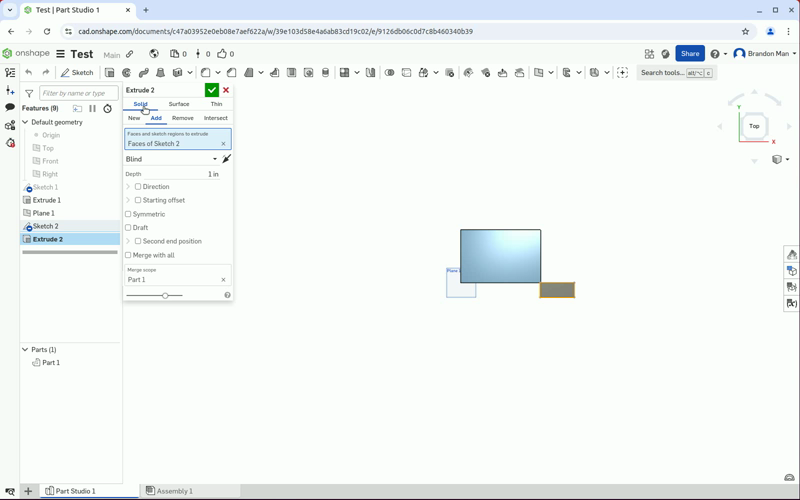
click(143, 106)
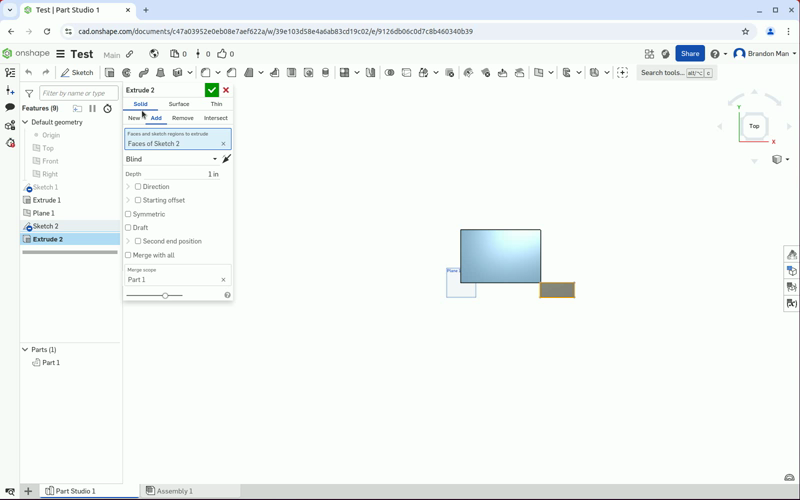
mouse_move(137, 120)
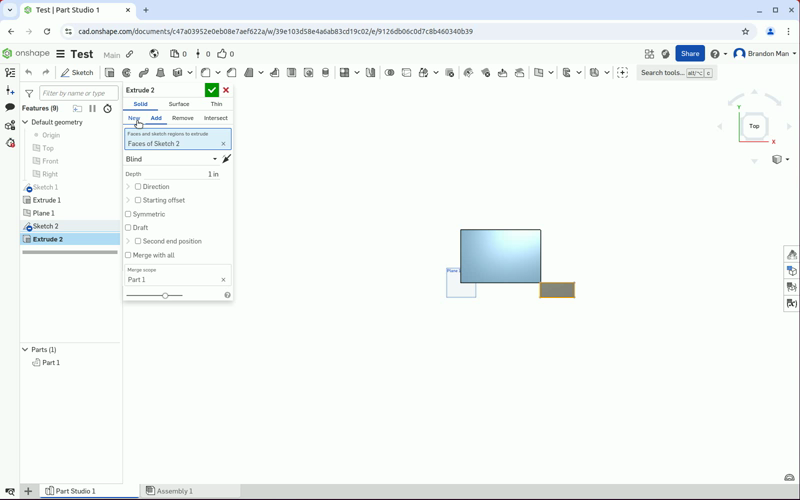
click(137, 120)
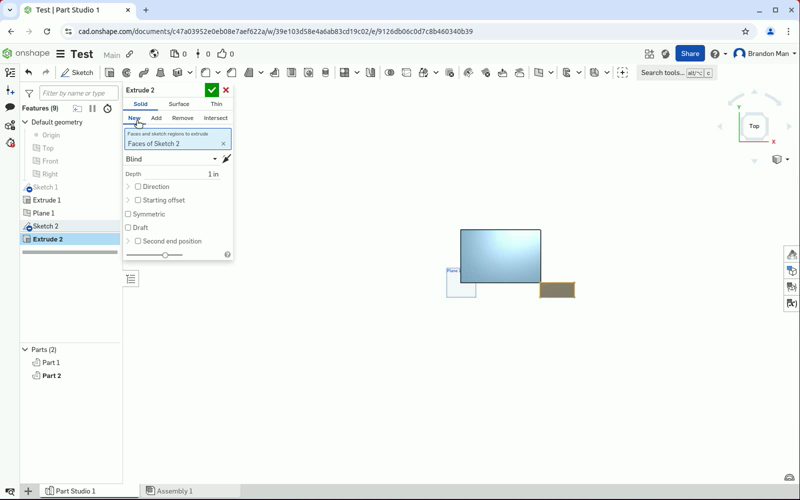
key(tab, 4)
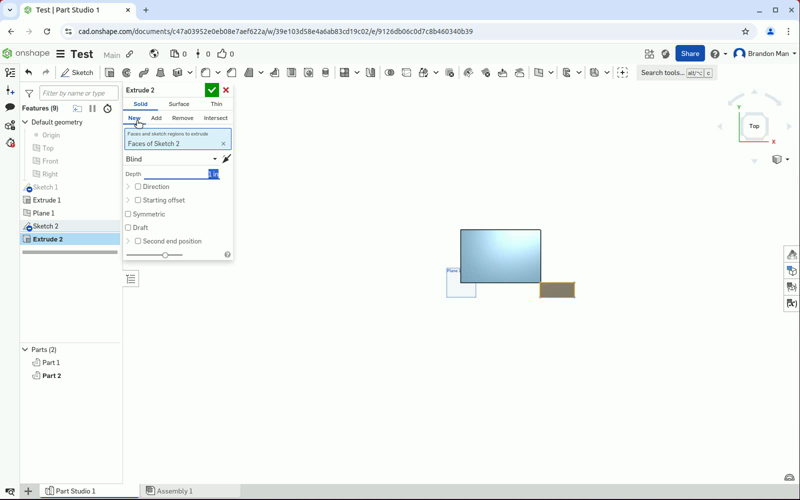
text(-0.722)
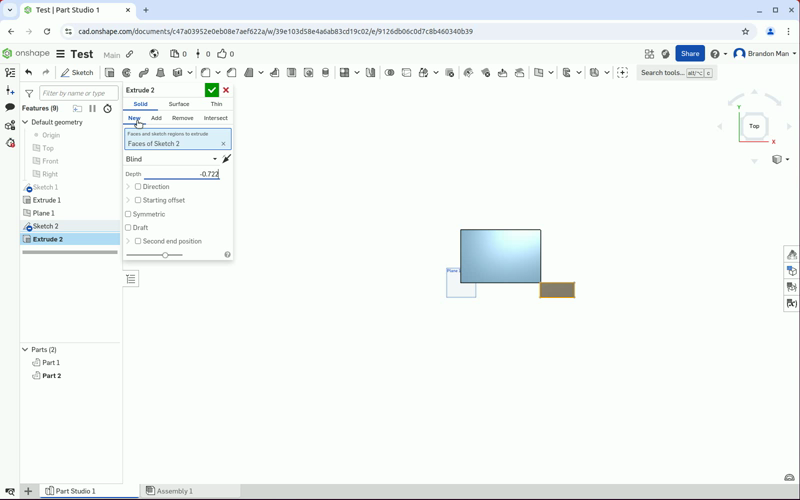
key(tab, 3)
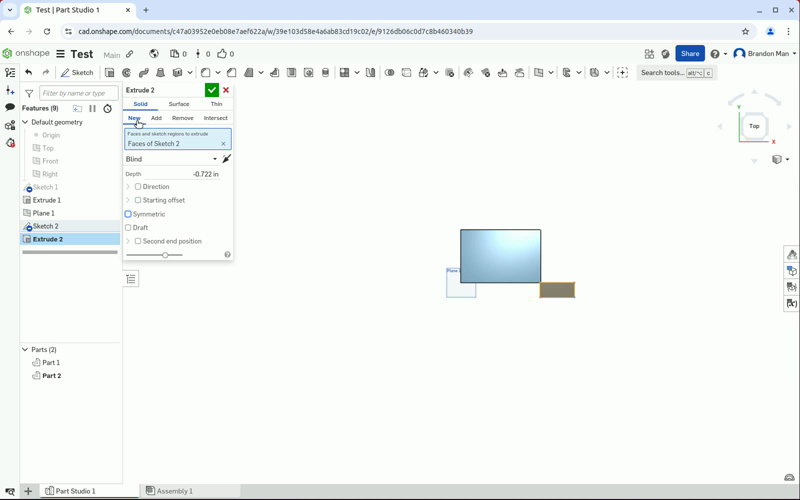
key(tab, 2)
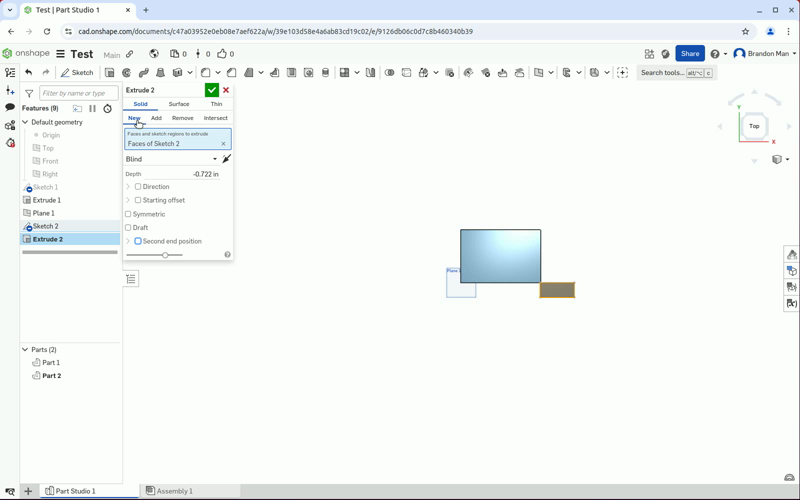
key(space)
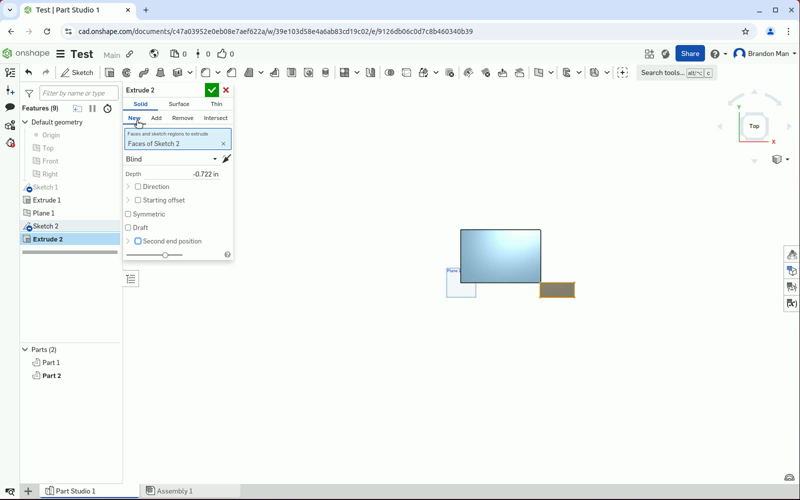
key(tab, 3)
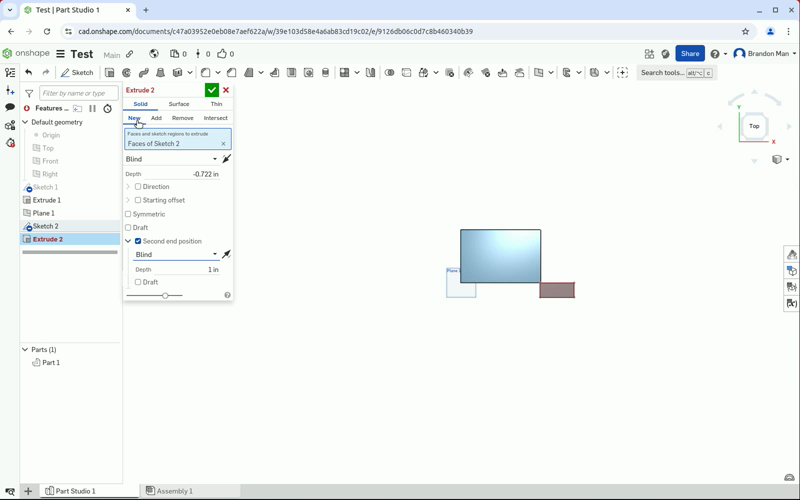
text(0.241)
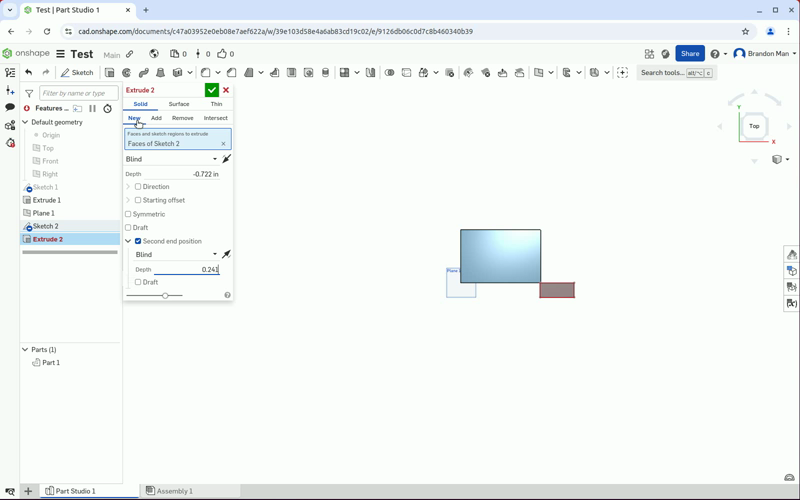
key(enter)
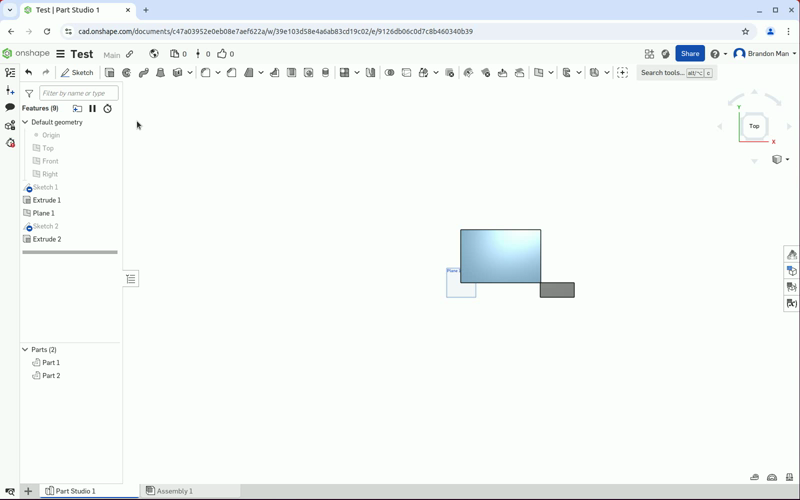
key(shift+h)
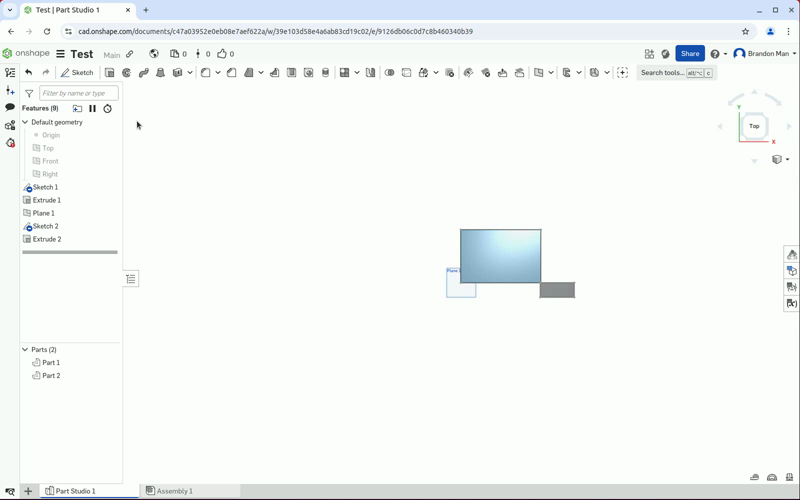
key(shift+h)
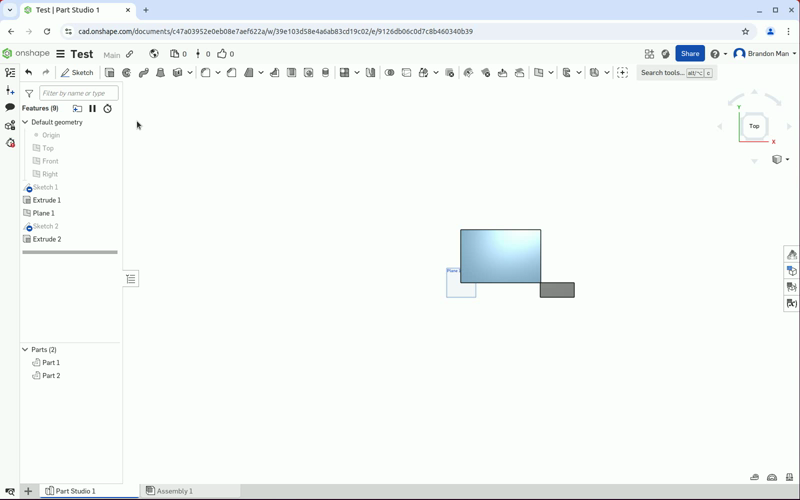
mouse_move(73, 189)
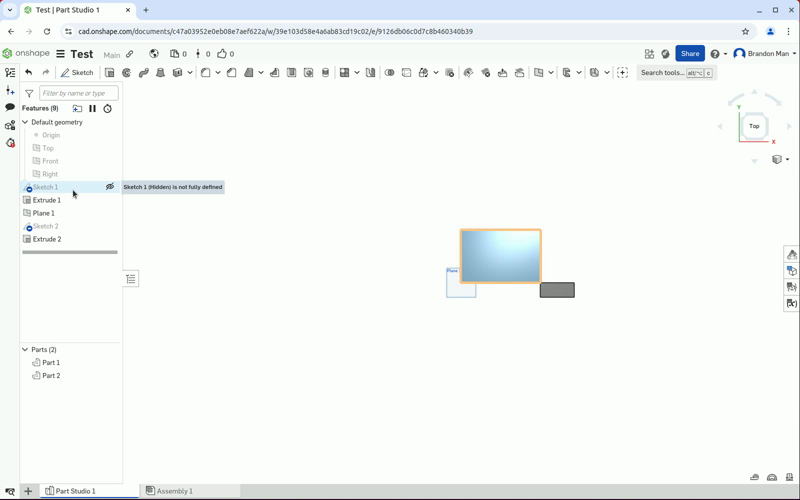
click(73, 189)
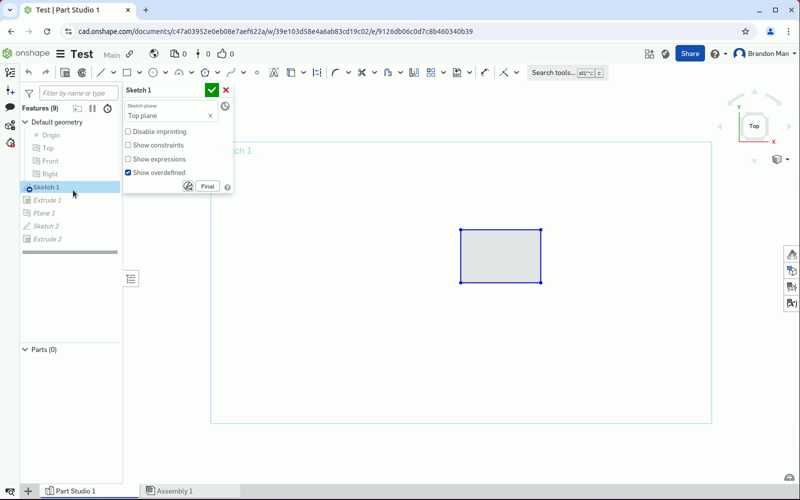
mouse_move(229, 92)
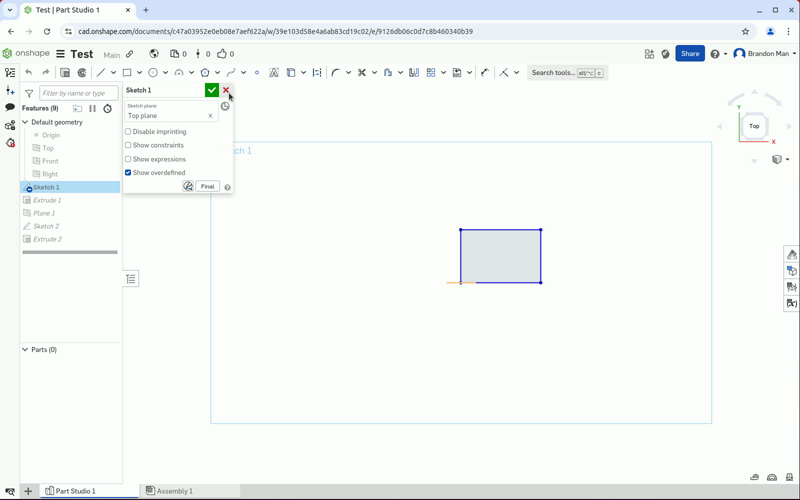
click(229, 92)
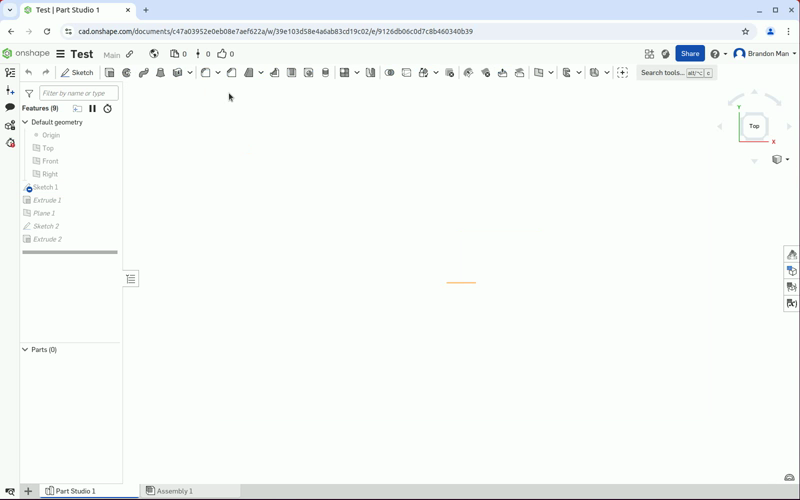
key(shift+s)
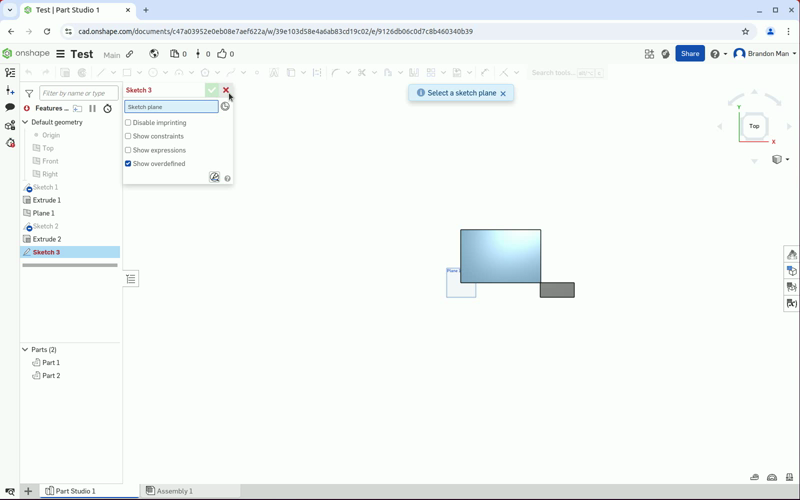
mouse_move(73, 215)
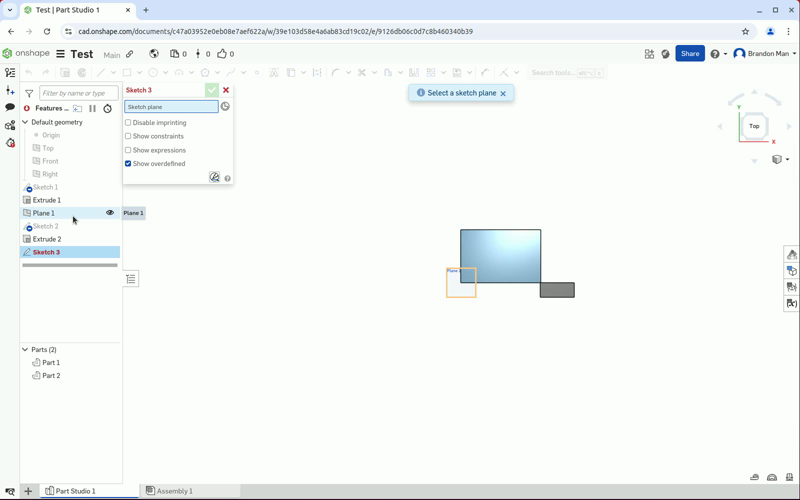
click(73, 215)
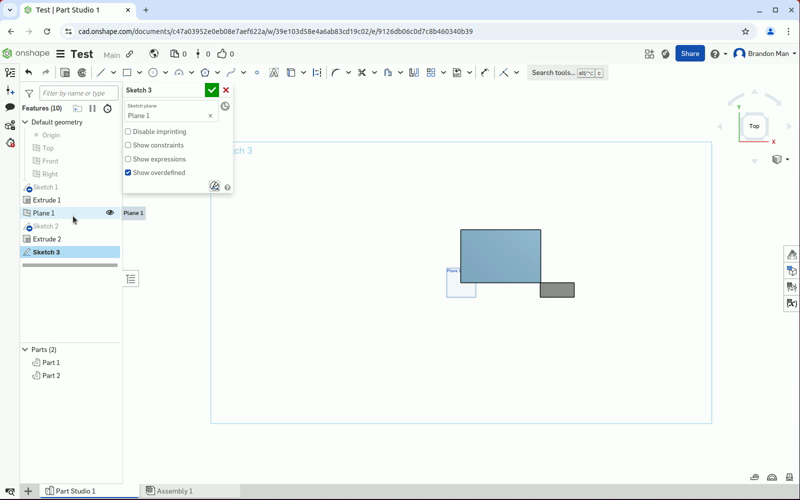
mouse_move(73, 352)
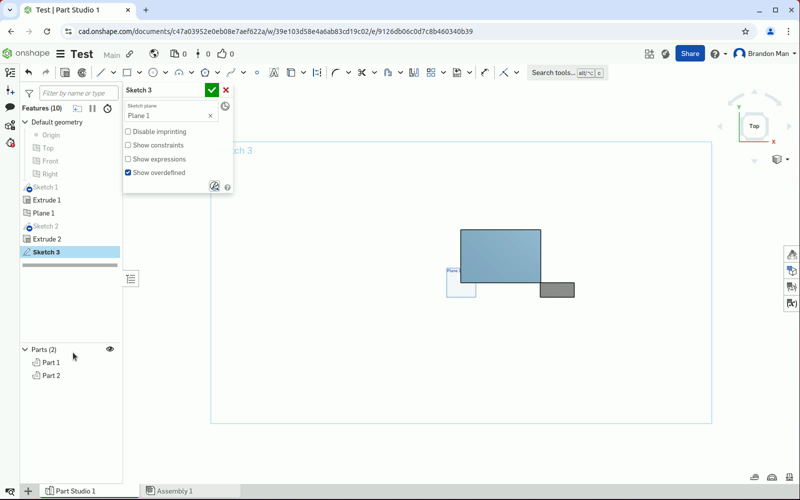
key(y)
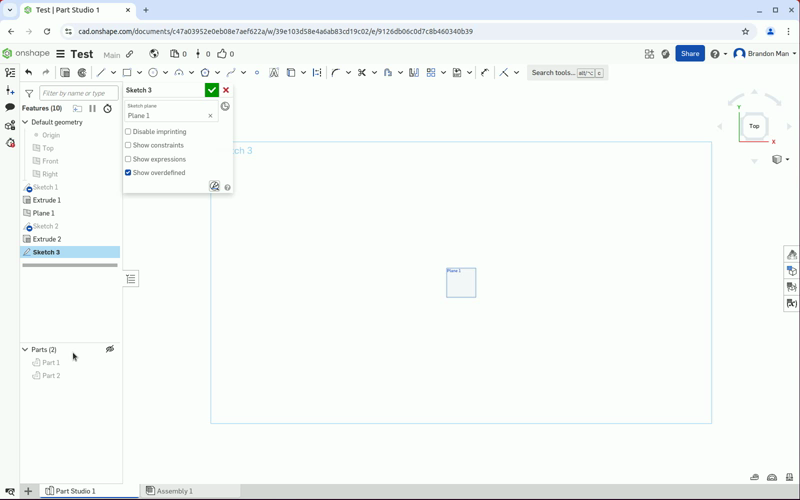
key(l)
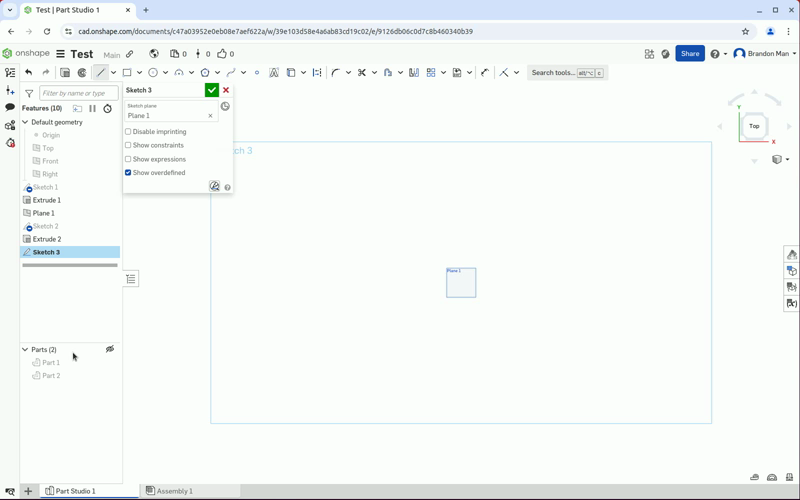
key_down(shift)
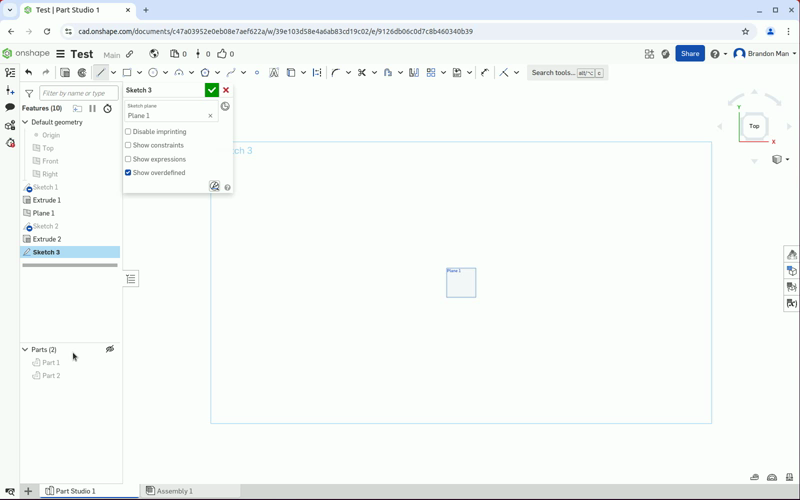
mouse_move(460, 301)
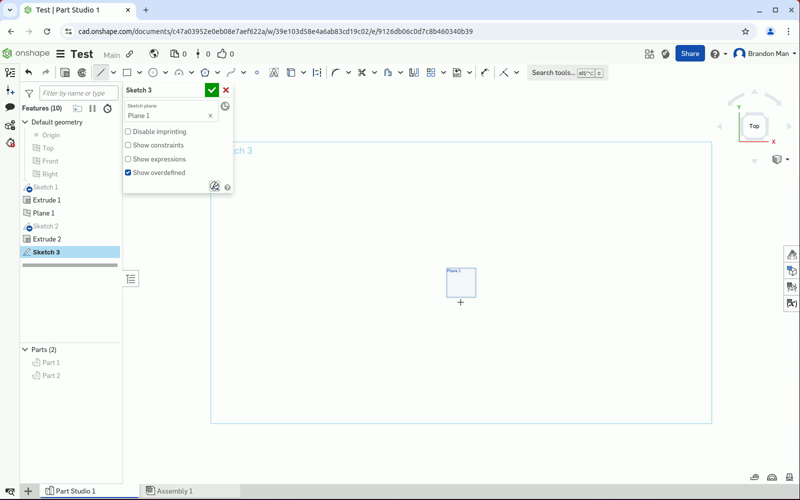
click(460, 301)
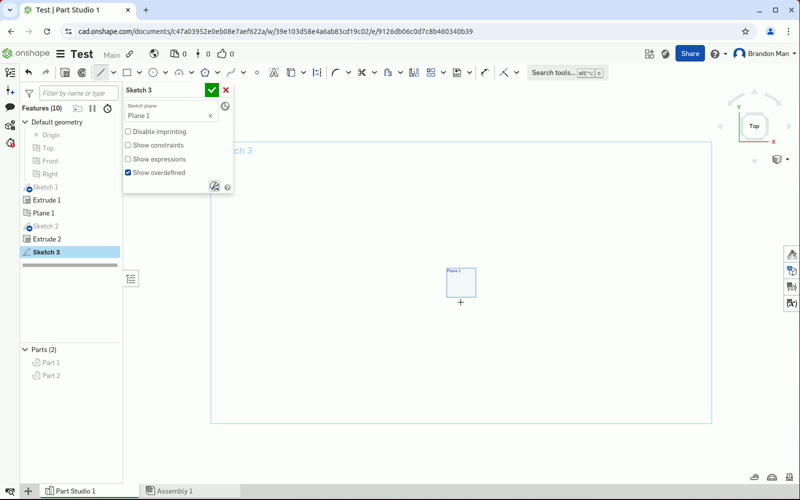
key_up(shift)
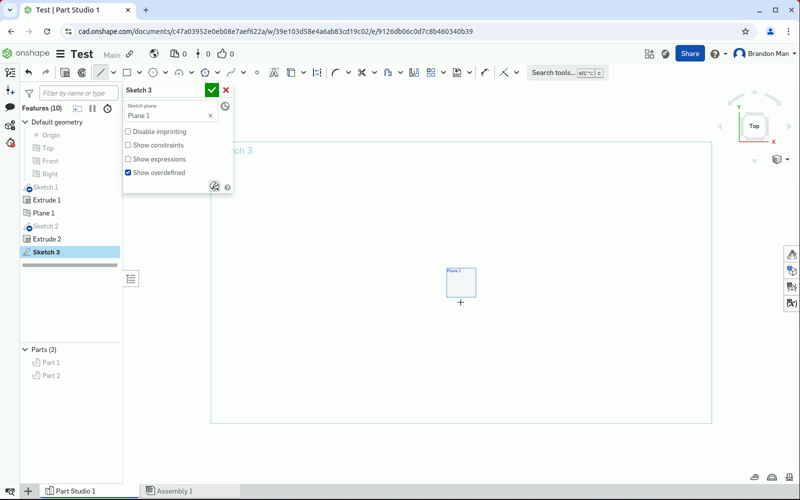
key_down(shift)
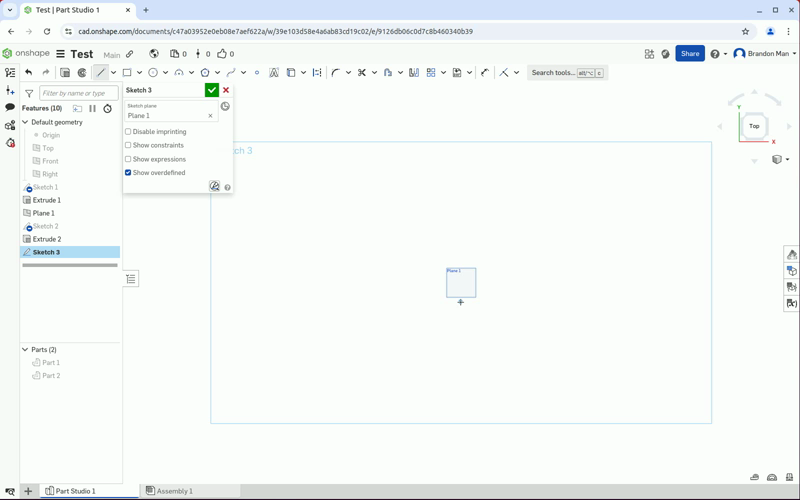
mouse_move(490, 301)
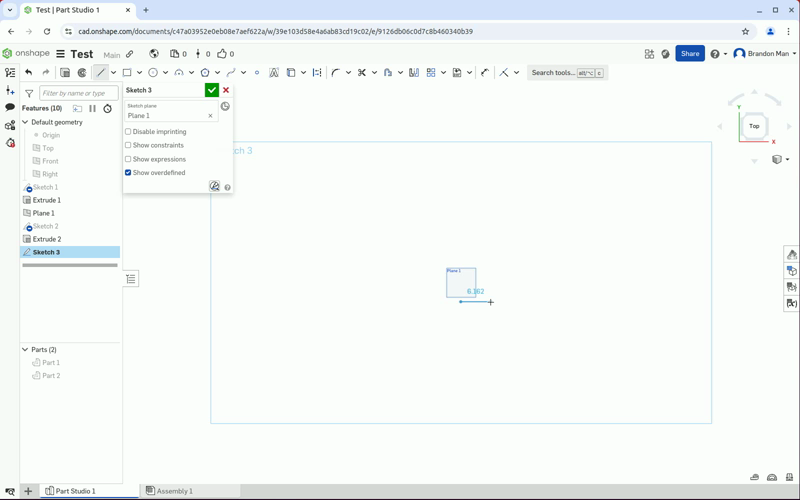
mouse_move(489, 301)
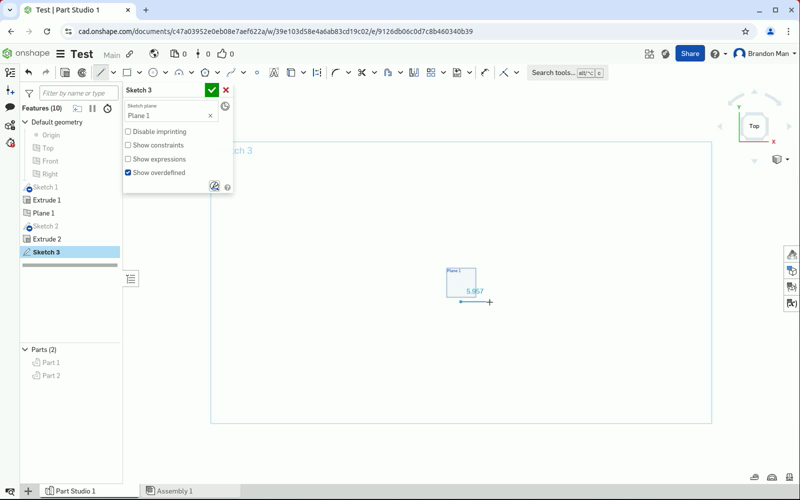
click(489, 301)
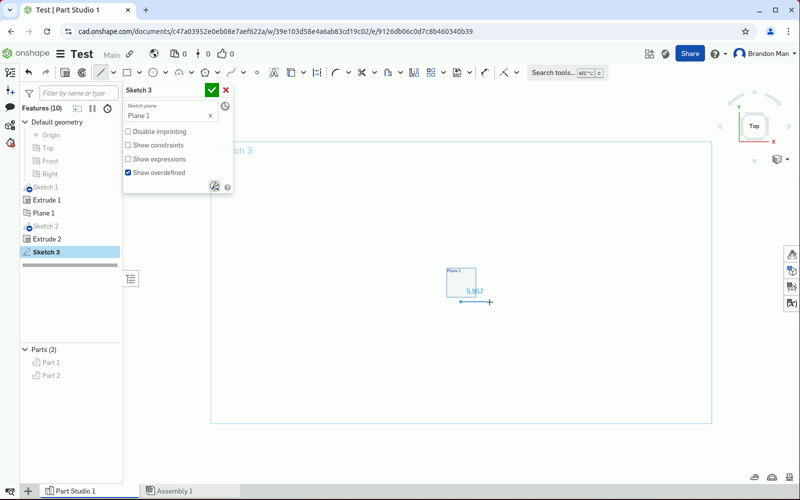
key_up(shift)
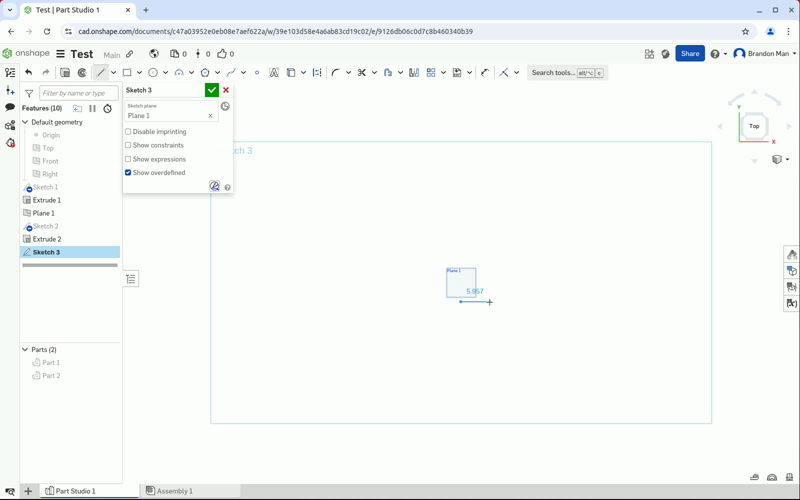
key_down(shift)
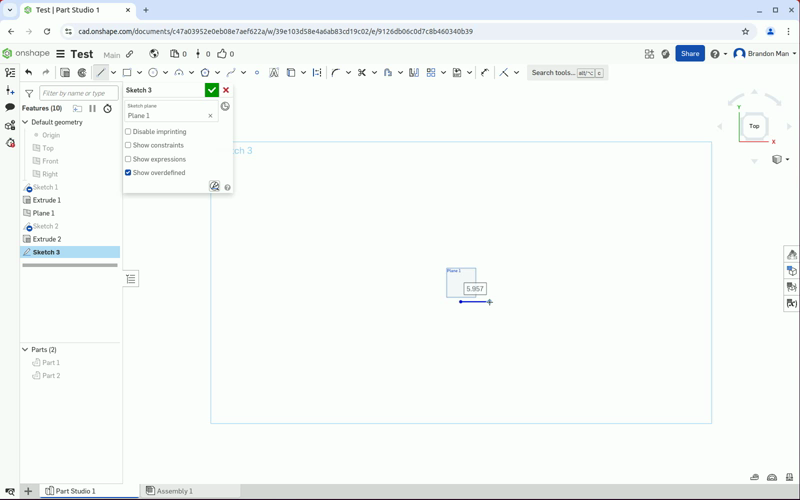
mouse_move(519, 301)
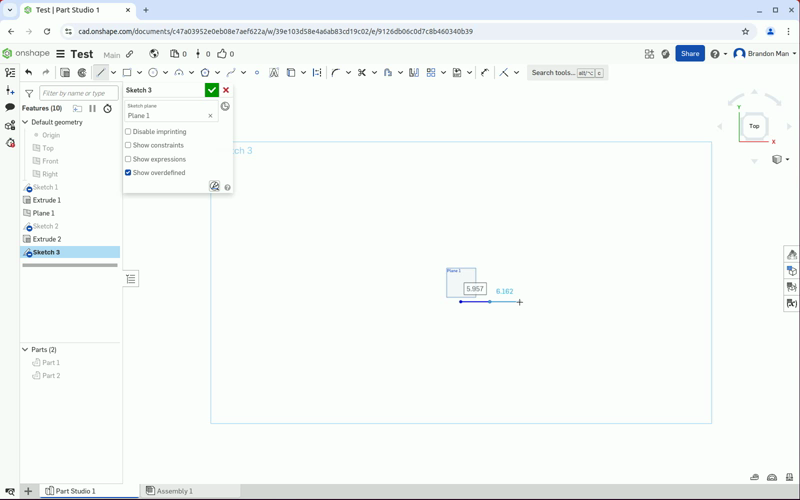
mouse_move(489, 282)
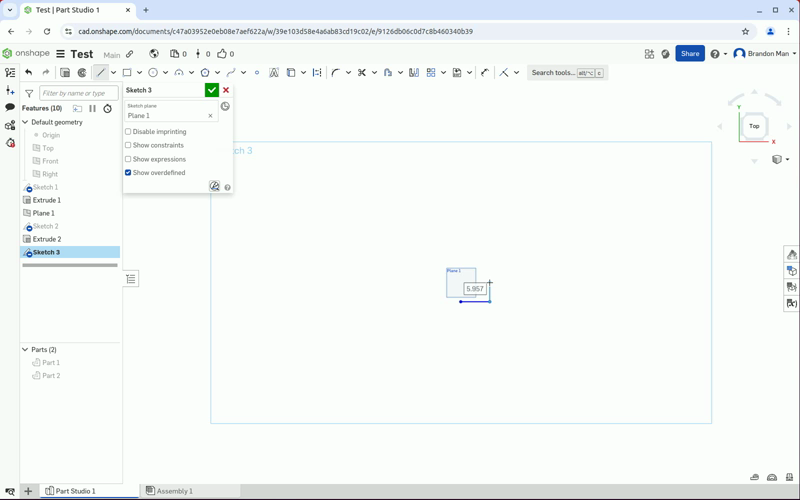
click(489, 282)
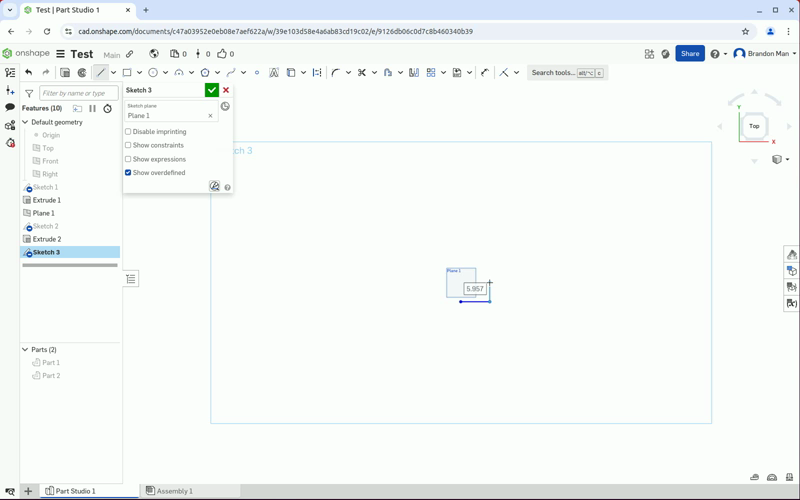
key_up(shift)
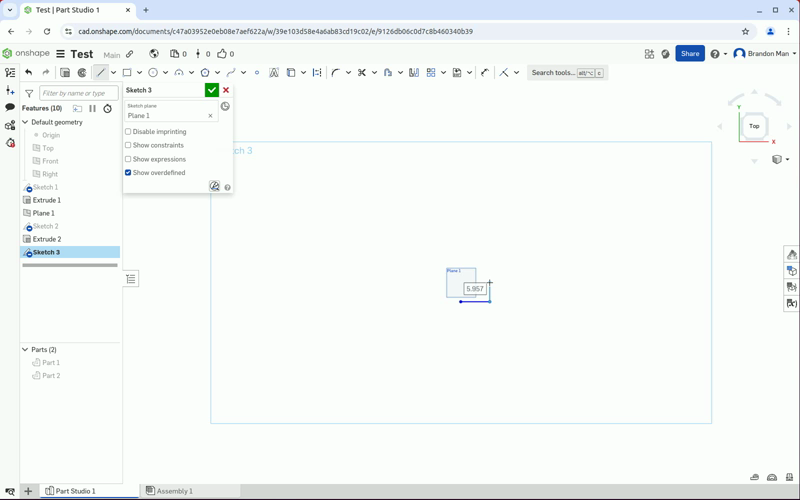
key_down(shift)
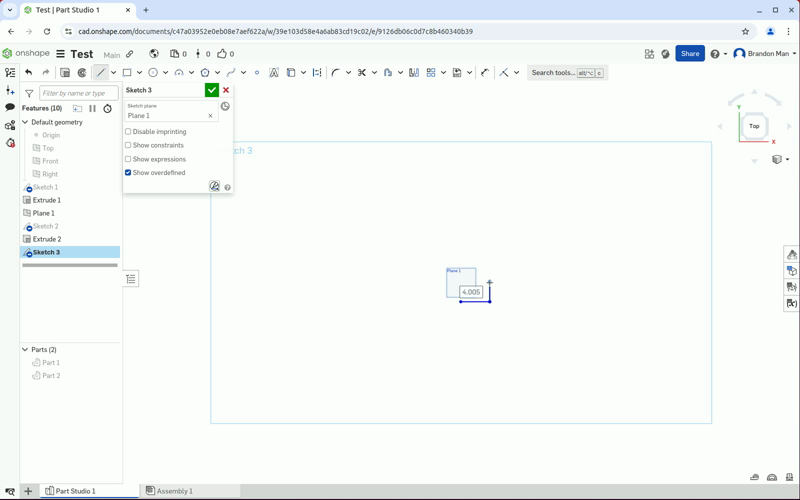
mouse_move(519, 282)
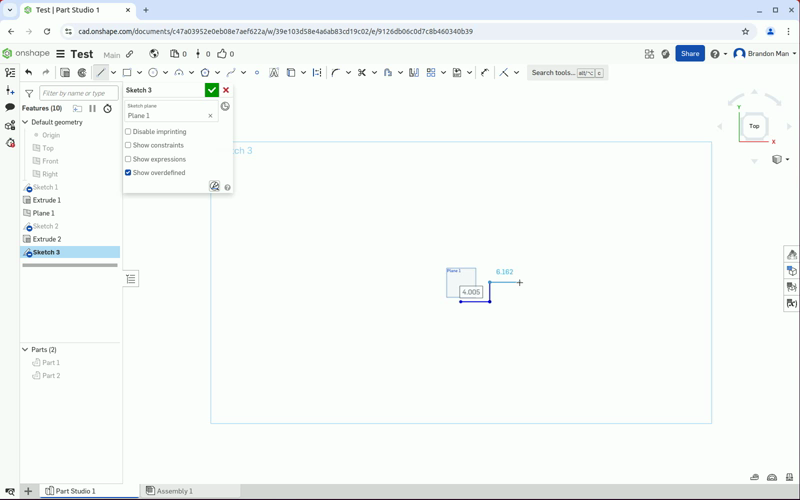
mouse_move(460, 282)
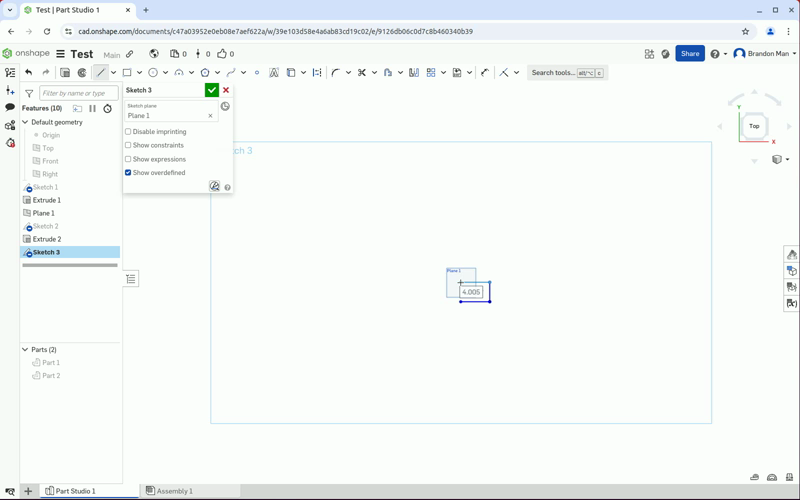
click(460, 282)
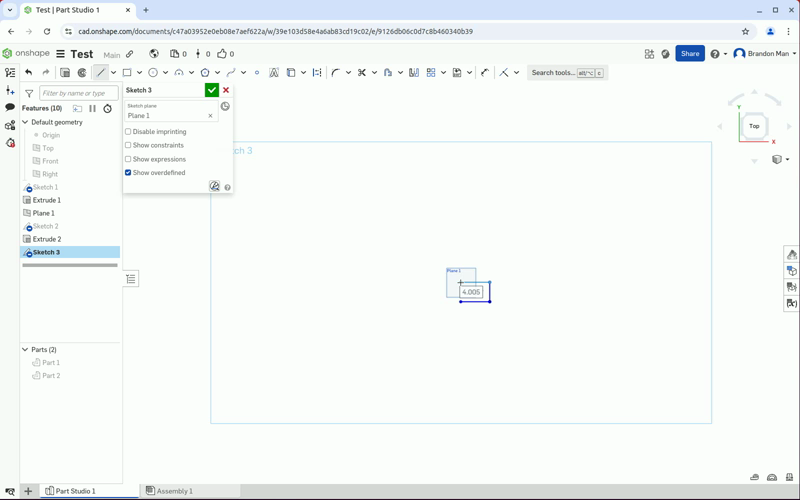
key_up(shift)
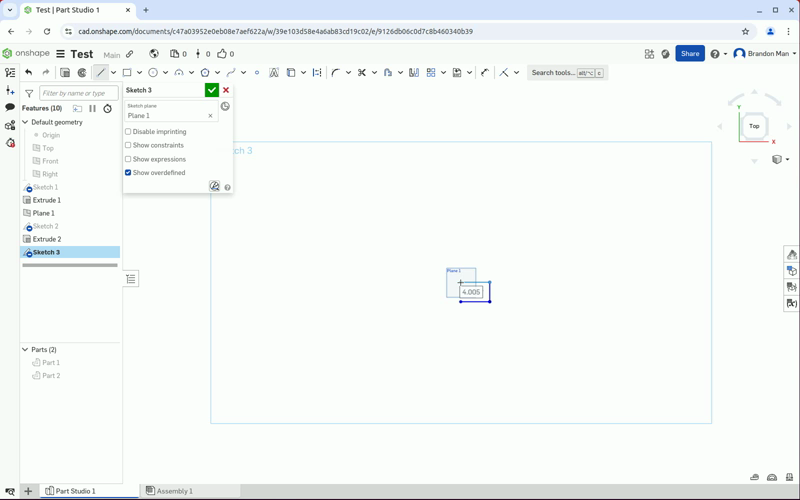
mouse_move(490, 282)
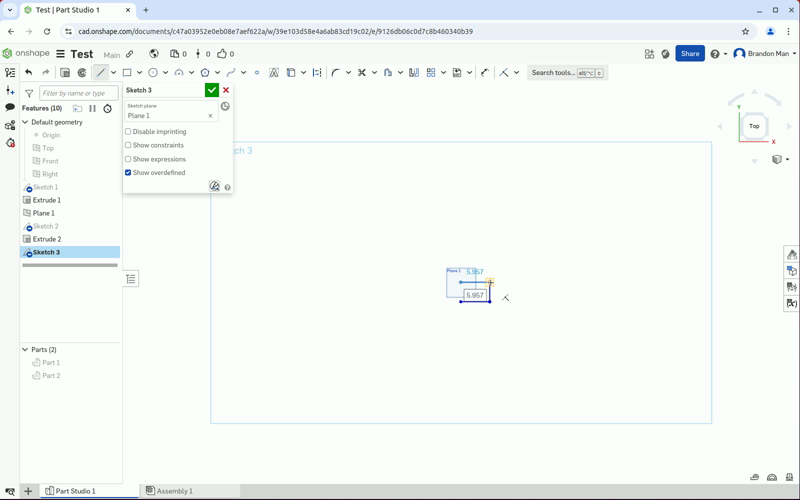
key_down(shift)
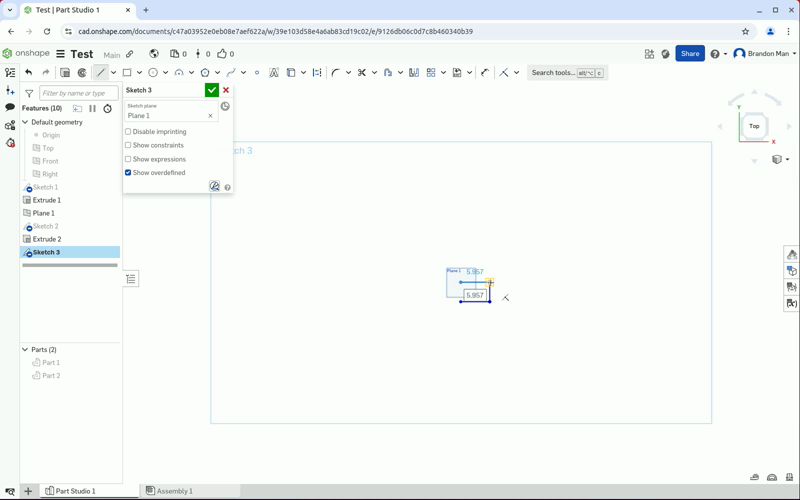
mouse_move(460, 301)
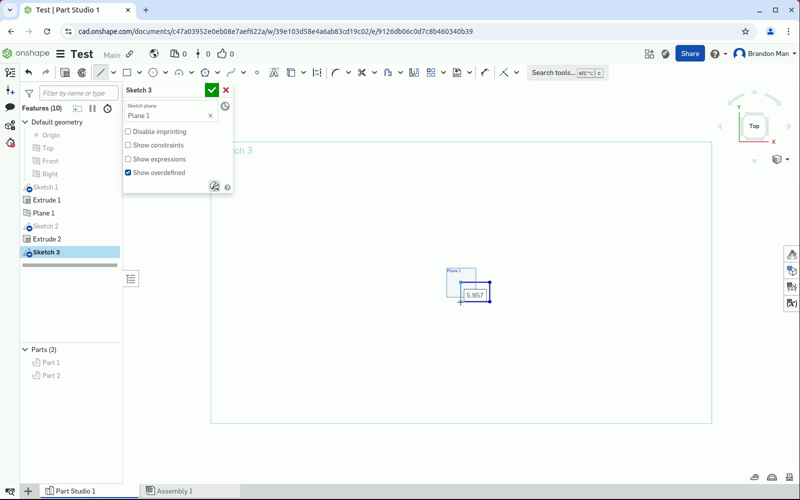
key_up(shift)
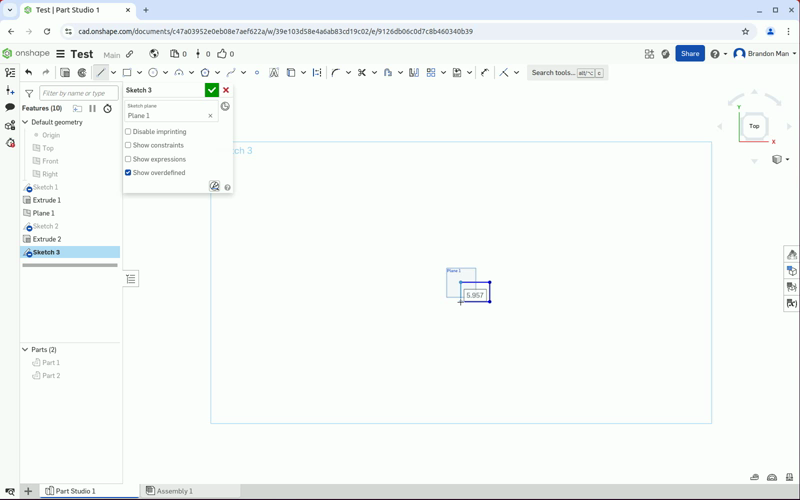
click(460, 301)
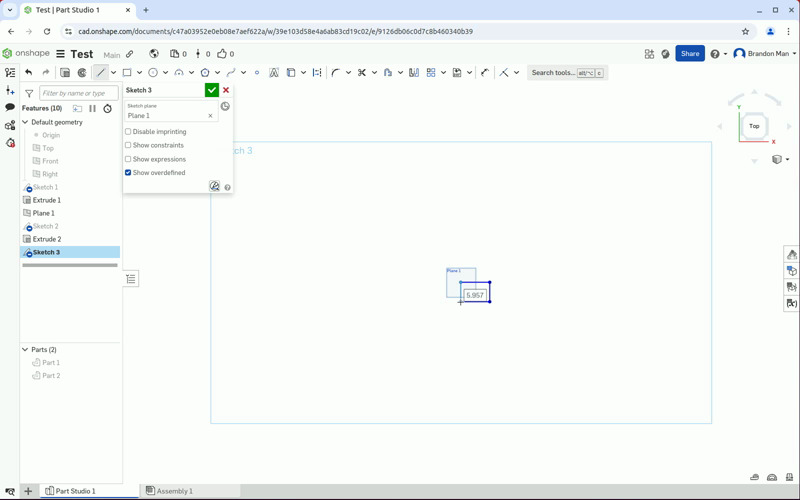
key(esc)
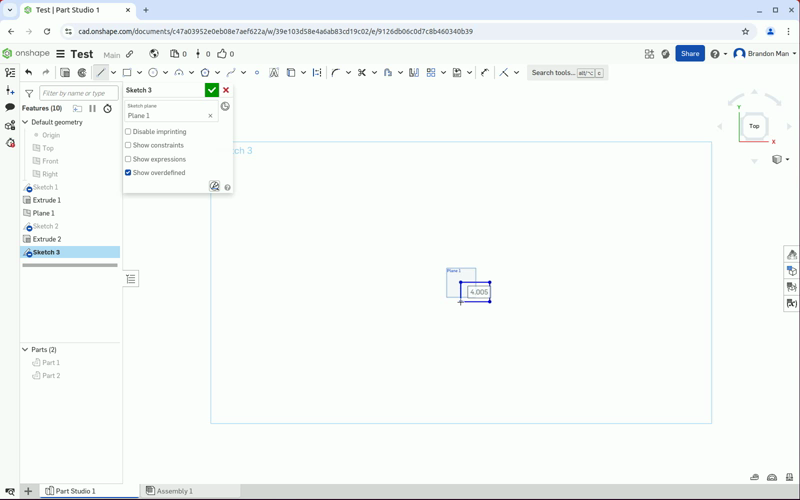
mouse_move(471, 284)
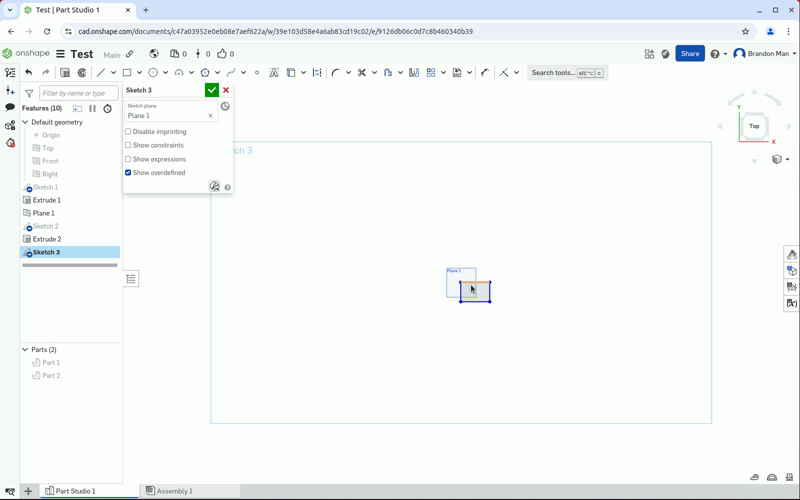
scroll(6)
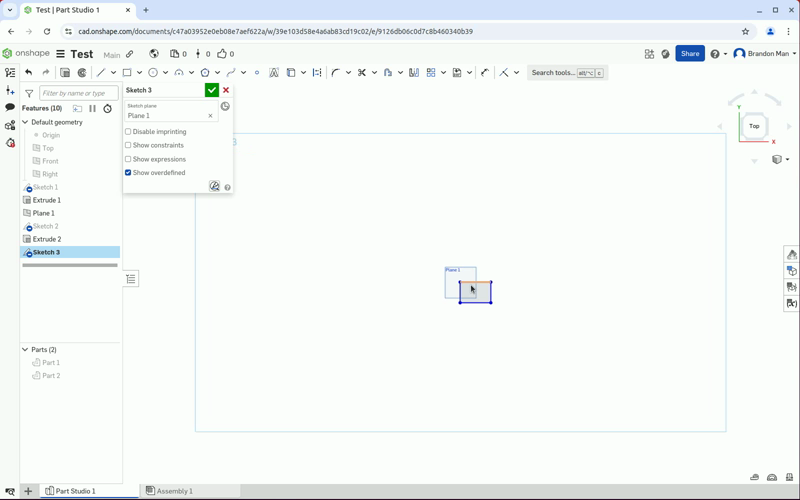
scroll(6)
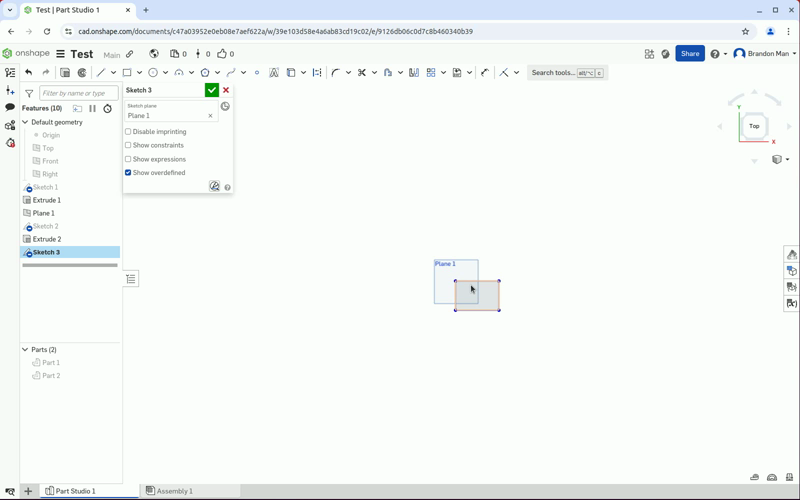
scroll(6)
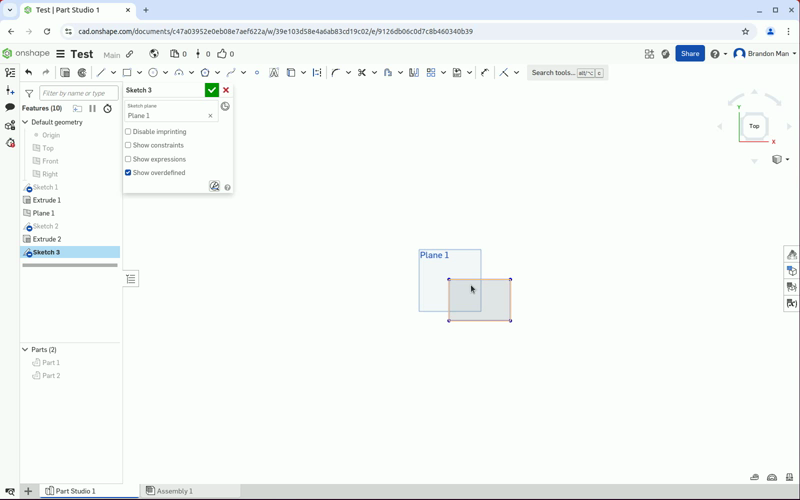
scroll(6)
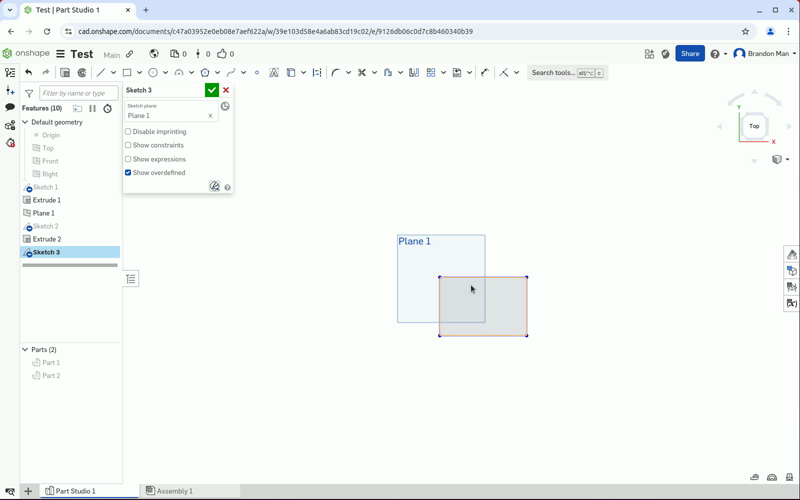
scroll(6)
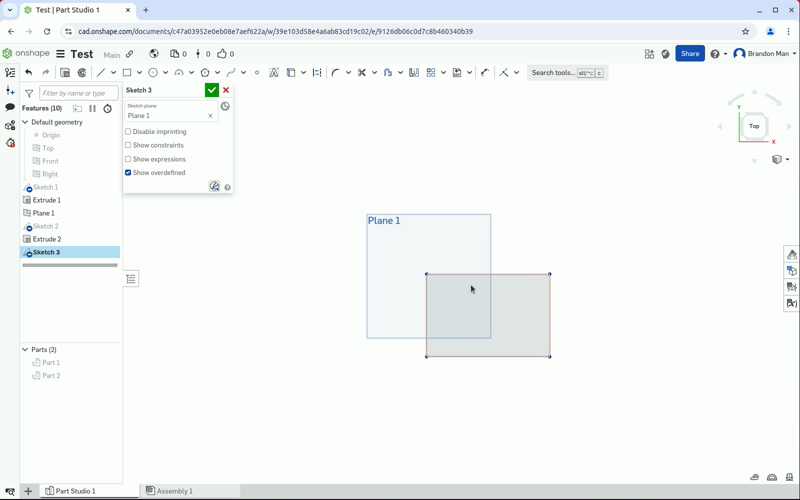
scroll(6)
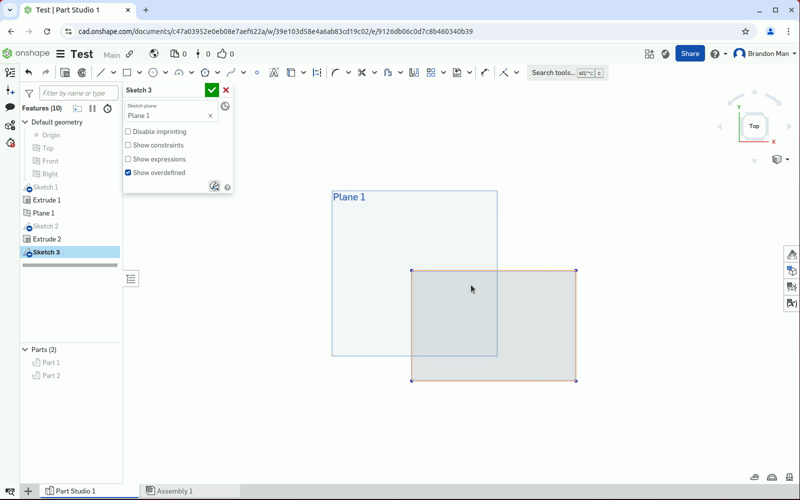
scroll(6)
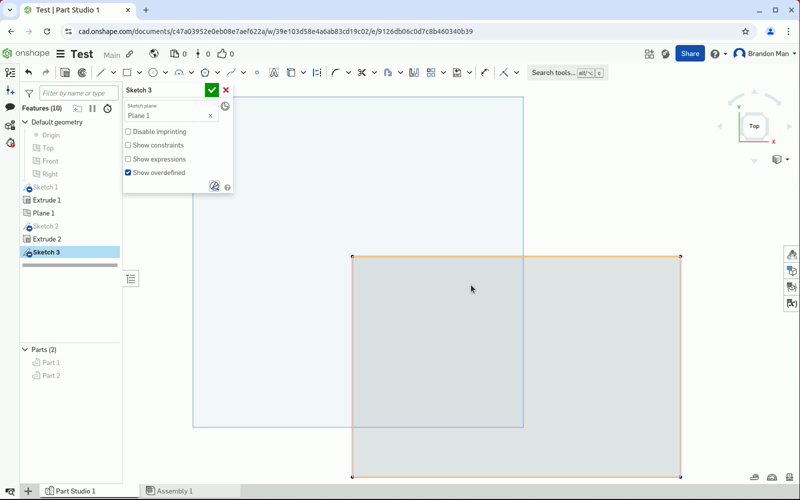
click(471, 284)
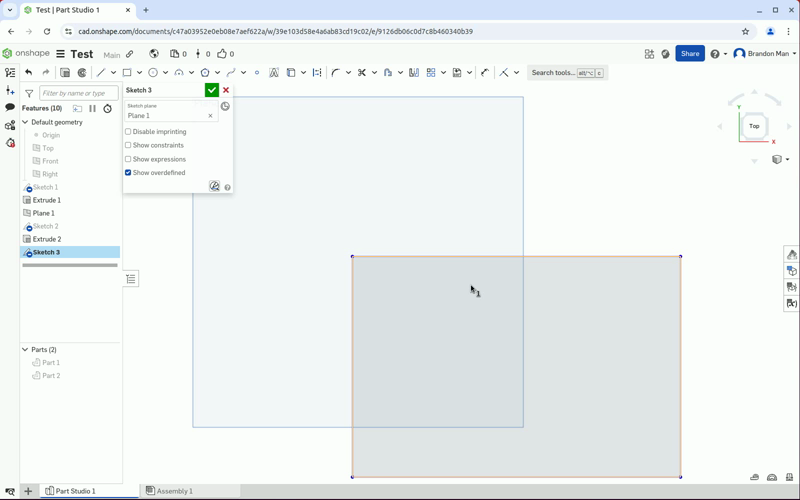
scroll(-6)
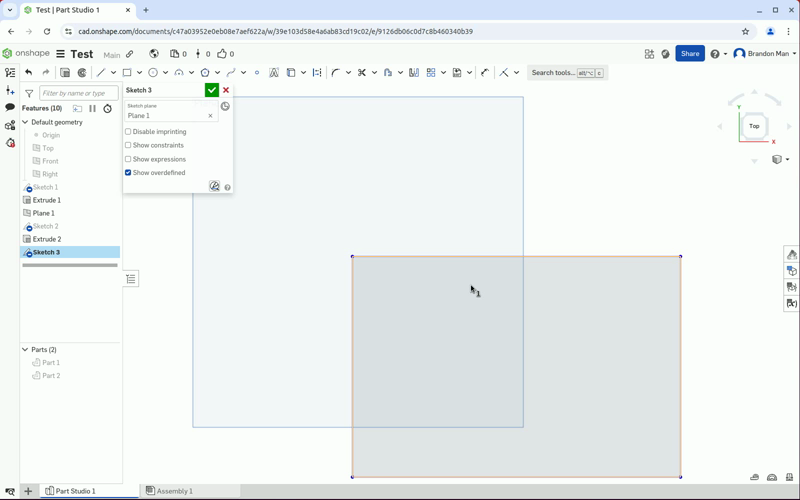
scroll(-6)
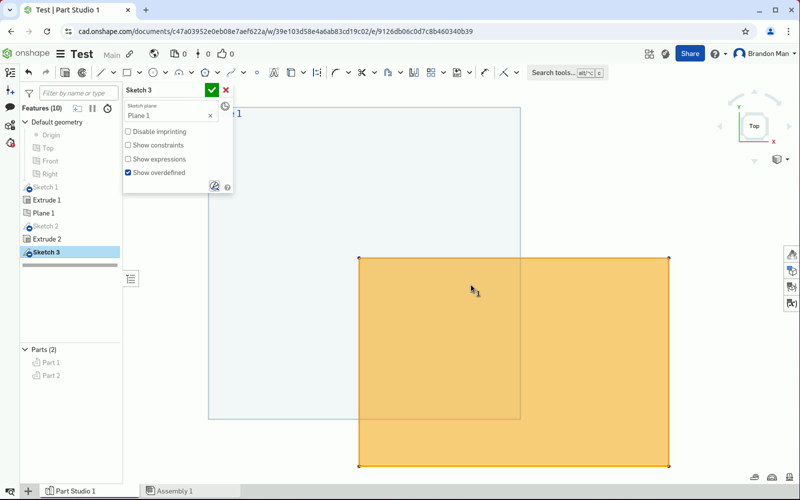
scroll(-6)
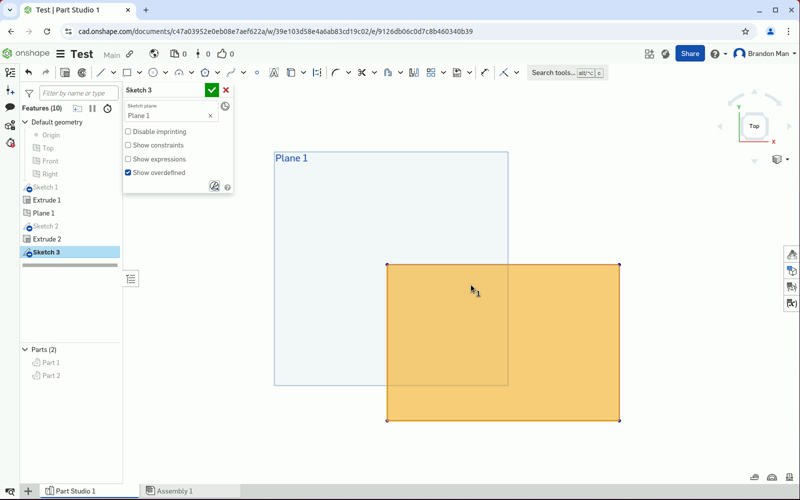
scroll(-6)
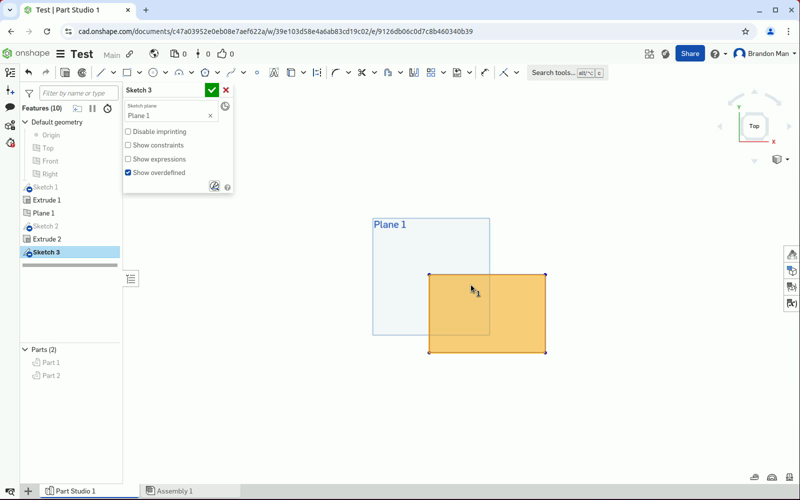
scroll(-6)
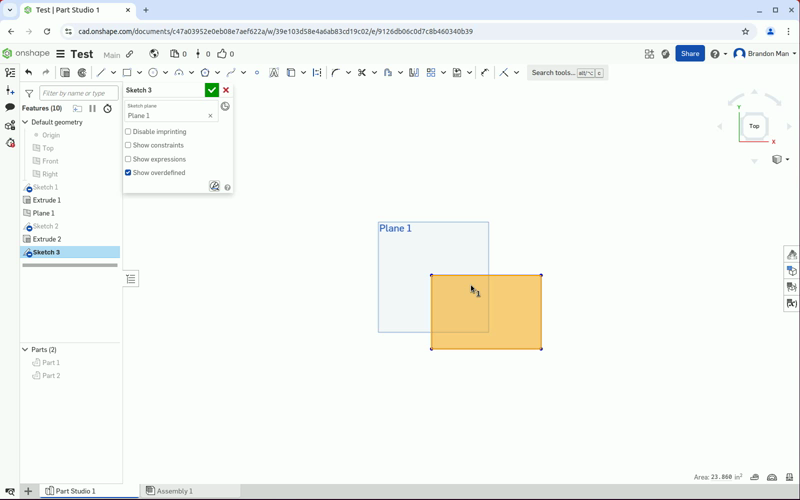
scroll(-6)
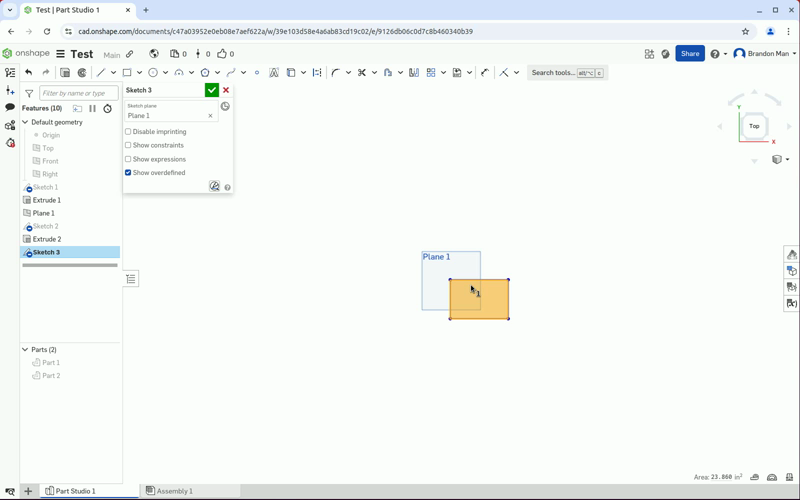
scroll(-6)
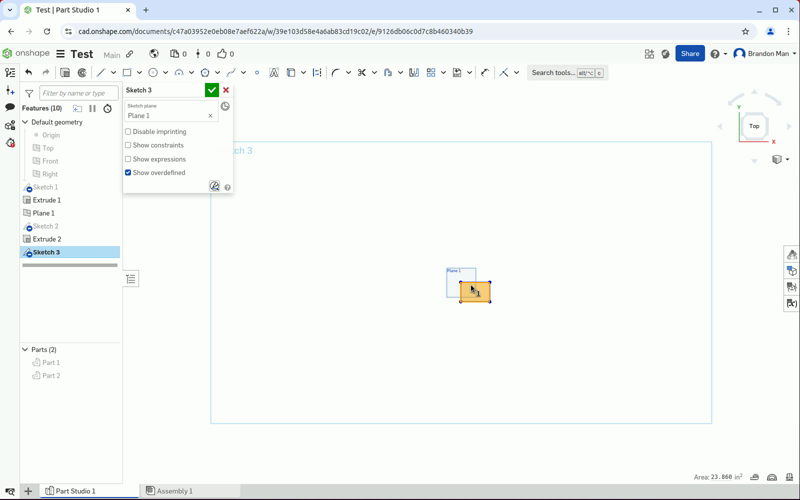
mouse_move(73, 352)
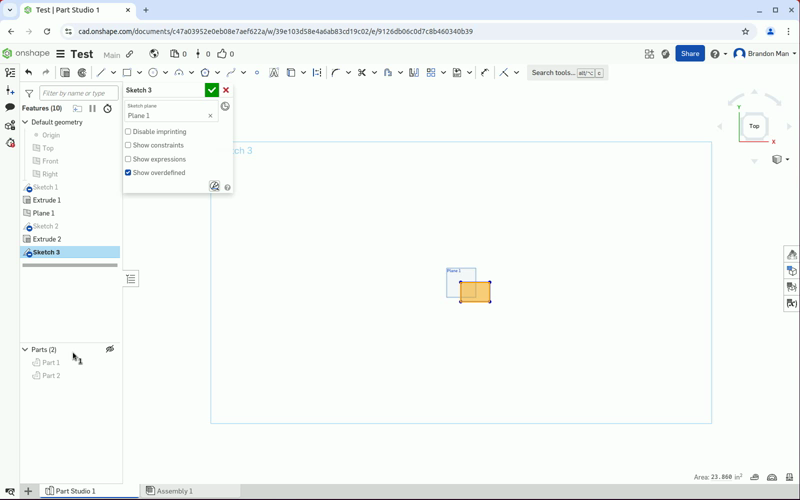
key(shift+y)
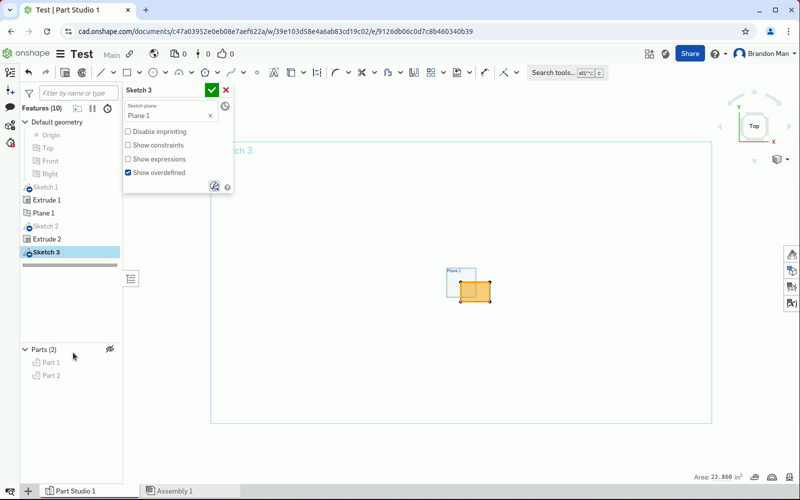
key(shift+e)
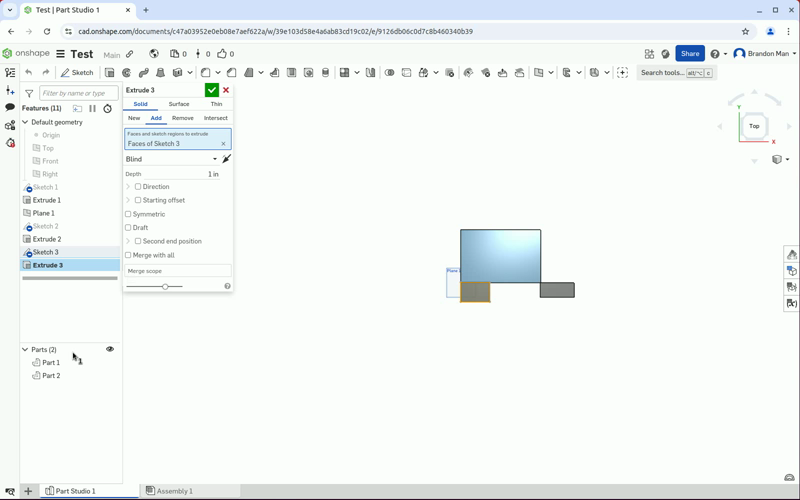
mouse_move(143, 106)
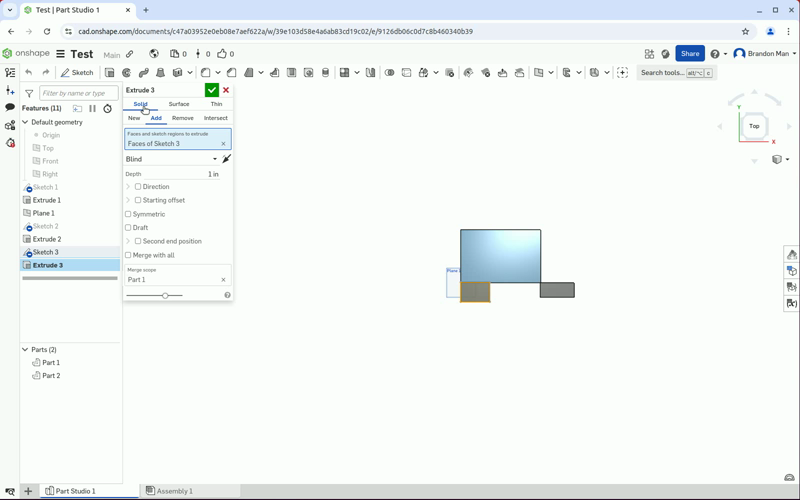
click(143, 106)
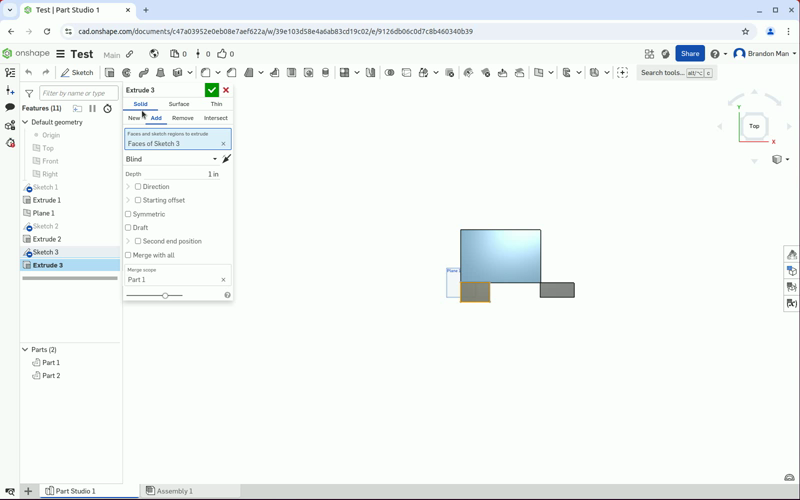
mouse_move(137, 120)
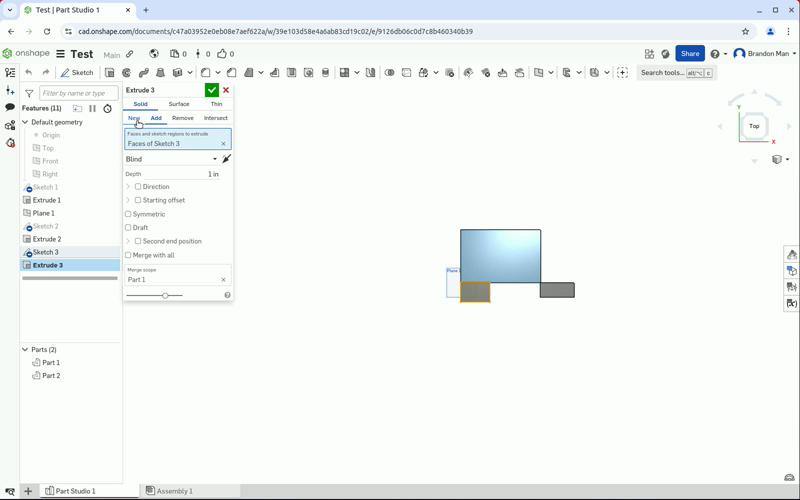
click(137, 120)
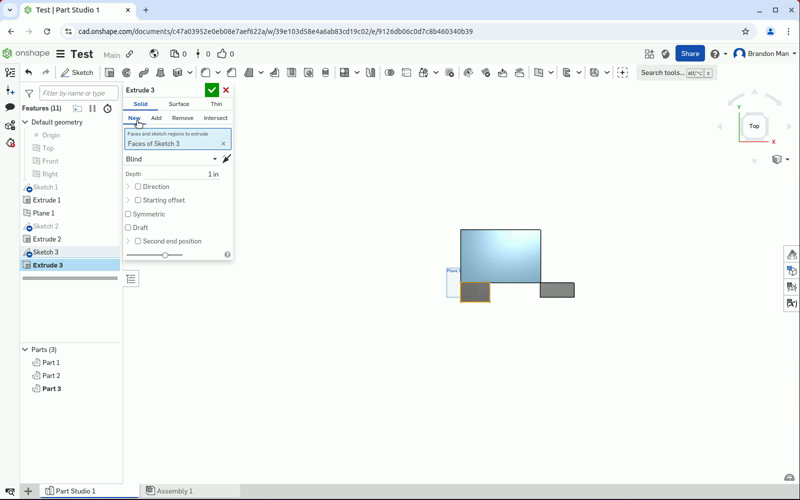
key(tab, 4)
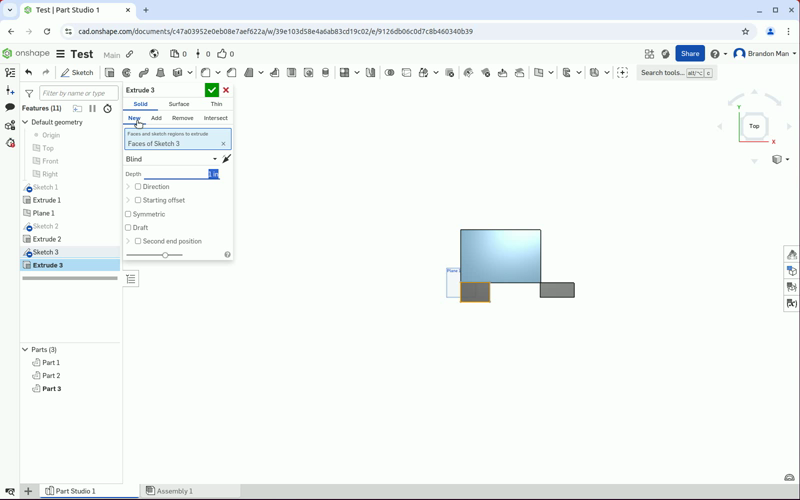
text(-0.722)
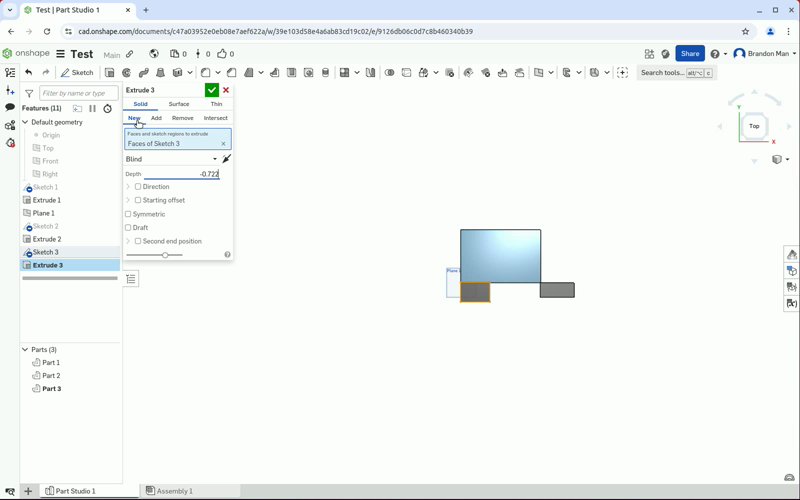
key(tab, 3)
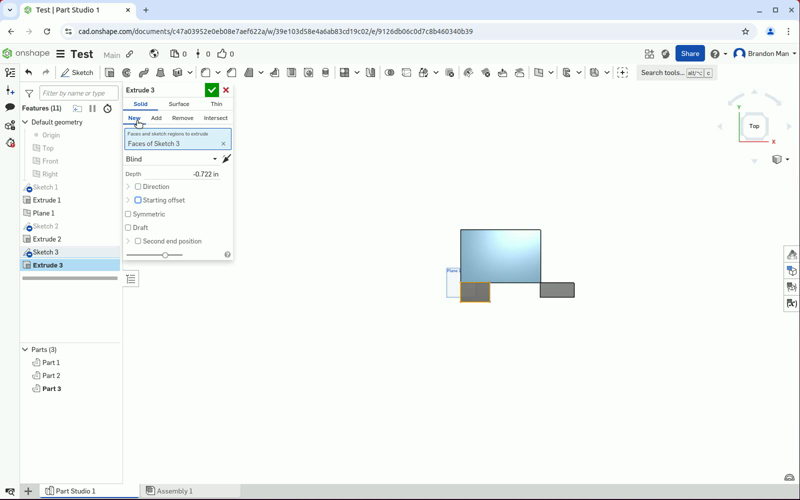
key(tab, 2)
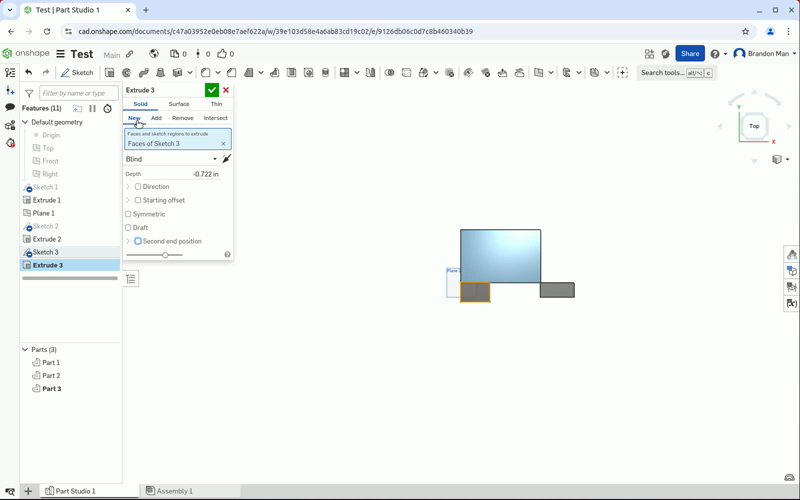
key(space)
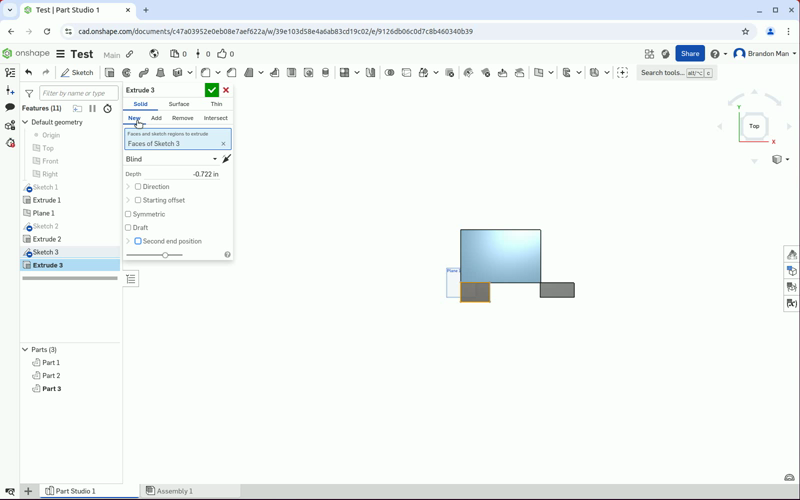
key(tab, 3)
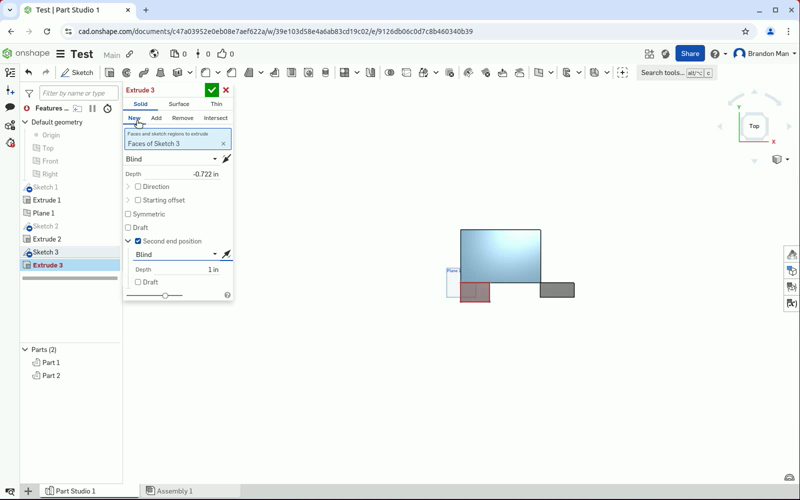
text(0.241)
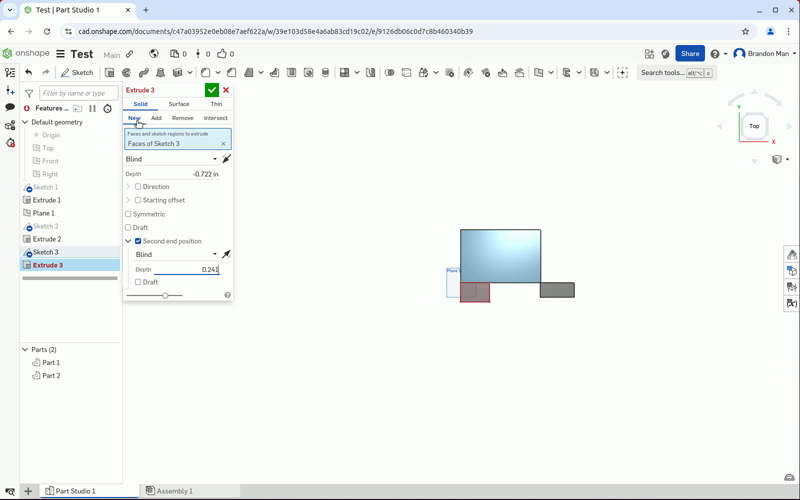
key(enter)
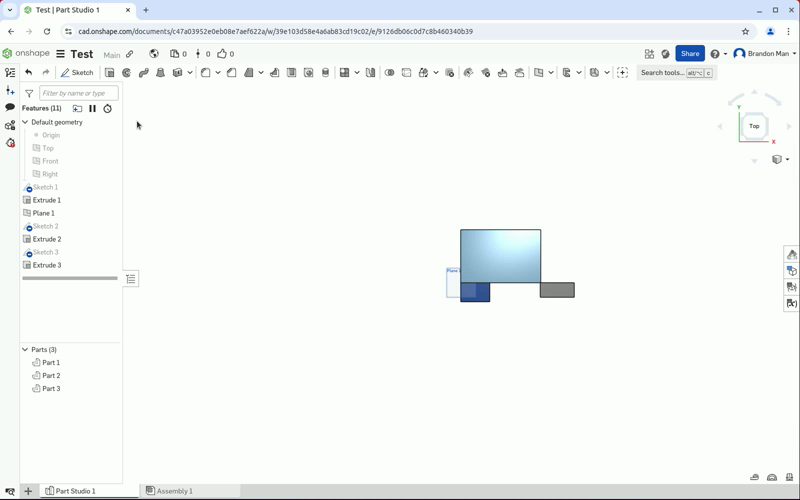
key(shift+h)
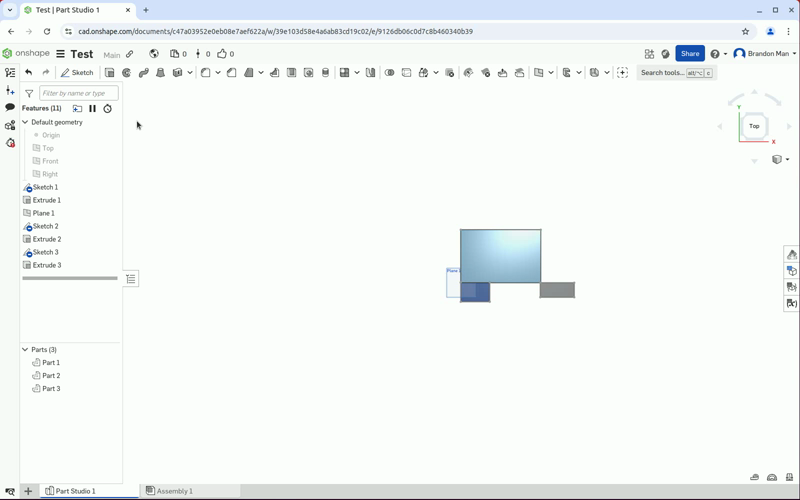
key(shift+h)
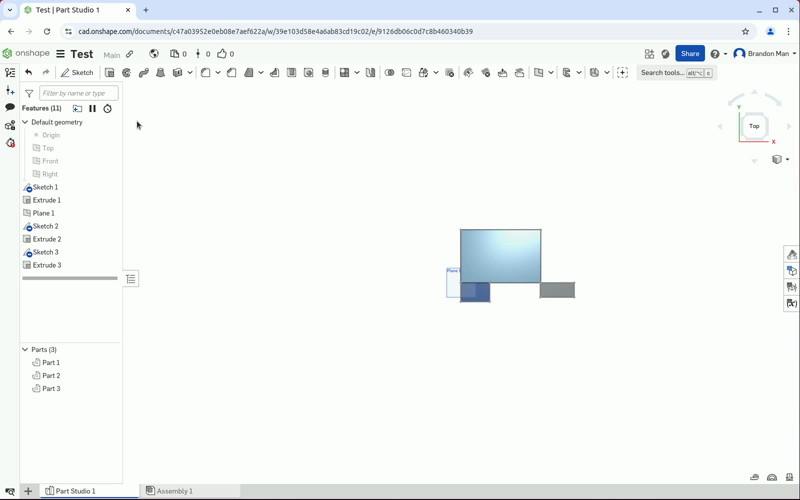
key(shift+7)
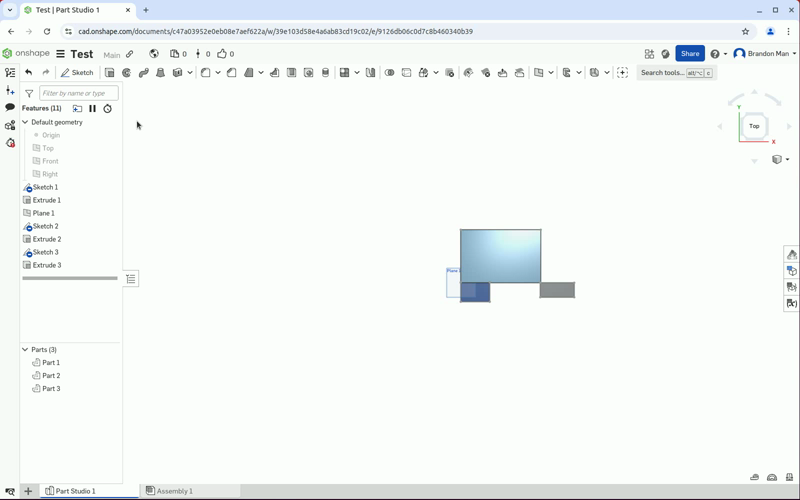
key(up, 3)
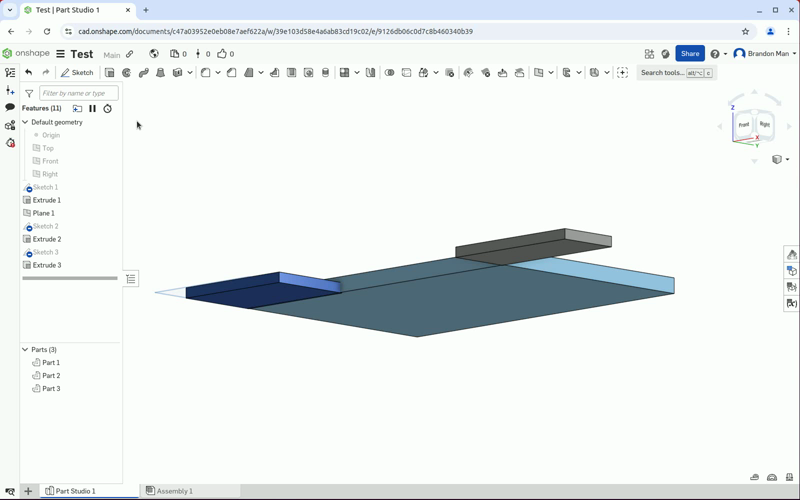
key(left, 3)
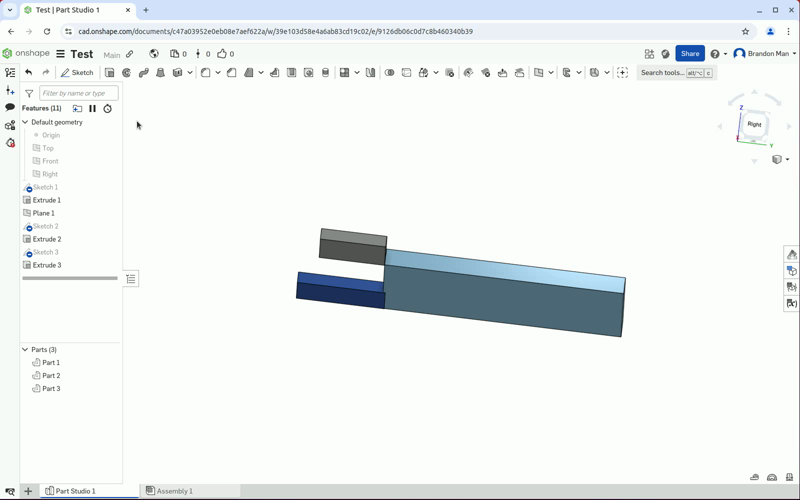
key(right, 3)
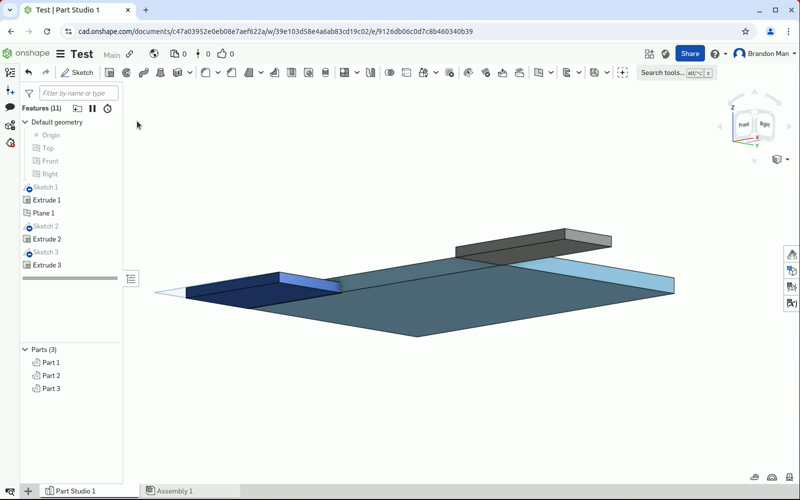
key(down, 3)
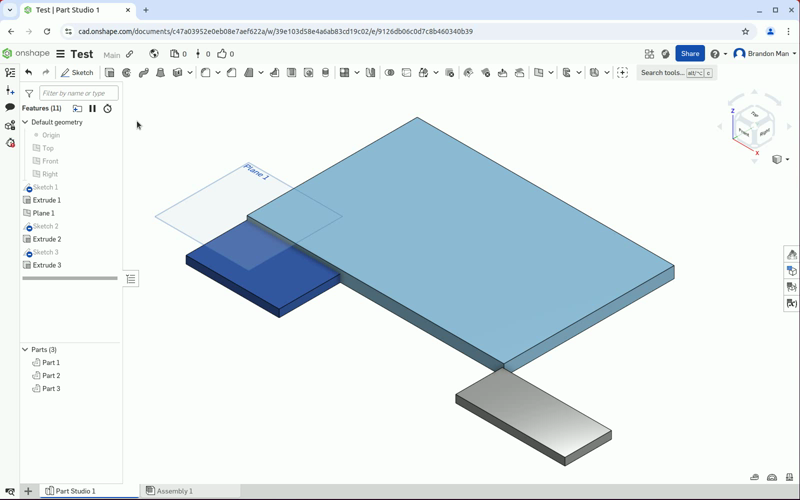
mouse_move(73, 189)
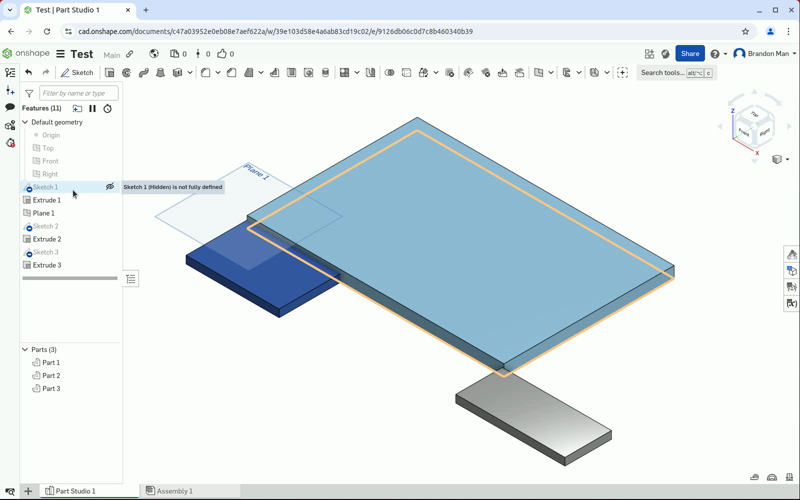
click(73, 189)